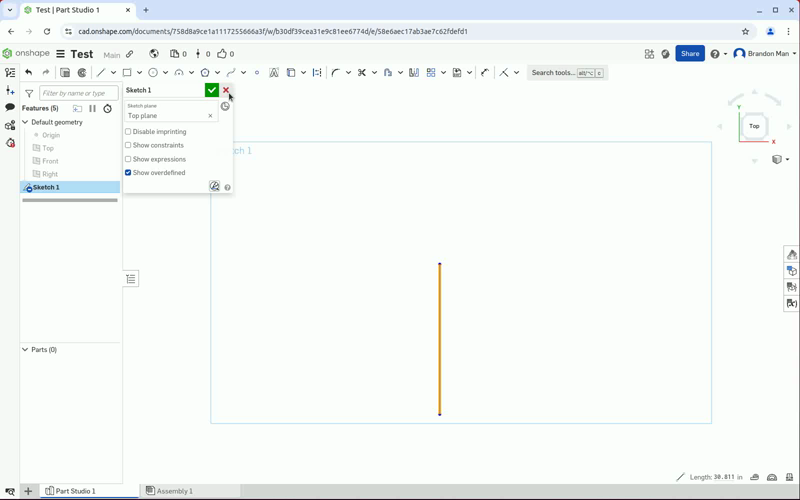
key(shift+h)
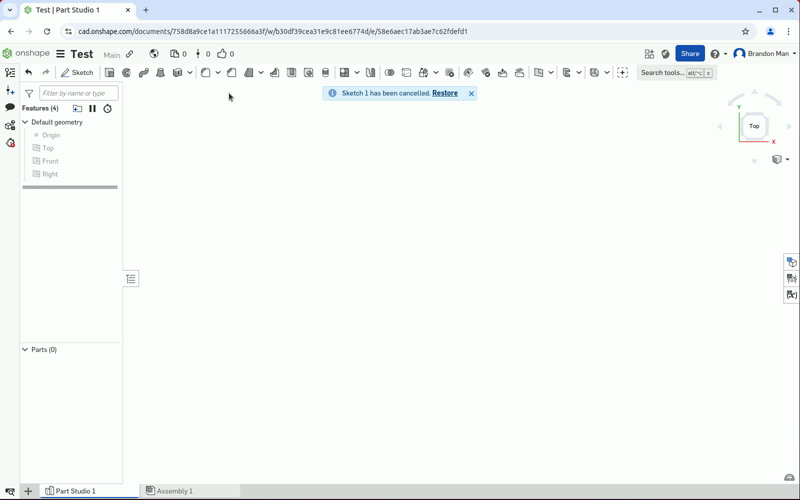
mouse_move(73, 352)
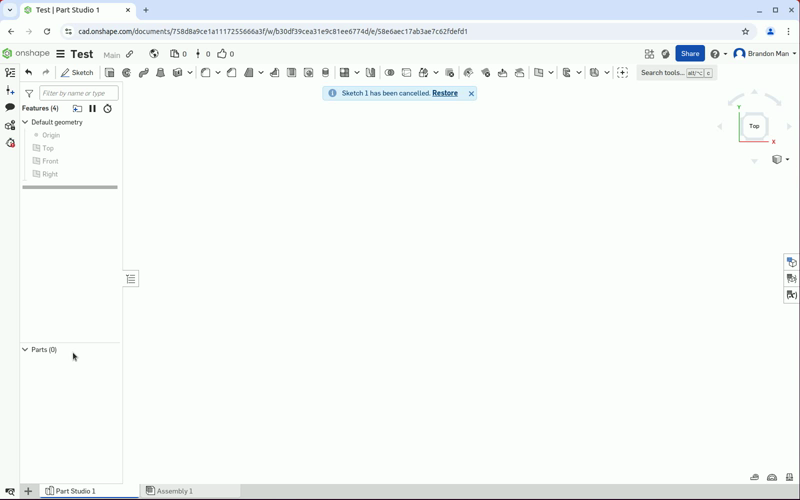
key(y)
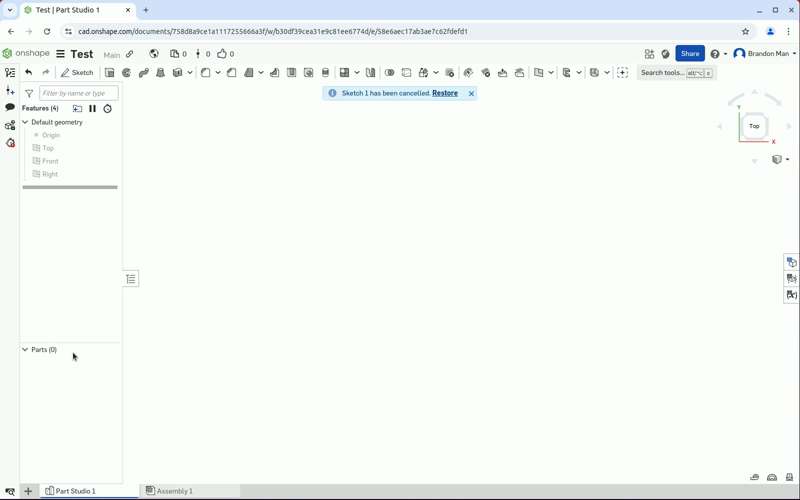
key(shift+p)
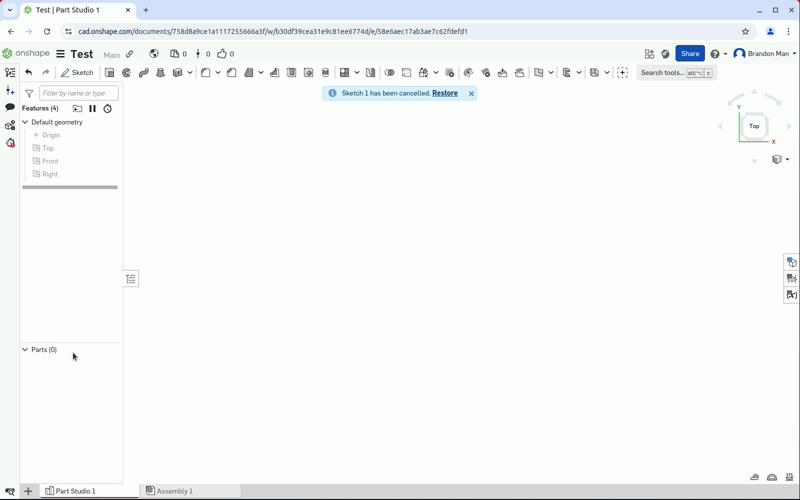
key(space)
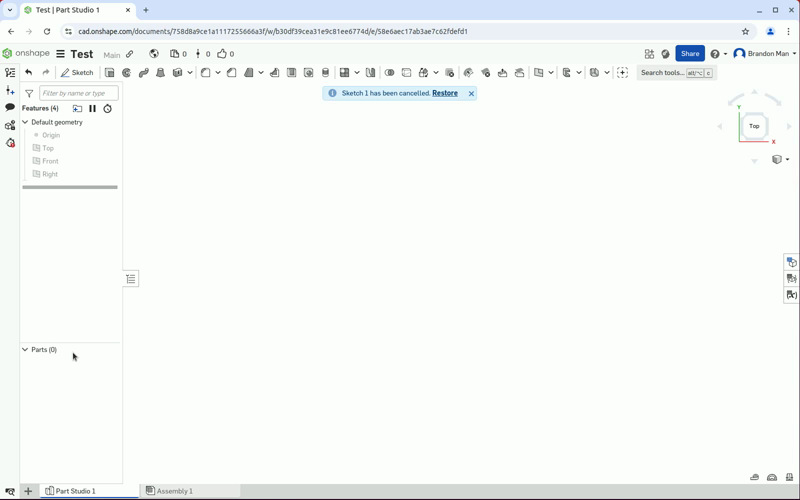
key_down(shift)
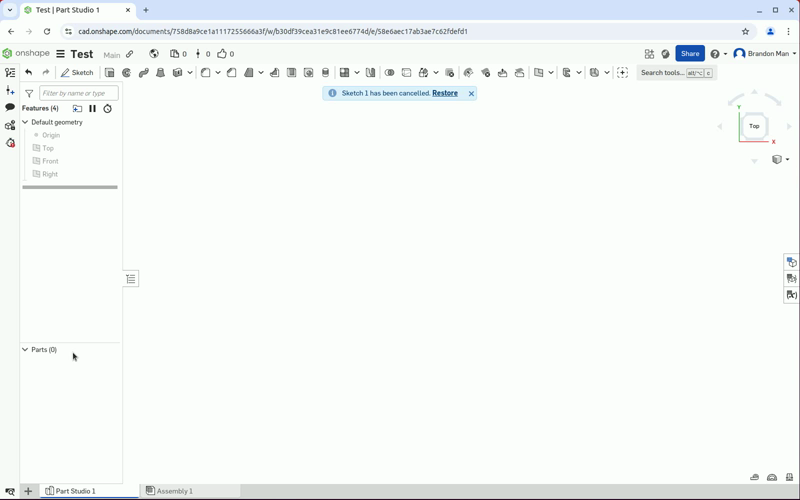
key(up)
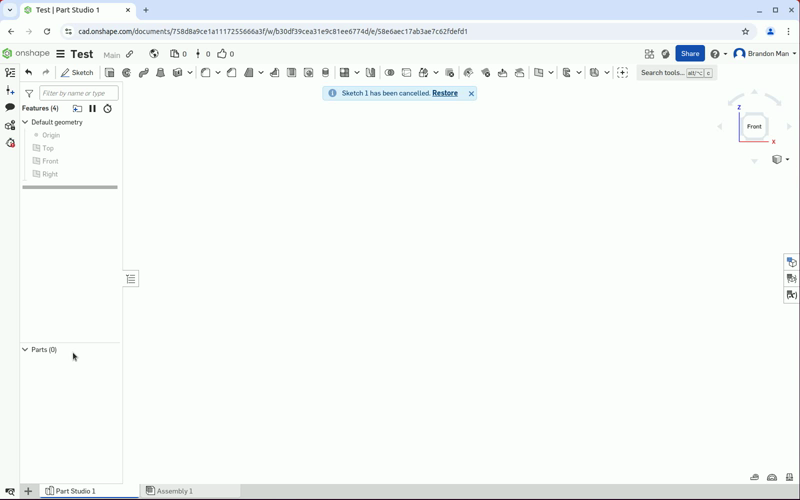
key_up(shift)
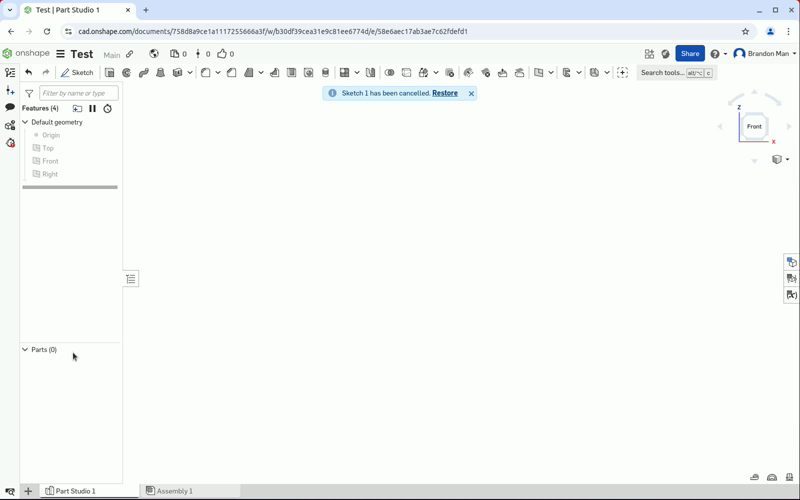
mouse_move(73, 352)
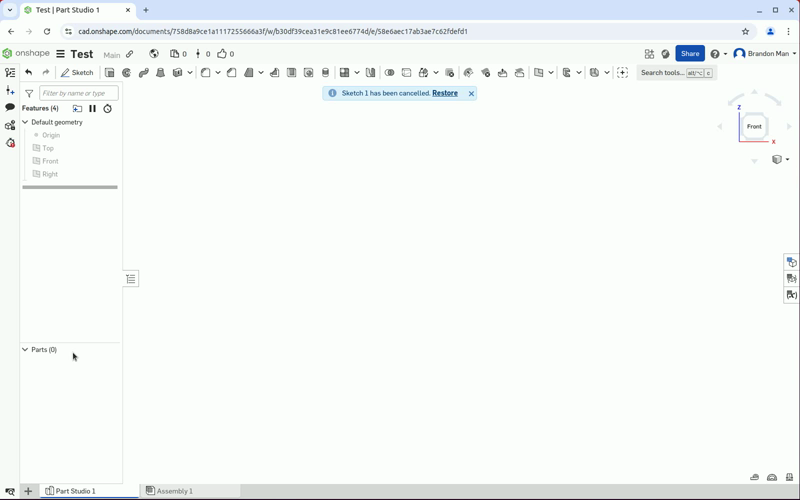
key(shift+y)
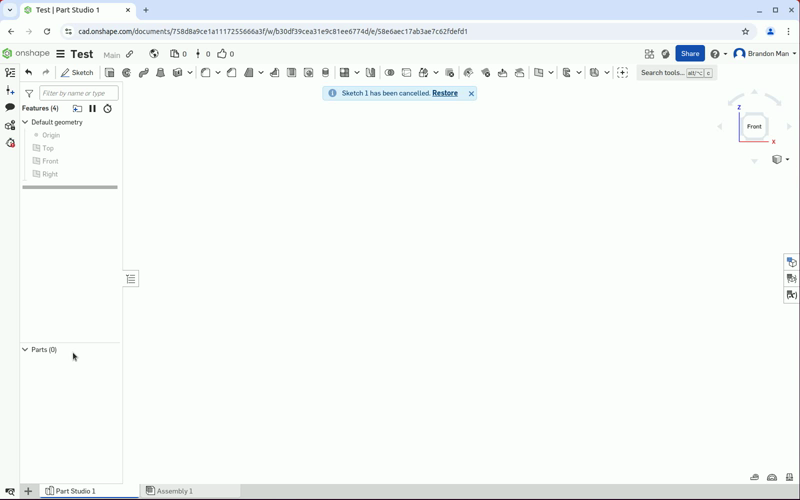
key(shift+s)
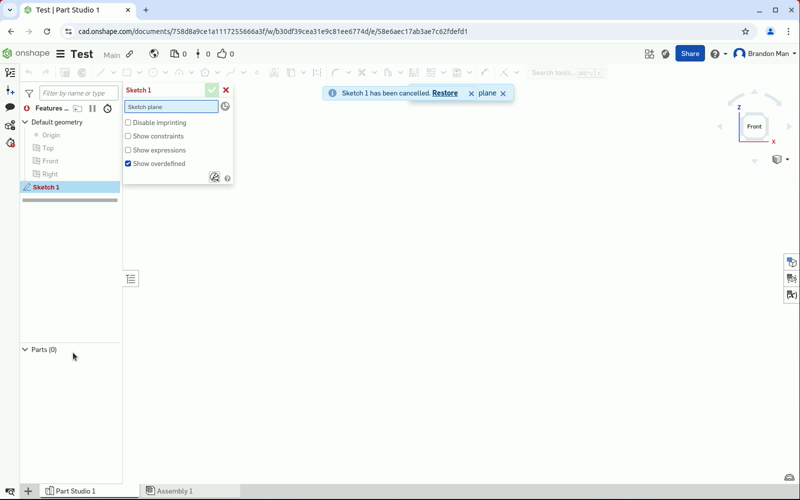
mouse_move(73, 163)
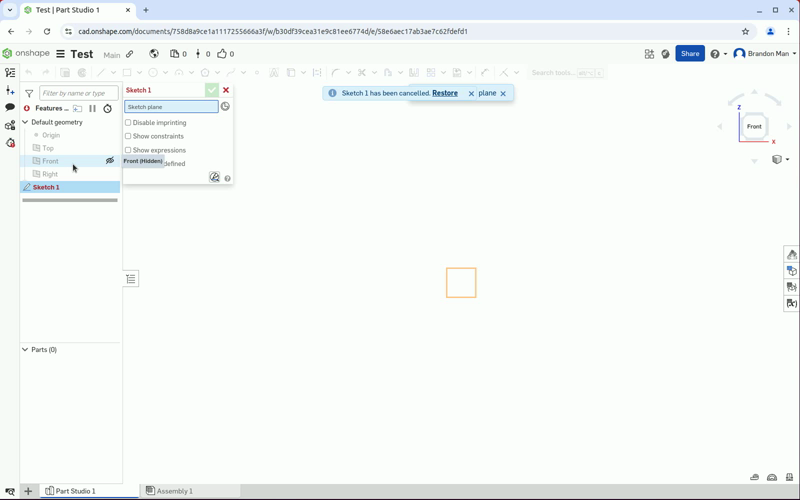
click(73, 163)
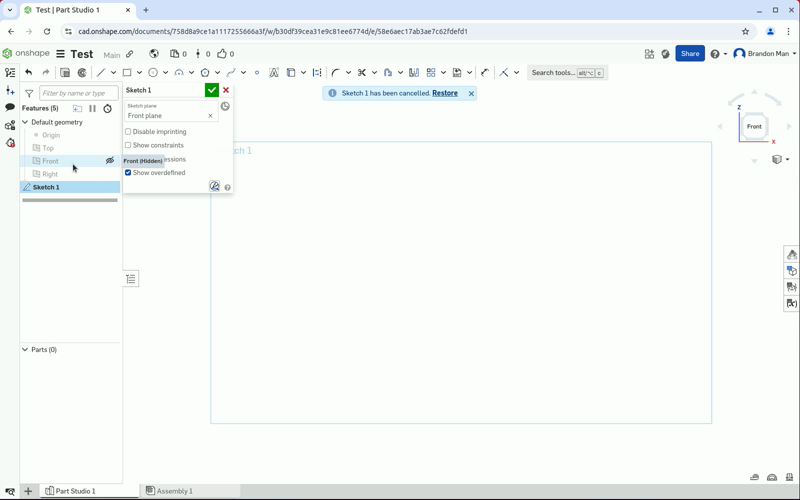
mouse_move(73, 352)
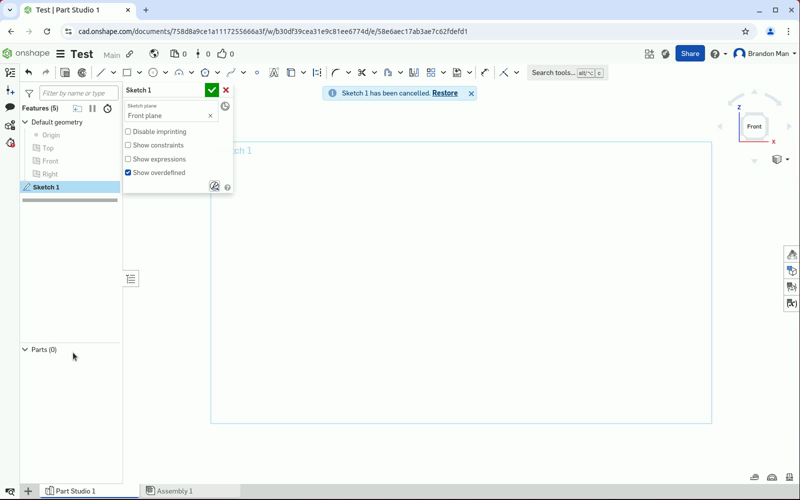
key(y)
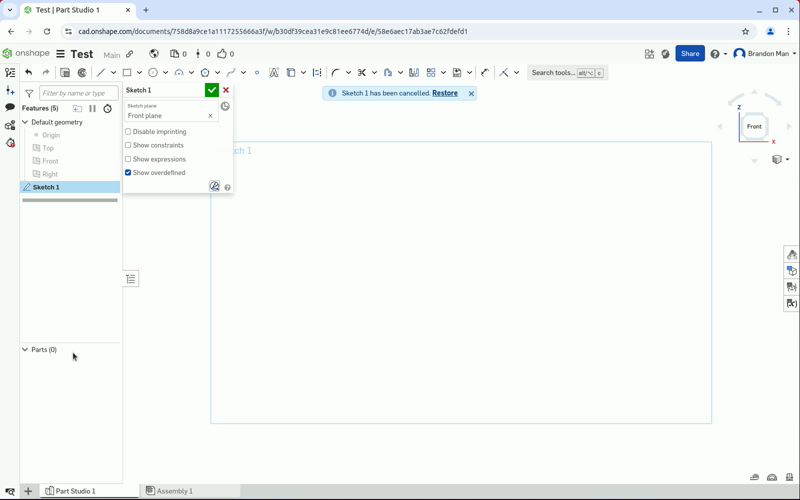
key(l)
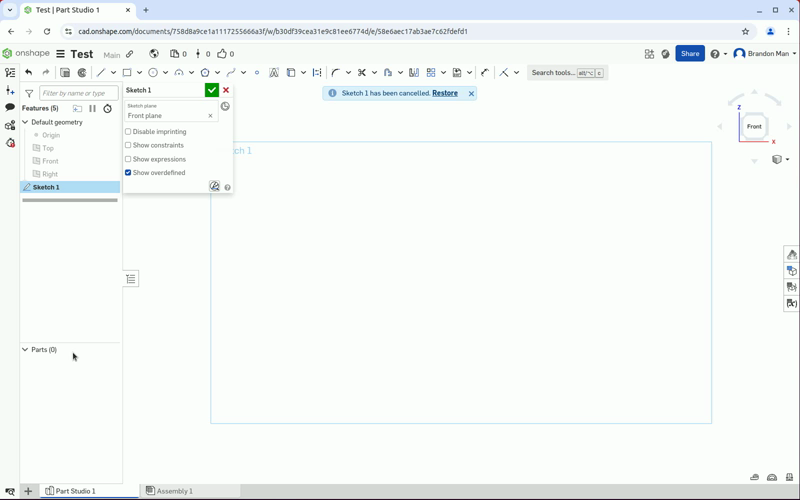
key_down(shift)
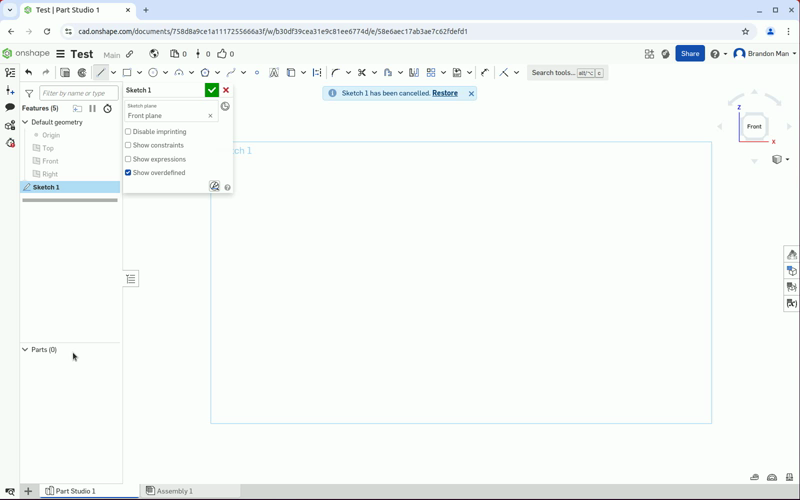
mouse_move(460, 282)
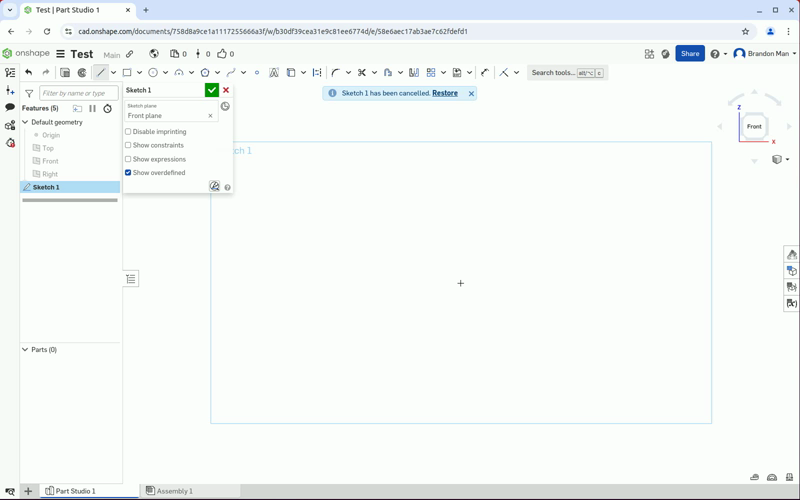
click(460, 282)
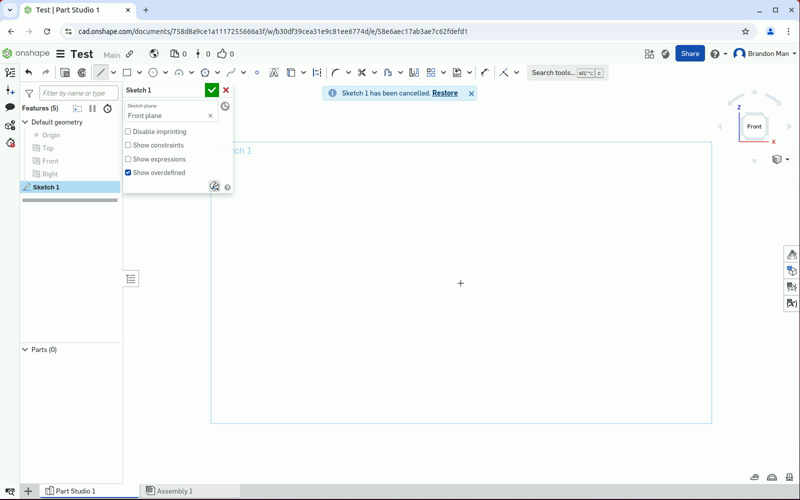
key_up(shift)
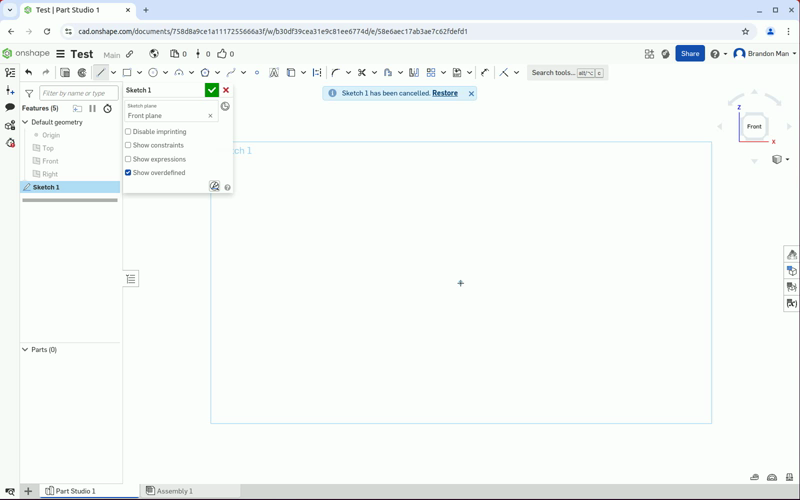
key_down(shift)
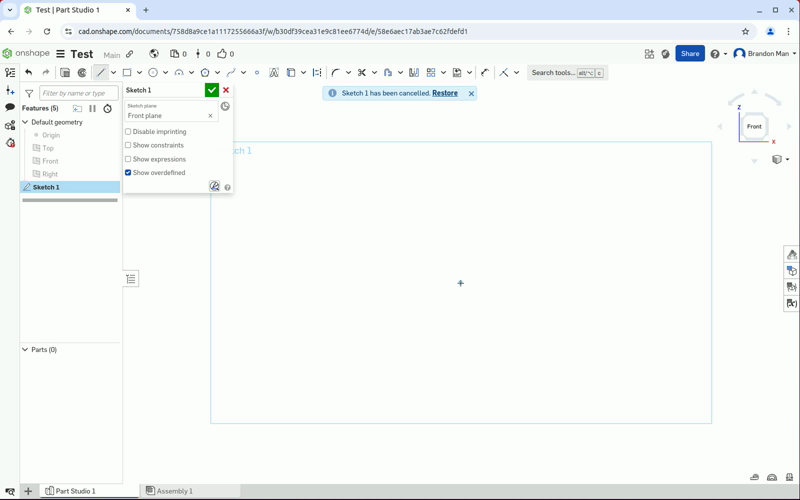
mouse_move(490, 282)
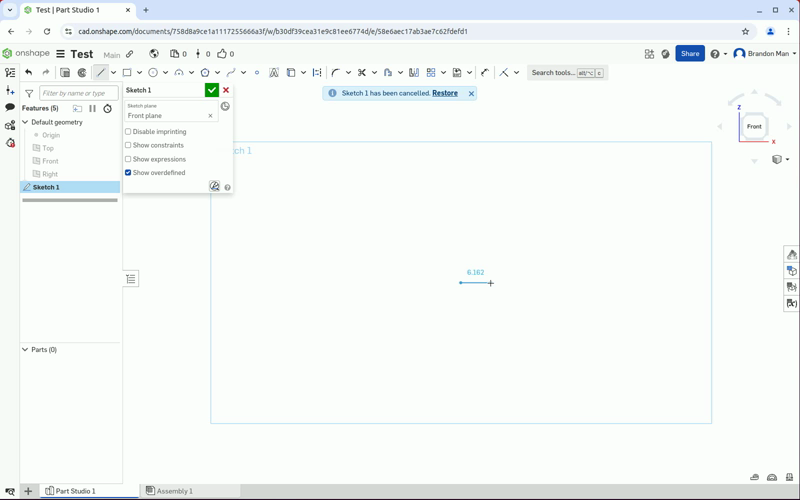
mouse_move(464, 282)
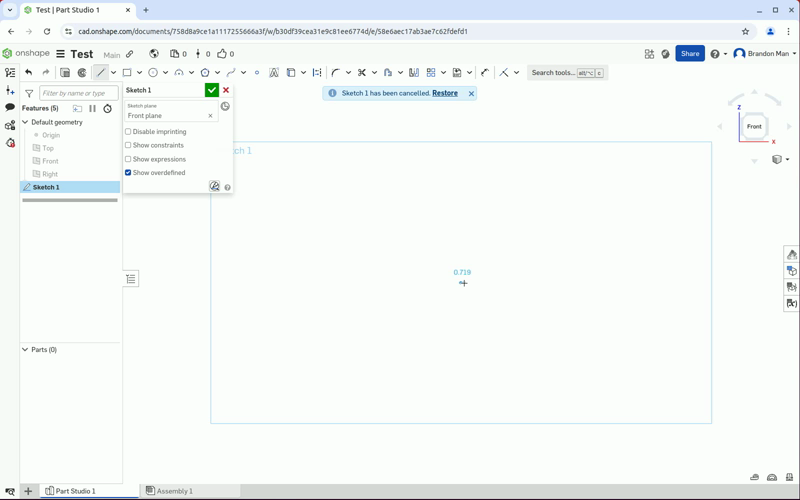
scroll(6)
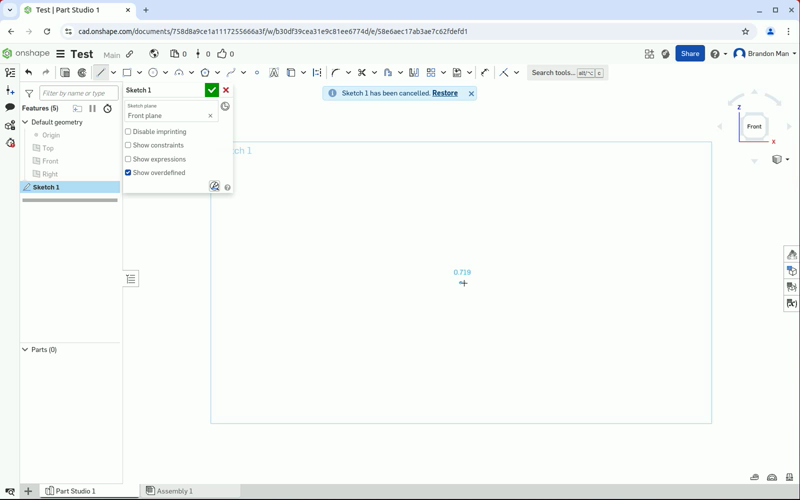
scroll(6)
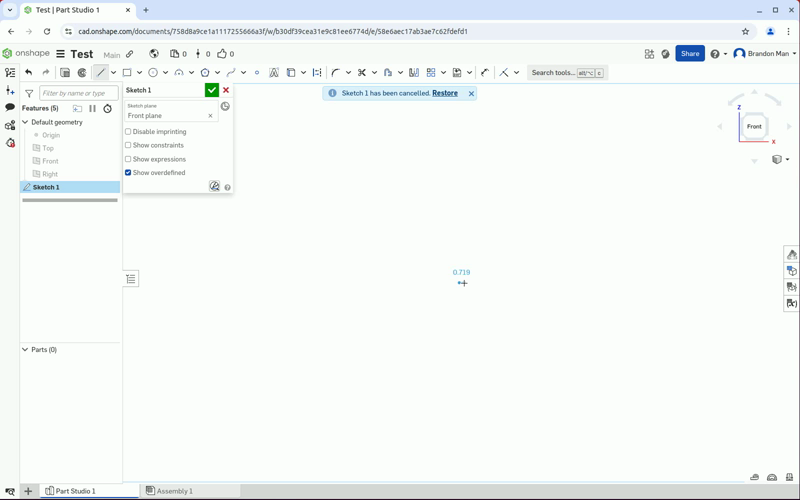
scroll(6)
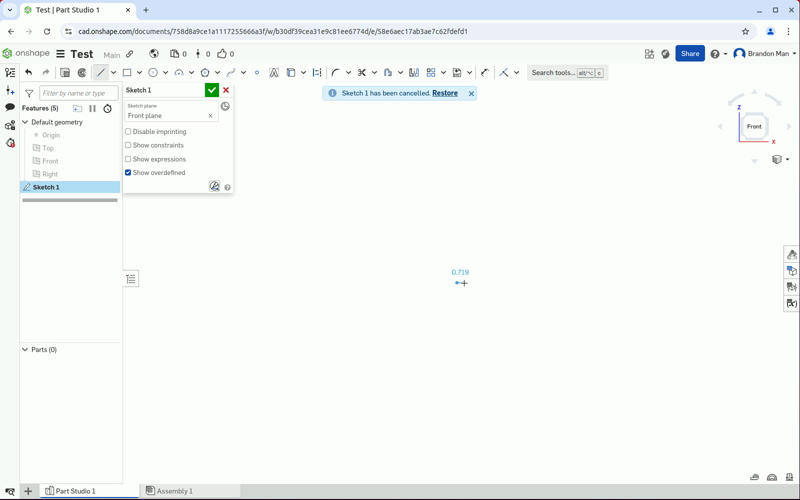
scroll(6)
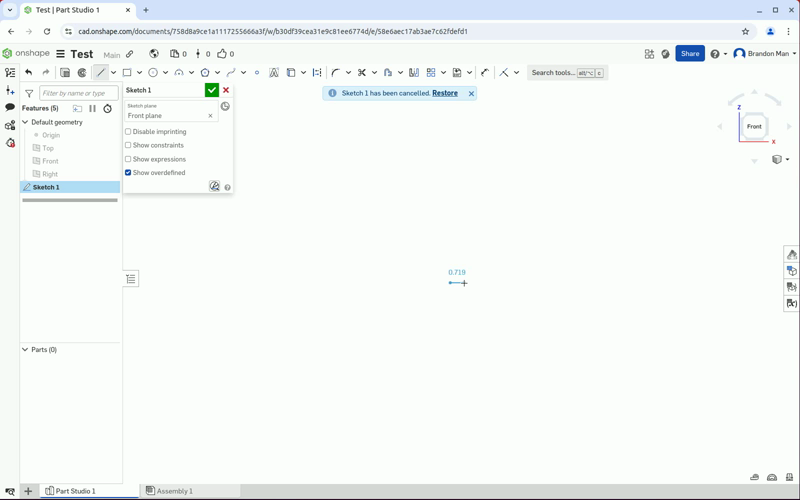
scroll(6)
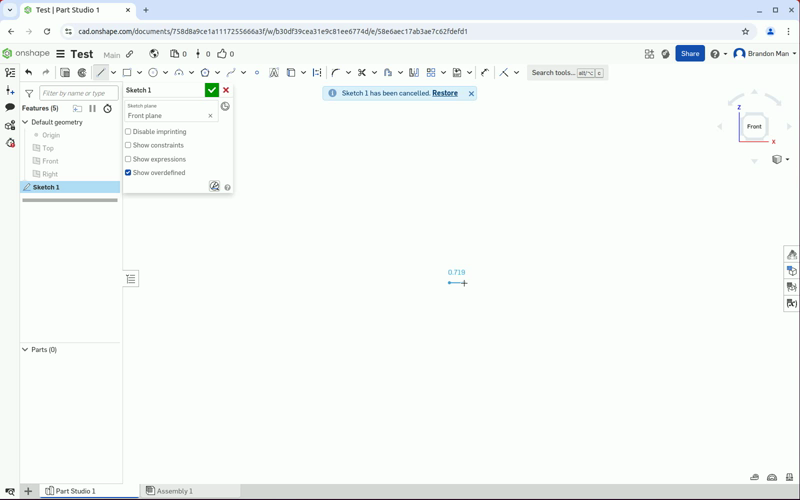
scroll(6)
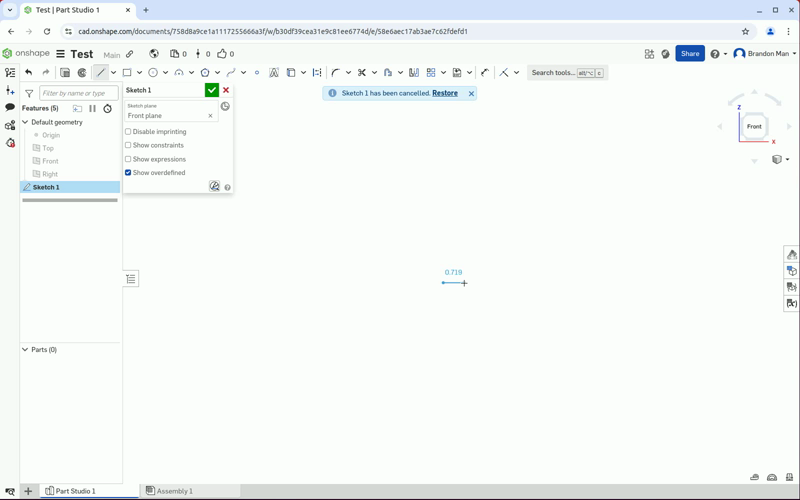
scroll(6)
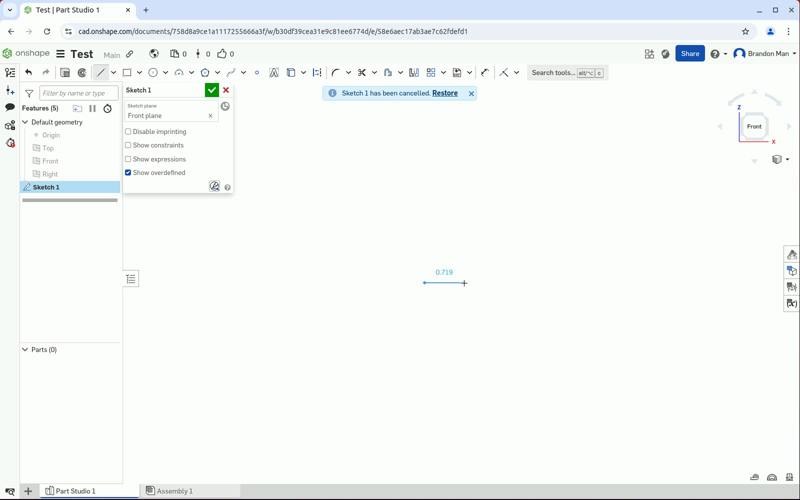
click(464, 282)
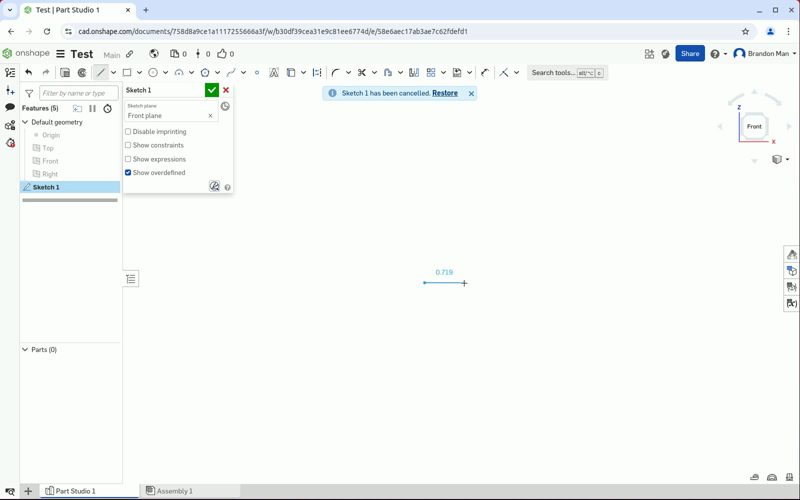
scroll(-6)
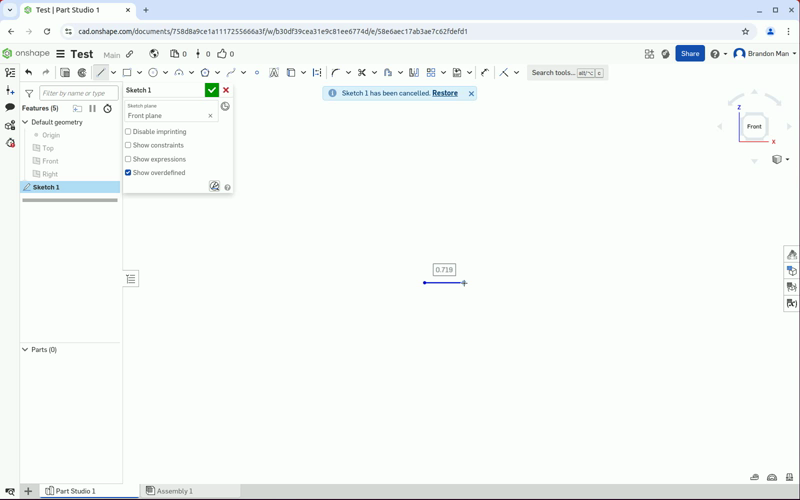
scroll(-6)
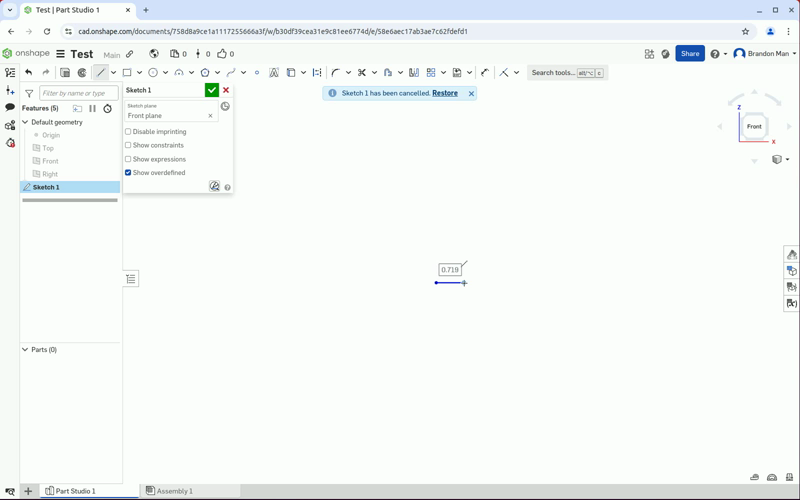
scroll(-6)
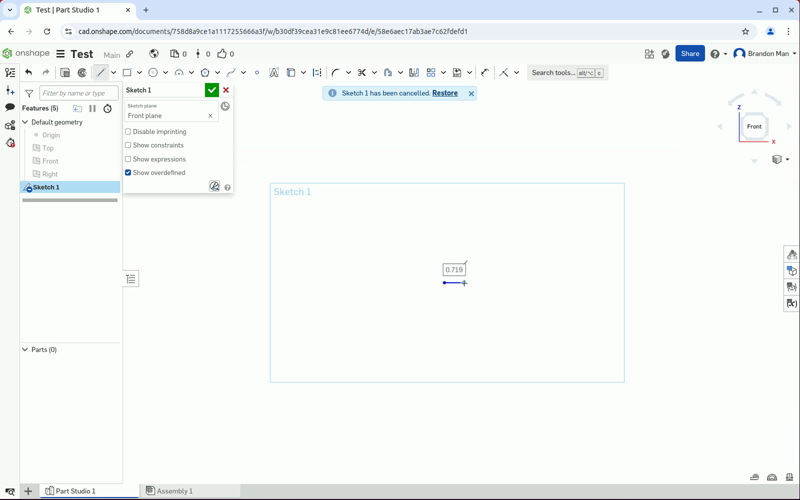
scroll(-6)
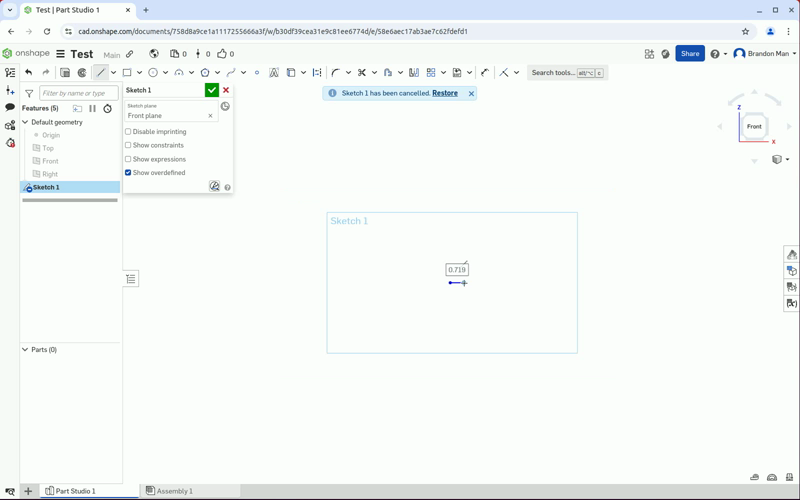
scroll(-6)
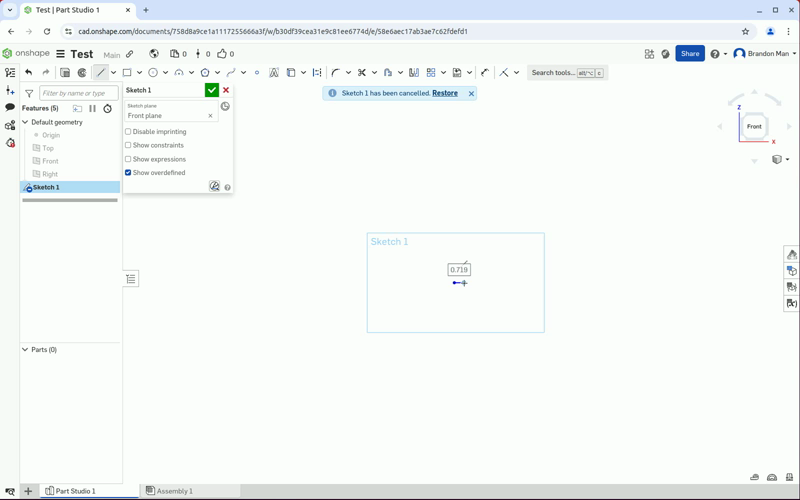
scroll(-6)
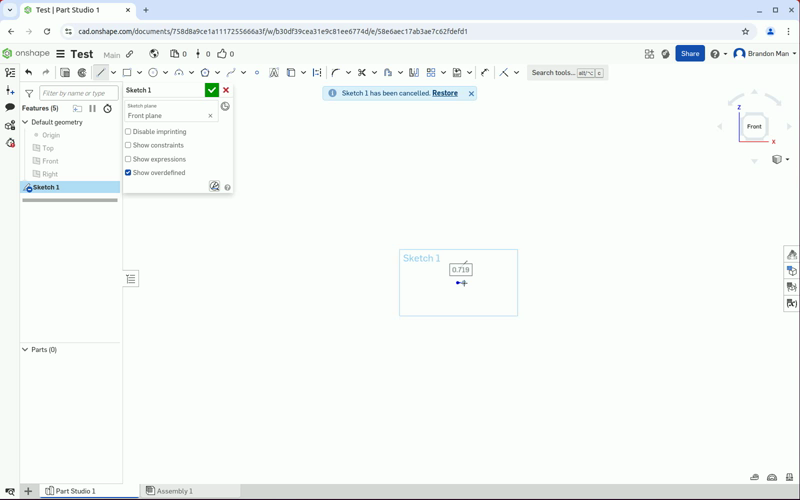
scroll(-6)
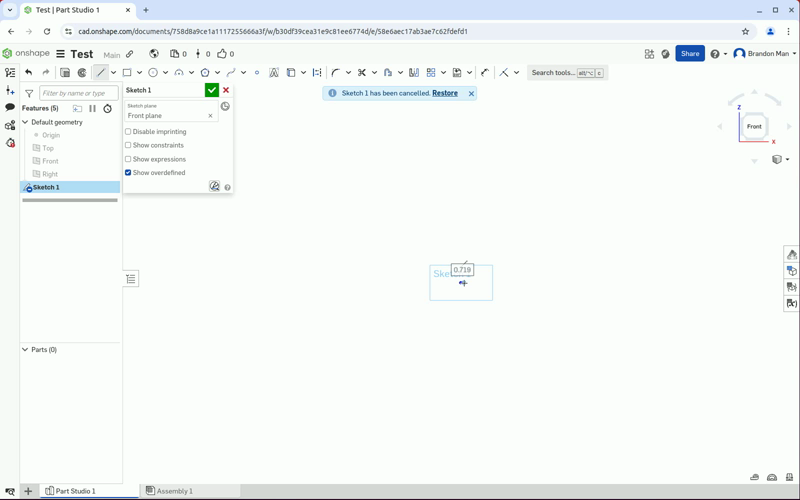
key_up(shift)
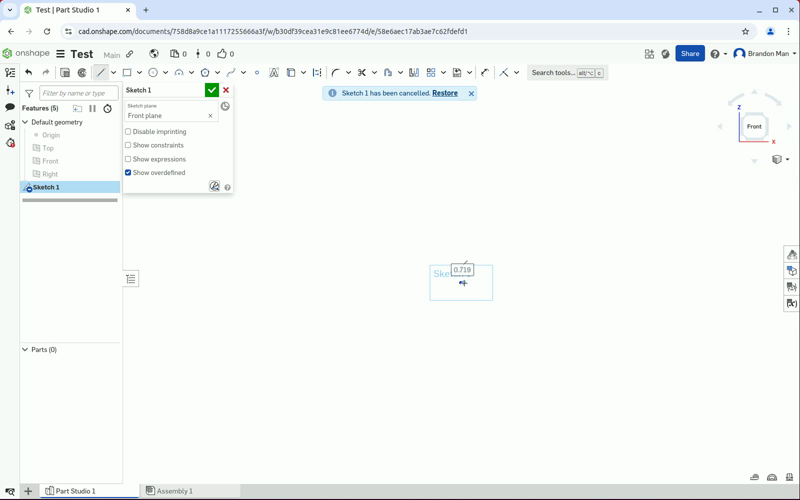
key_down(shift)
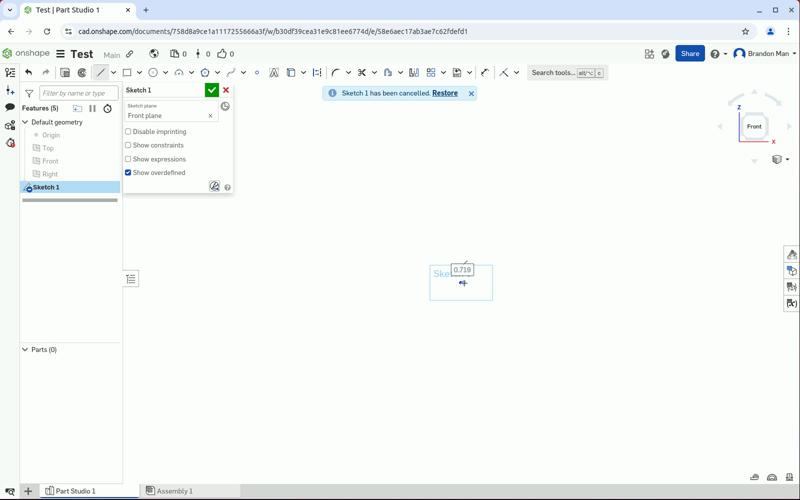
mouse_move(464, 170)
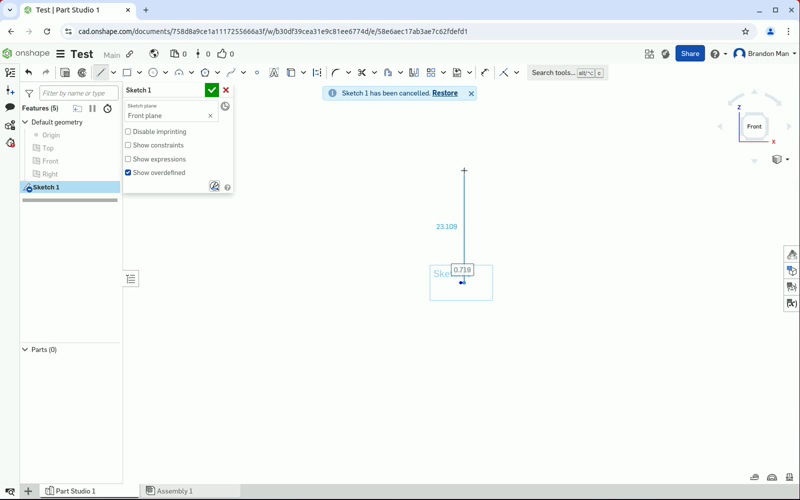
click(464, 170)
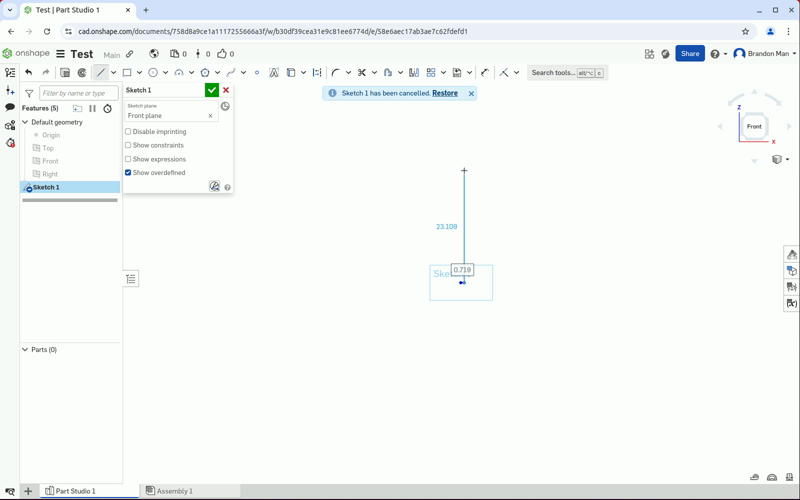
key_up(shift)
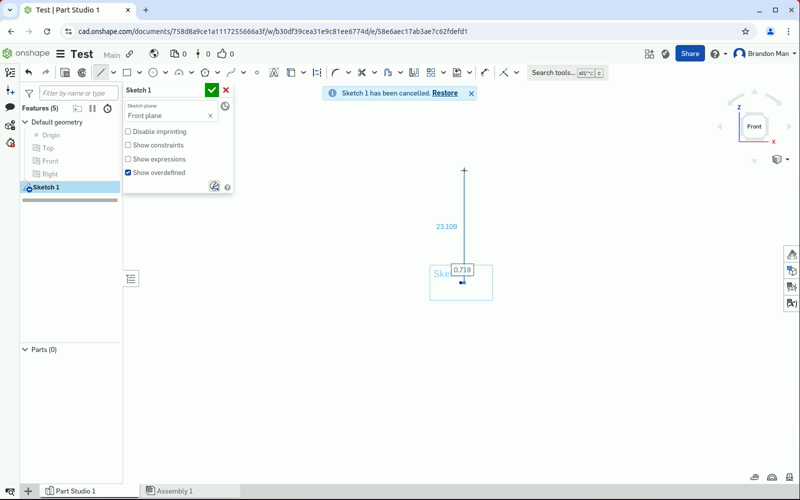
key_down(shift)
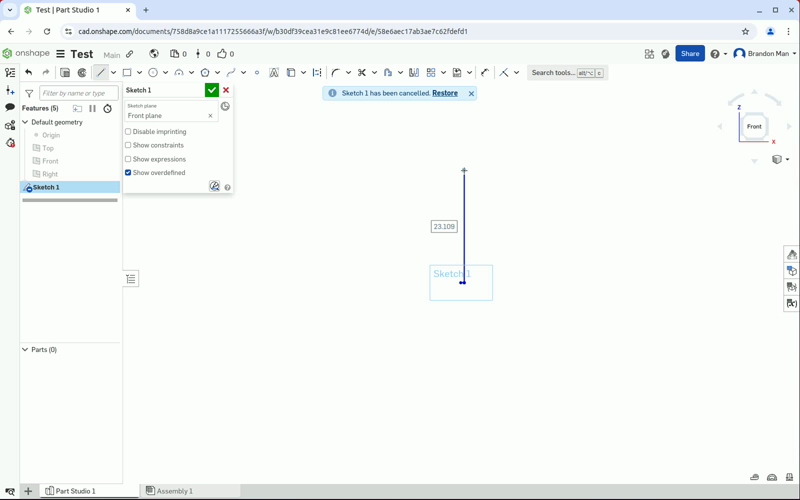
mouse_move(494, 170)
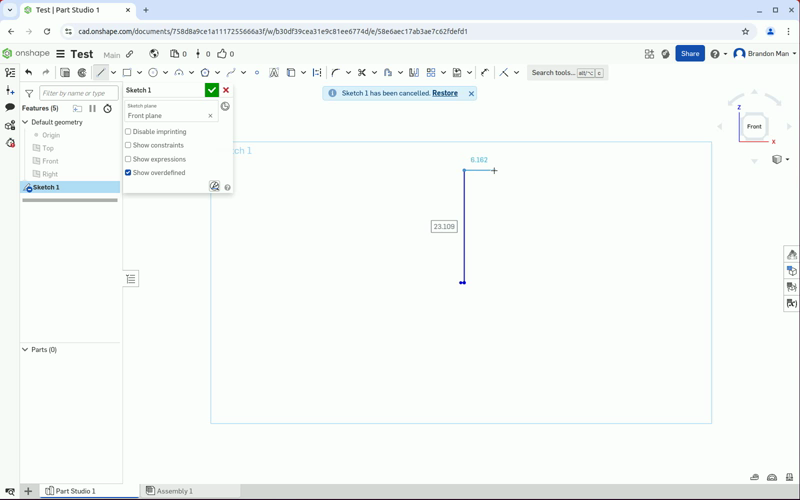
mouse_move(460, 170)
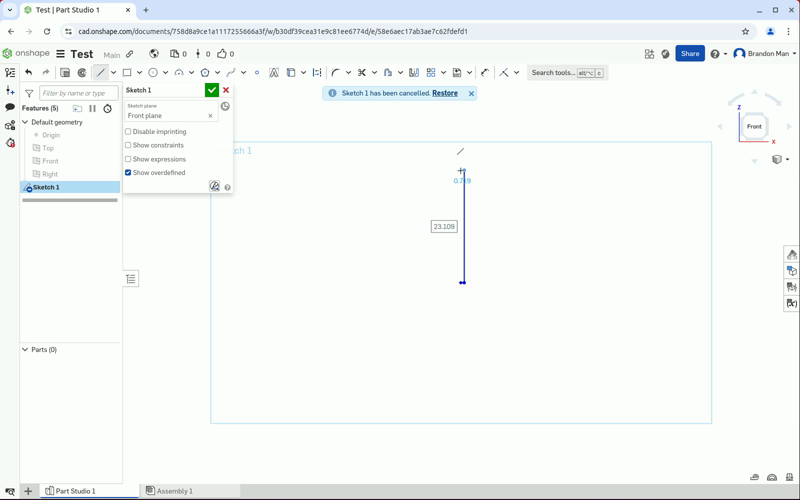
scroll(6)
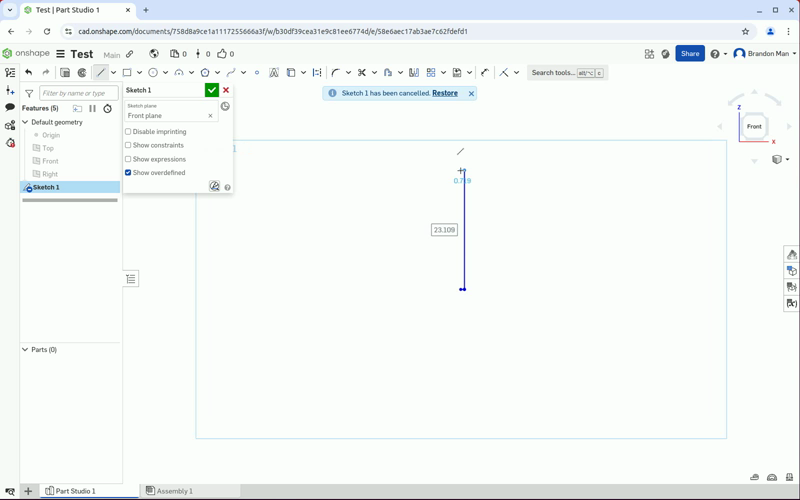
scroll(6)
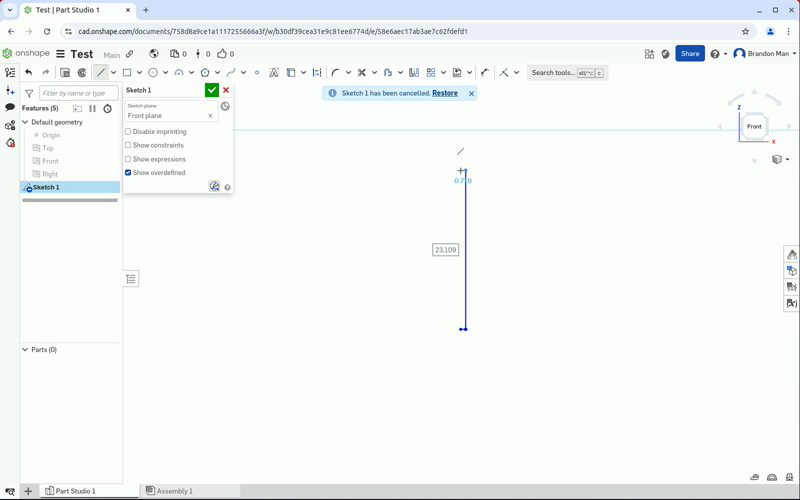
scroll(6)
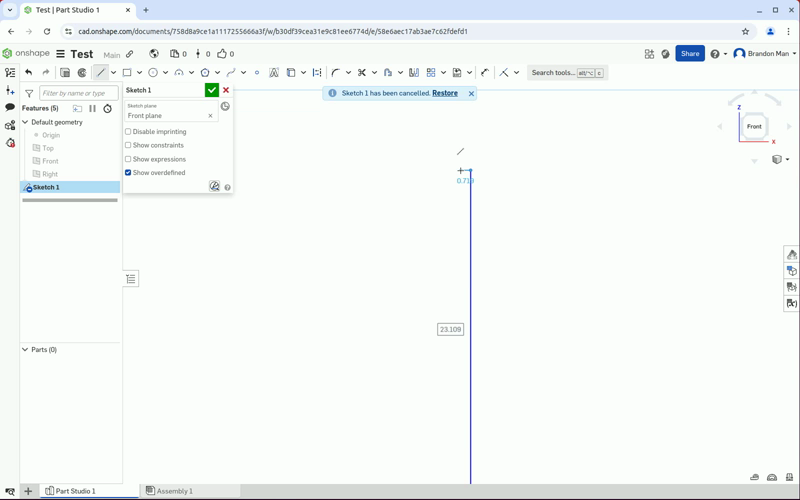
scroll(6)
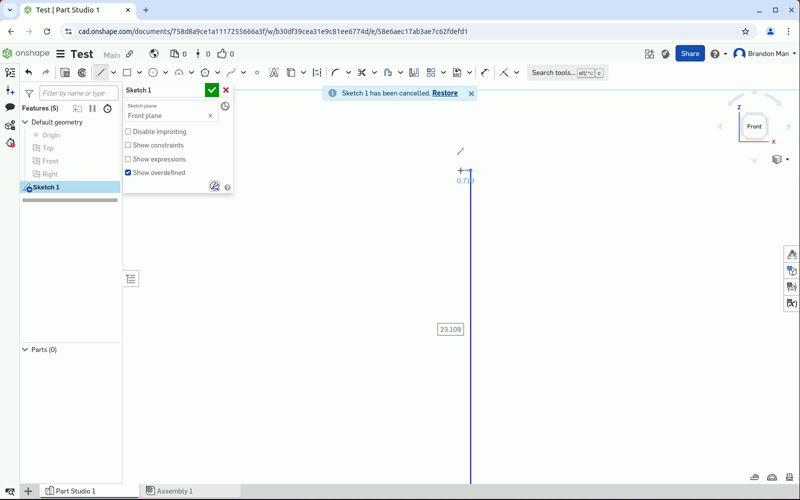
scroll(6)
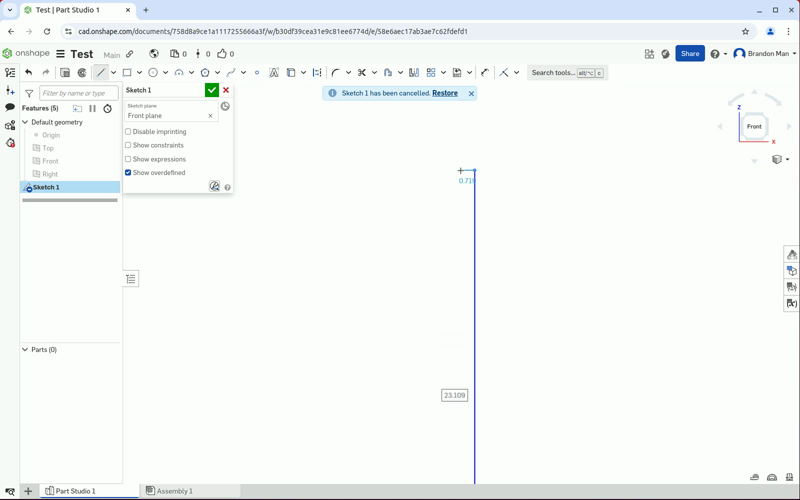
scroll(6)
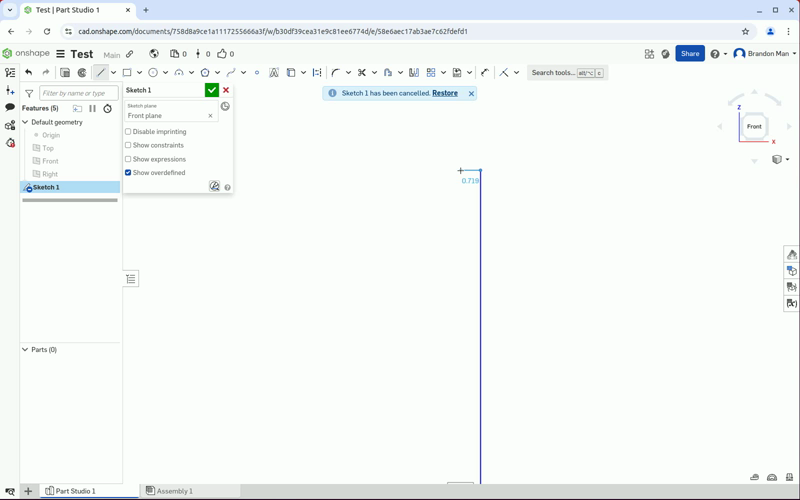
scroll(6)
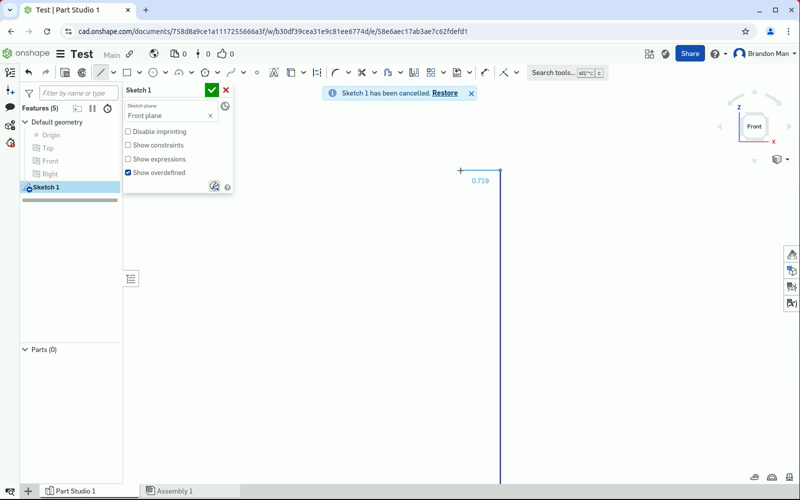
click(460, 170)
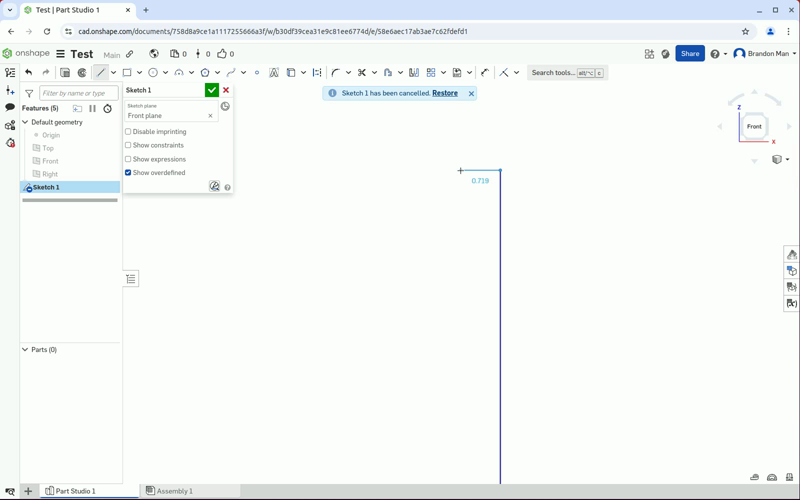
scroll(-6)
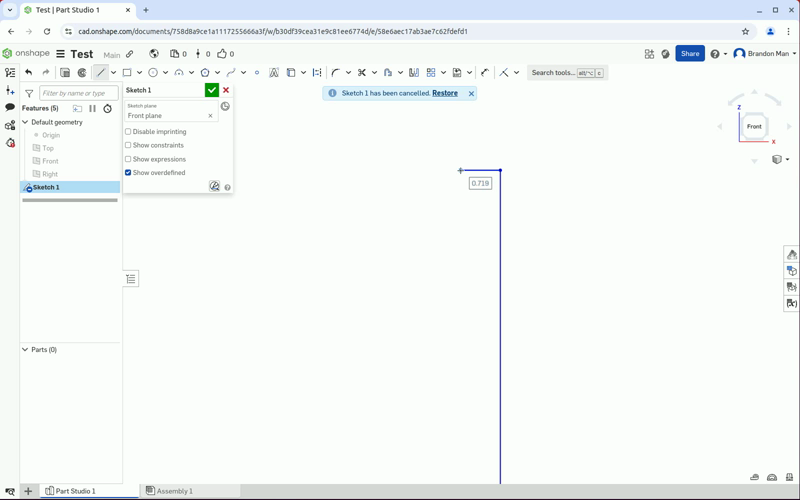
scroll(-6)
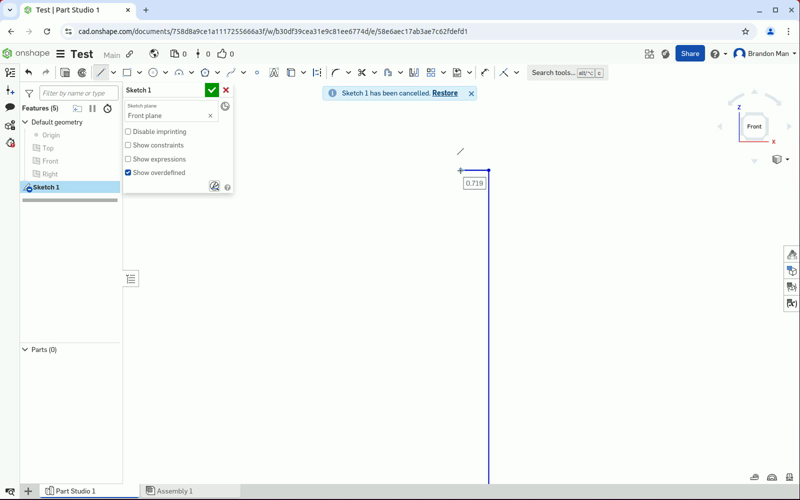
scroll(-6)
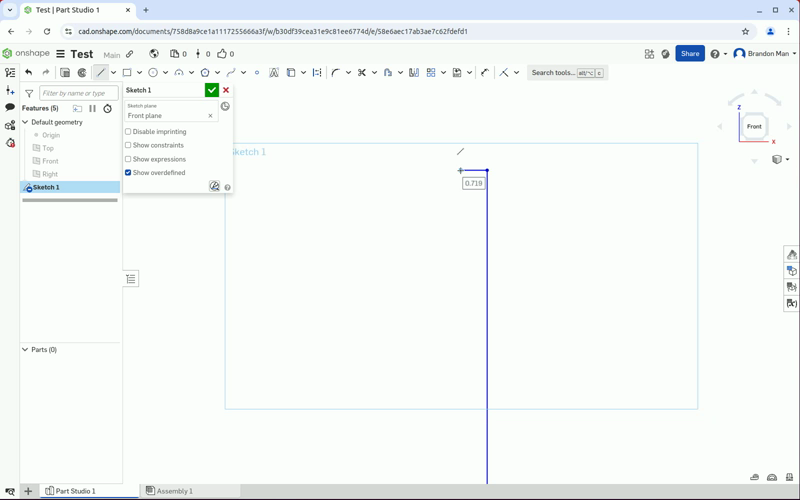
scroll(-6)
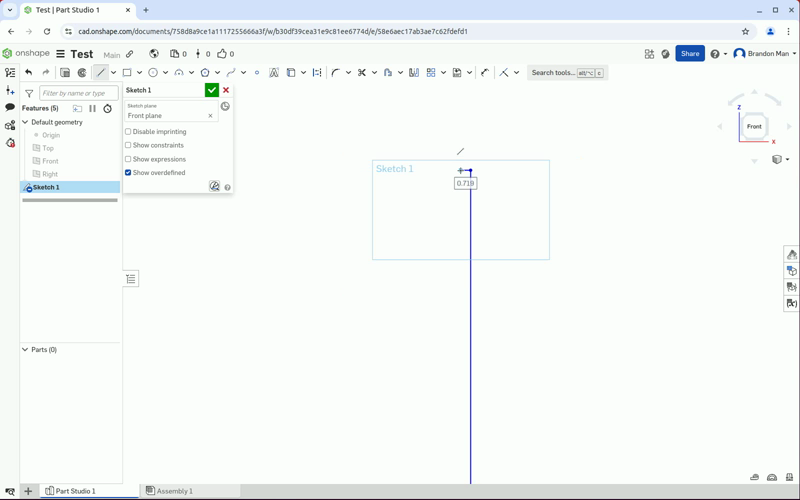
scroll(-6)
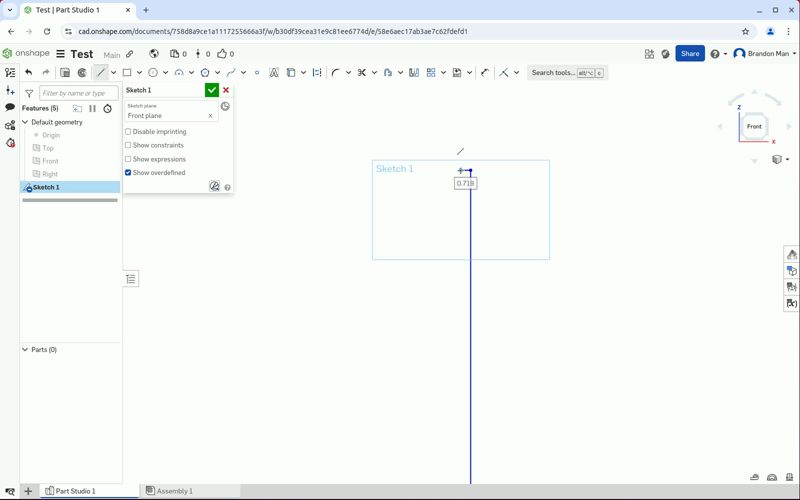
scroll(-6)
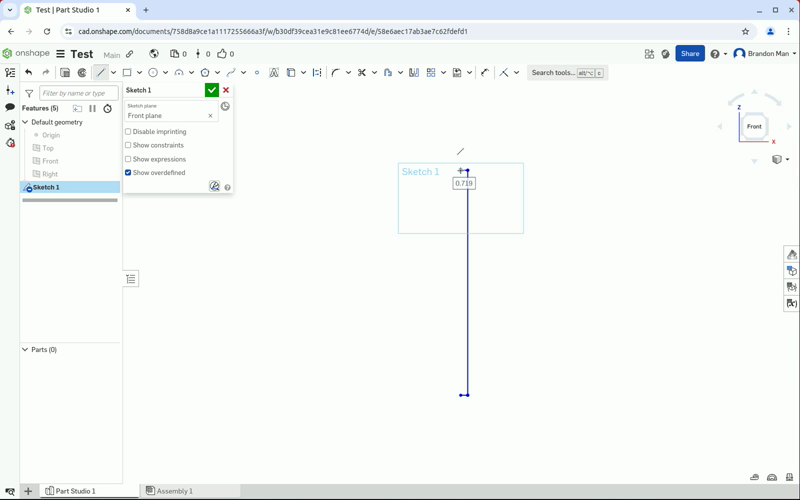
scroll(-6)
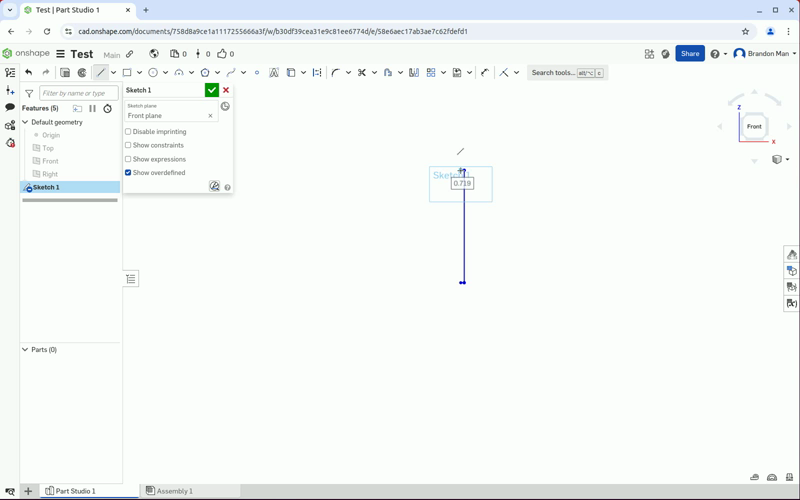
key_up(shift)
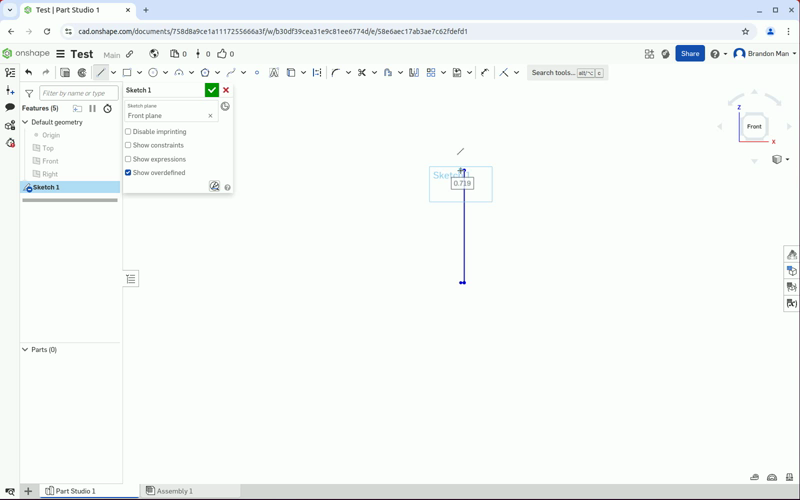
key_down(shift)
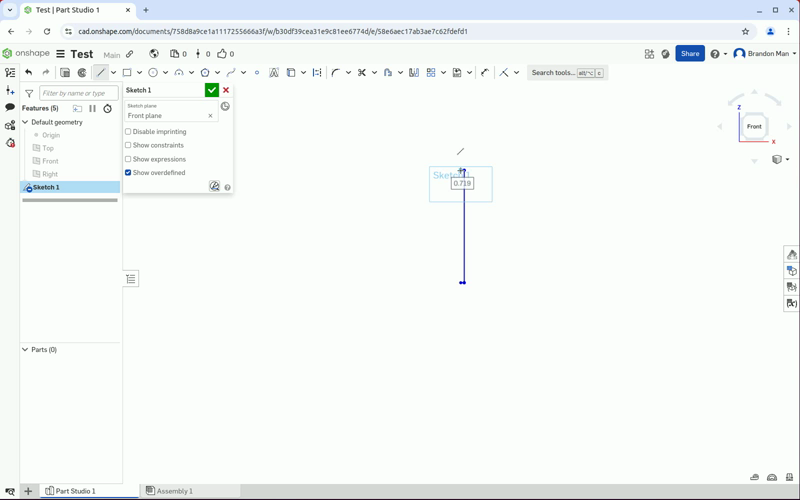
mouse_move(460, 282)
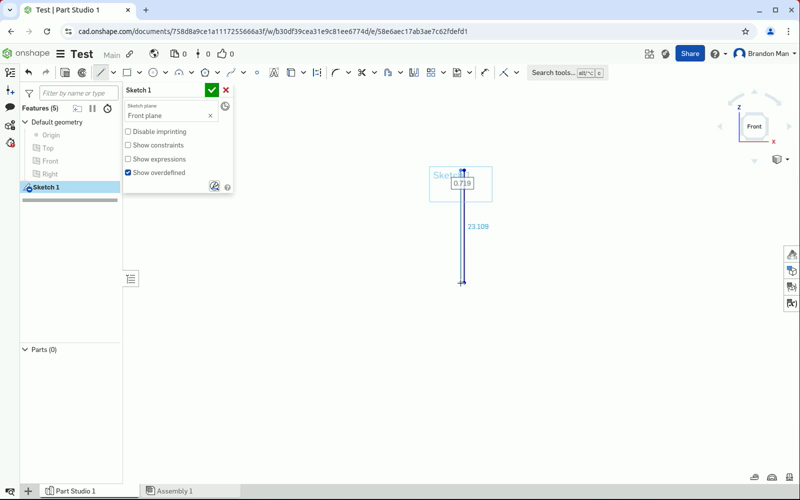
scroll(6)
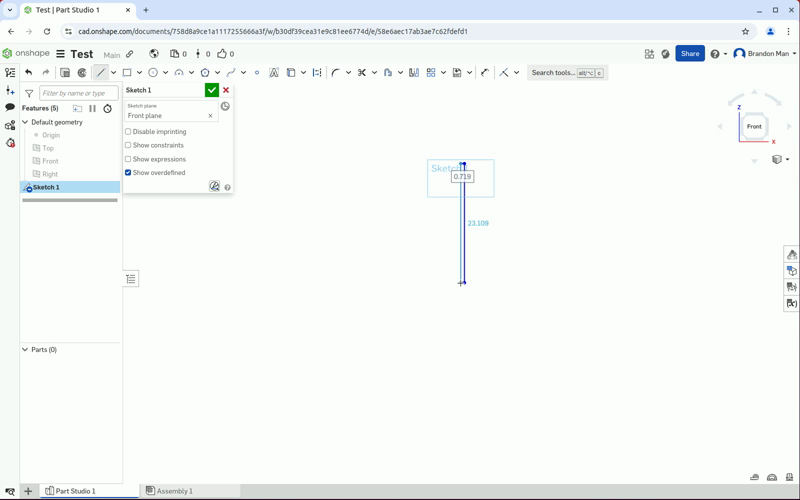
scroll(6)
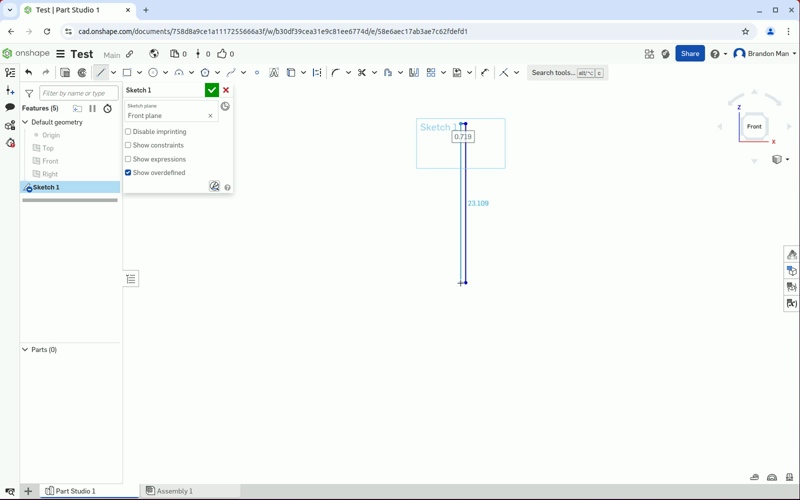
scroll(6)
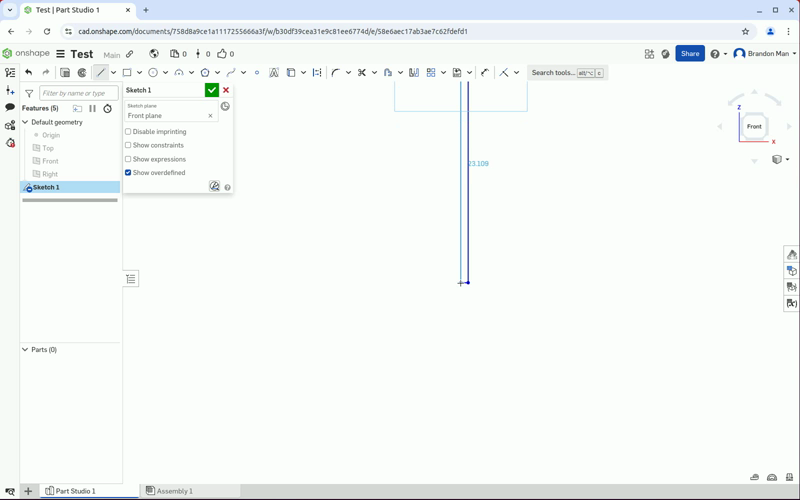
scroll(6)
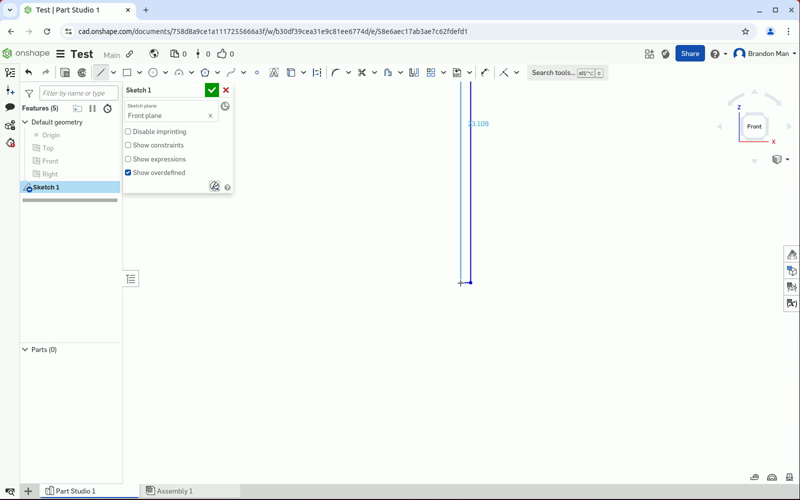
scroll(6)
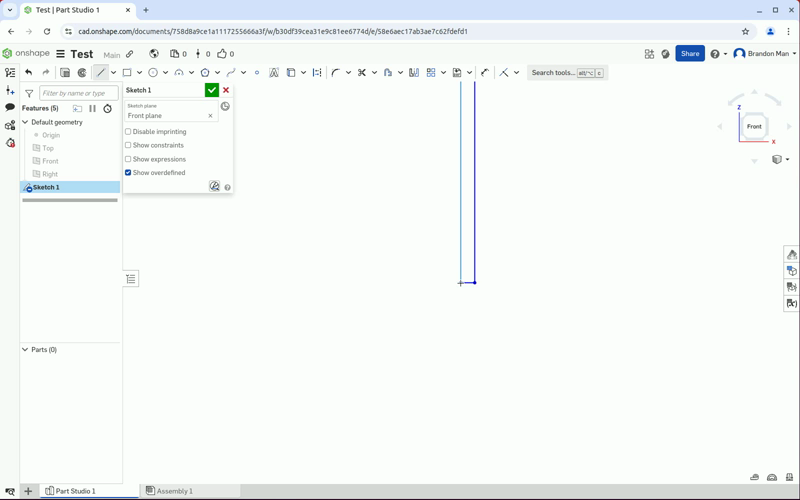
scroll(6)
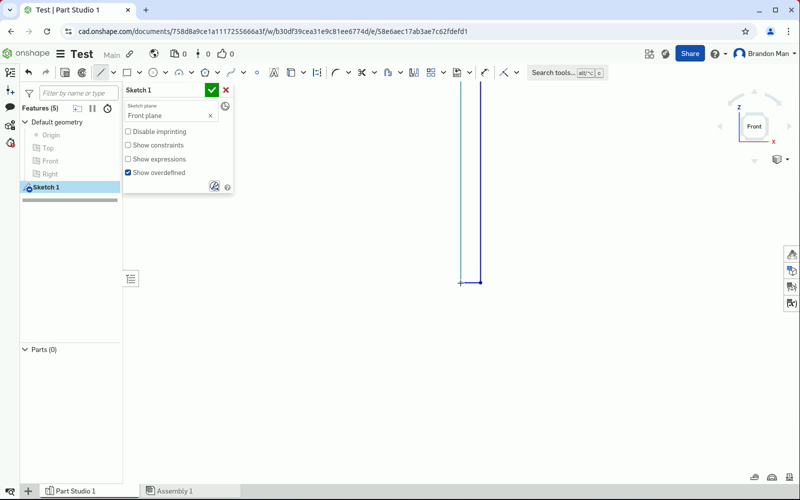
scroll(6)
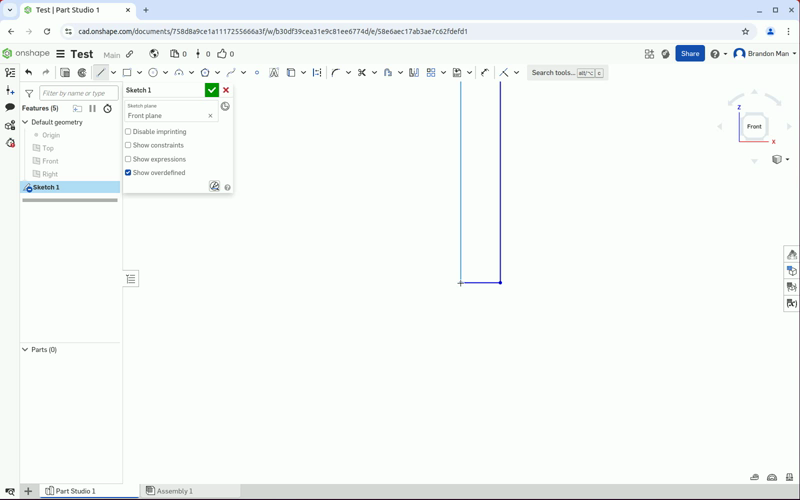
key_up(shift)
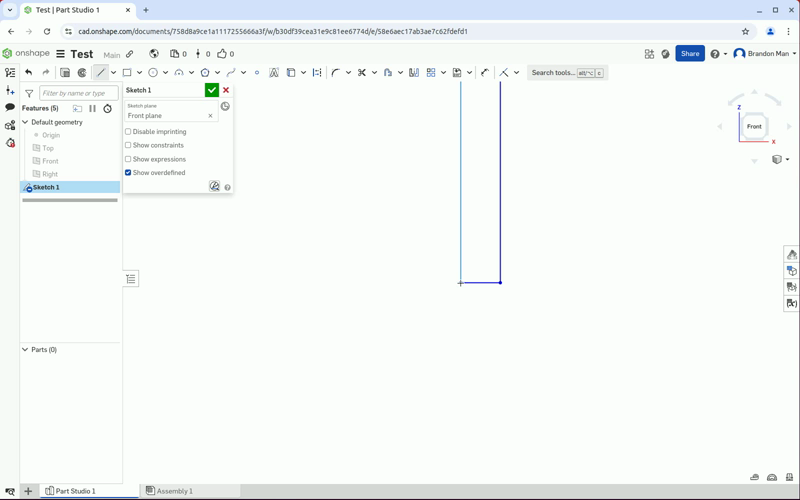
click(460, 282)
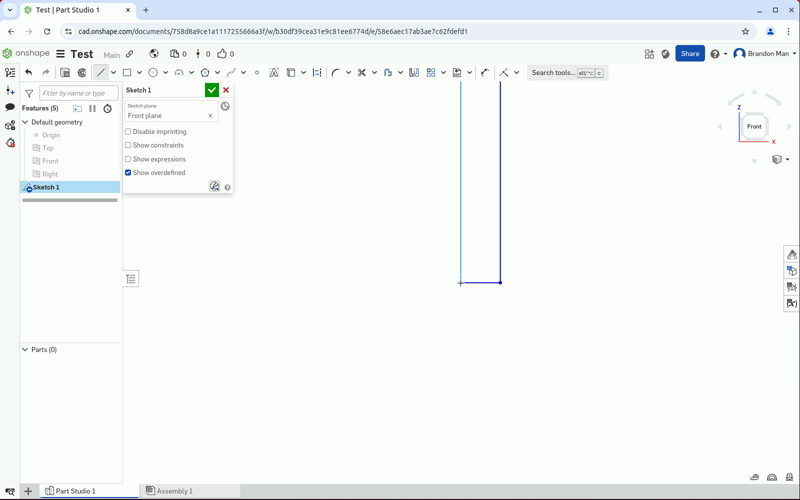
scroll(-6)
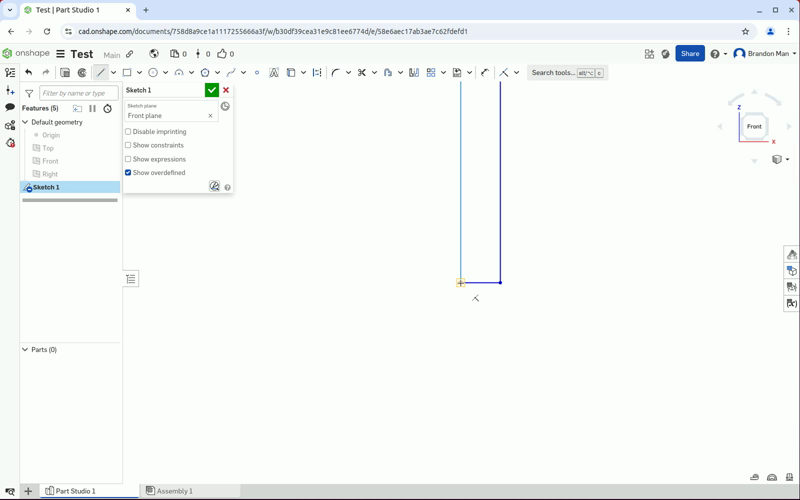
scroll(-6)
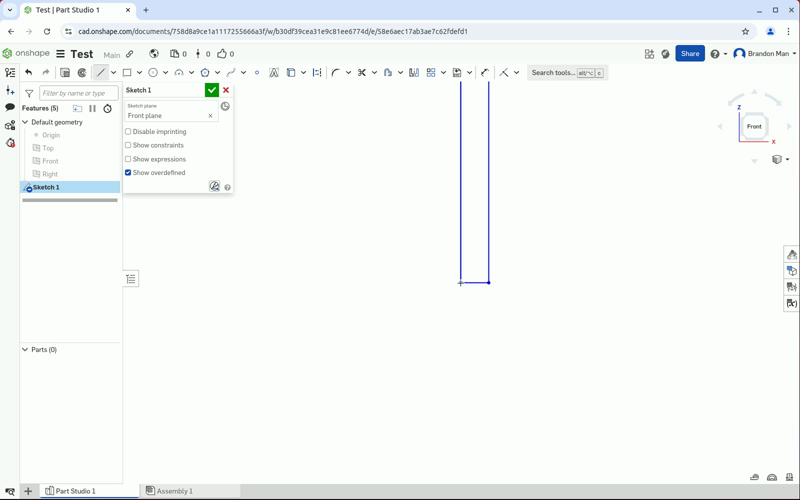
scroll(-6)
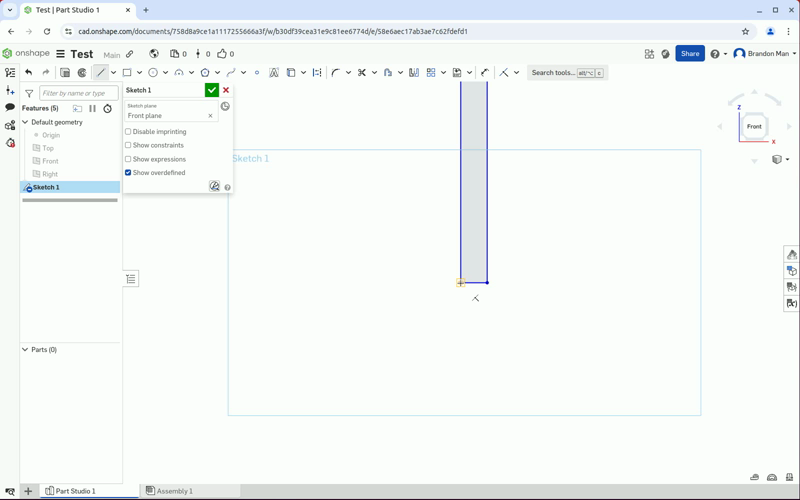
scroll(-6)
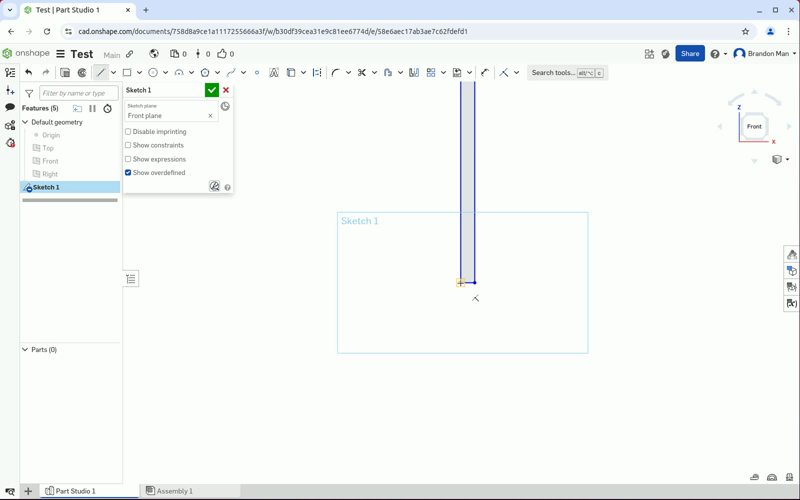
scroll(-6)
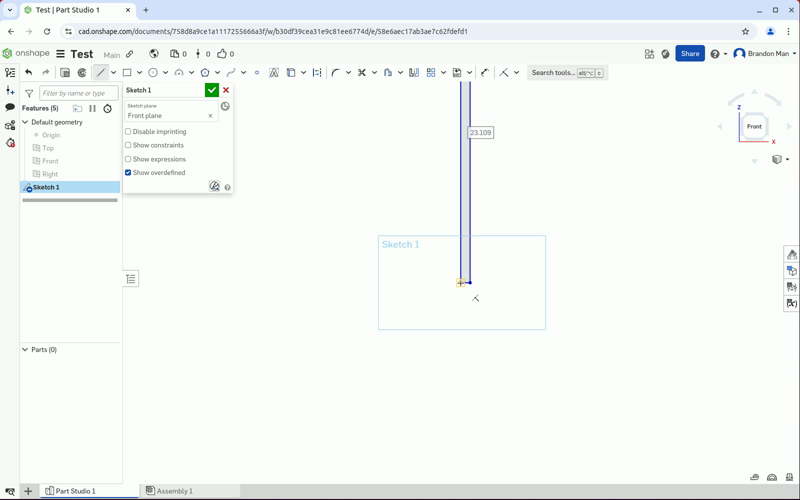
scroll(-6)
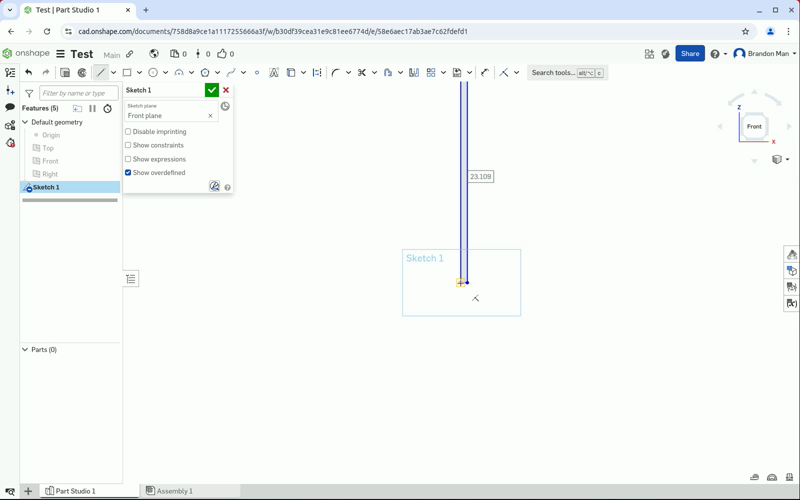
scroll(-6)
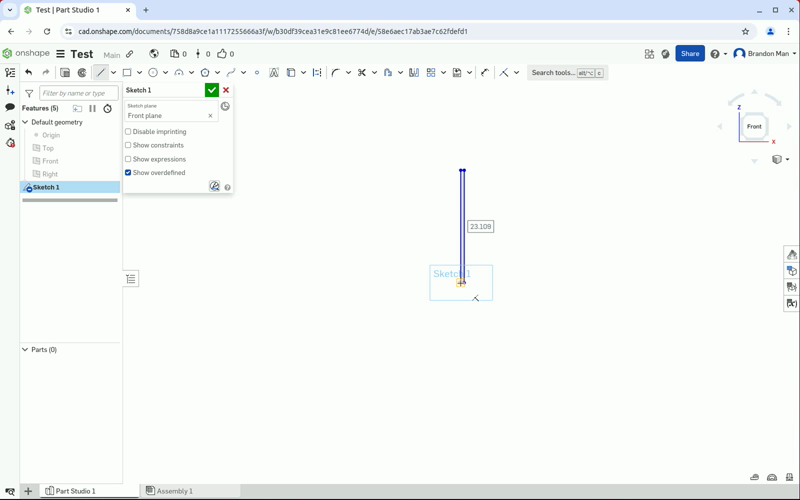
key(esc)
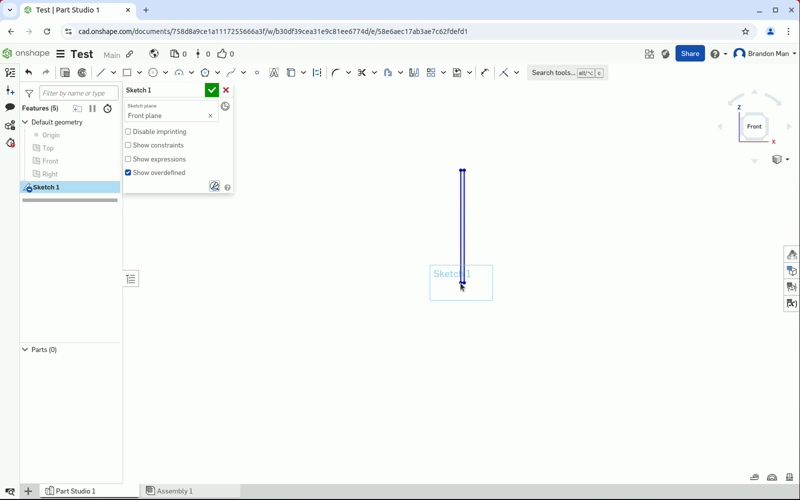
mouse_move(464, 209)
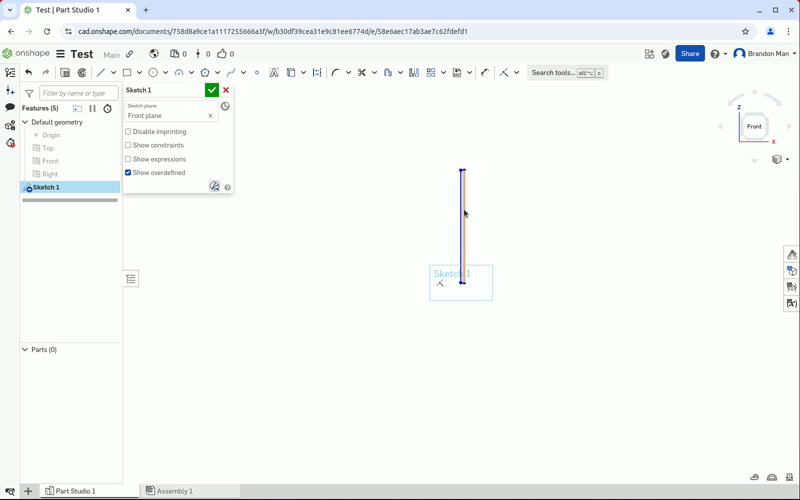
scroll(6)
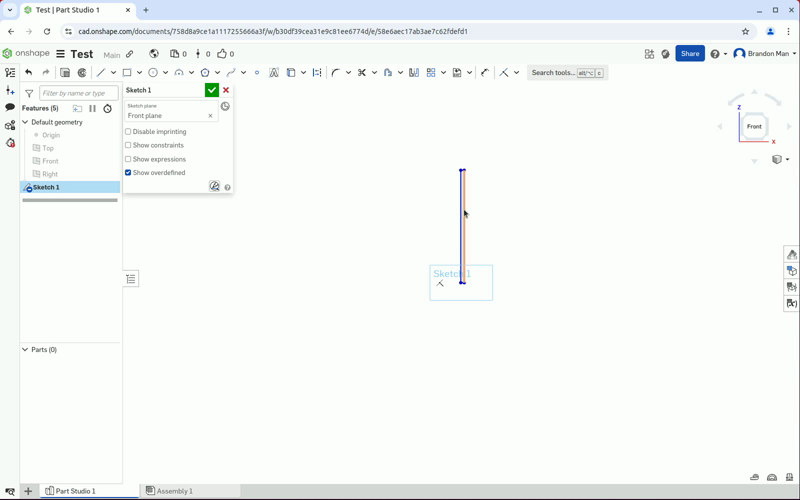
scroll(6)
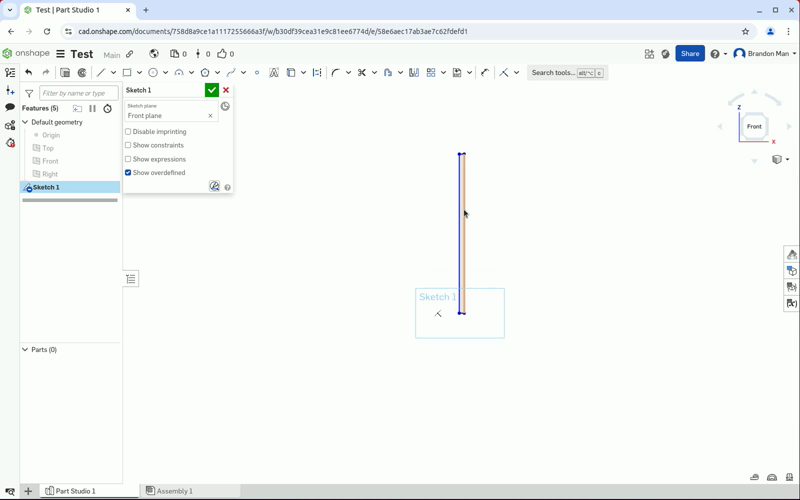
scroll(6)
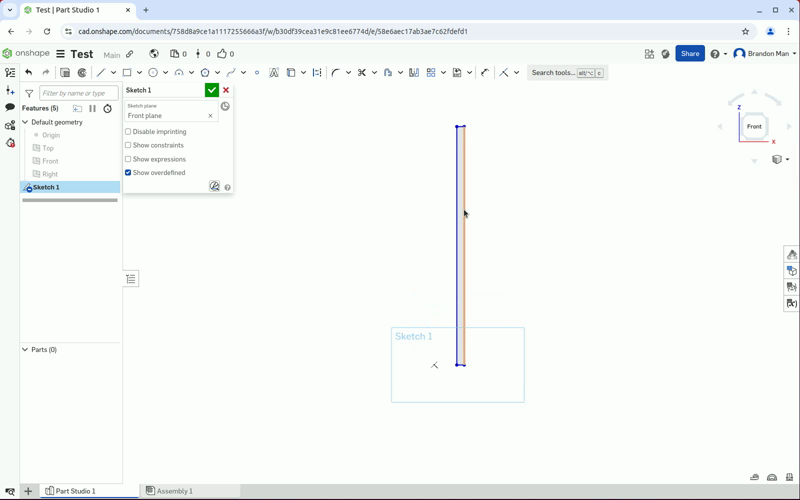
scroll(6)
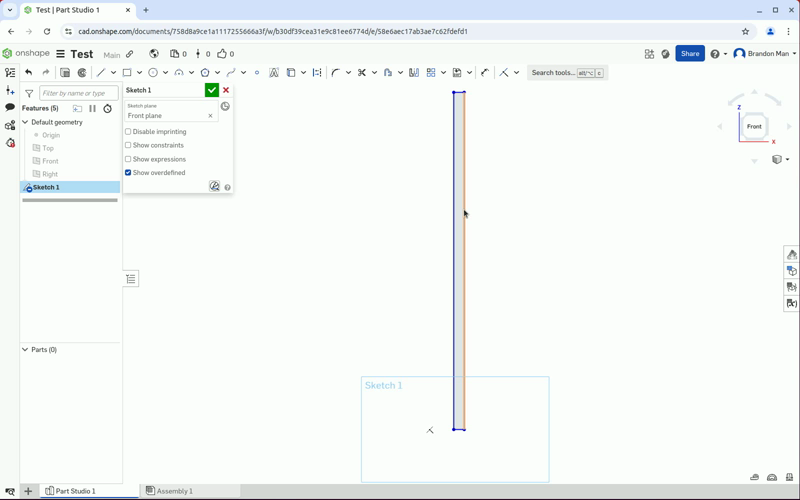
scroll(6)
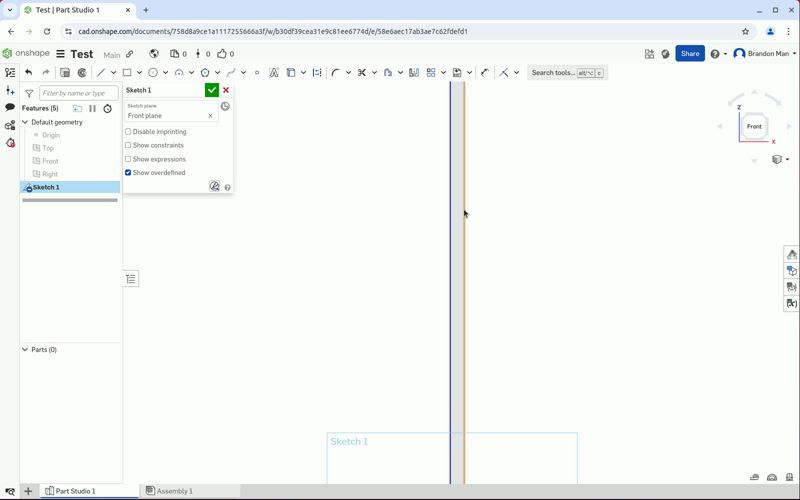
scroll(6)
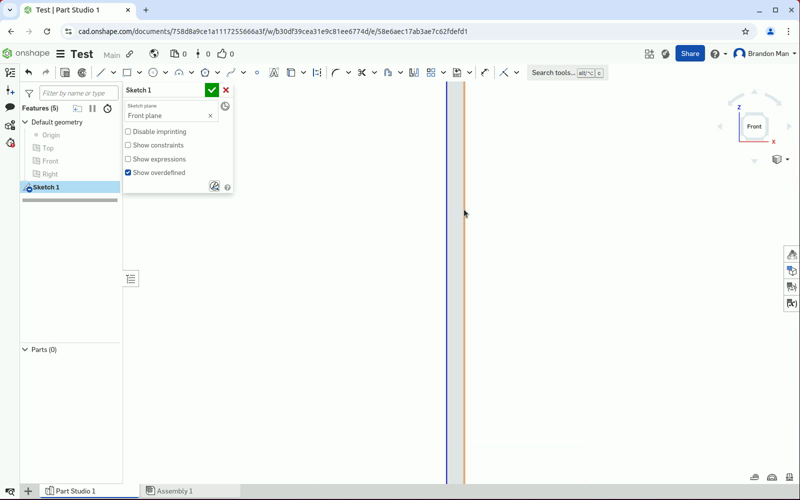
scroll(6)
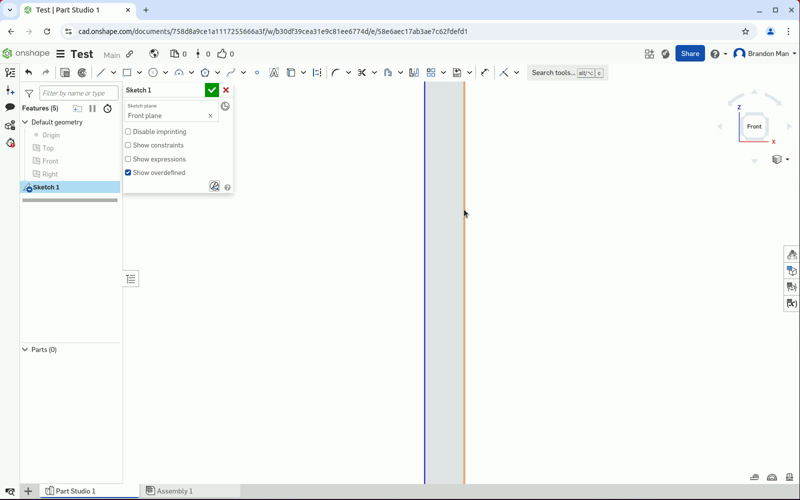
click(464, 209)
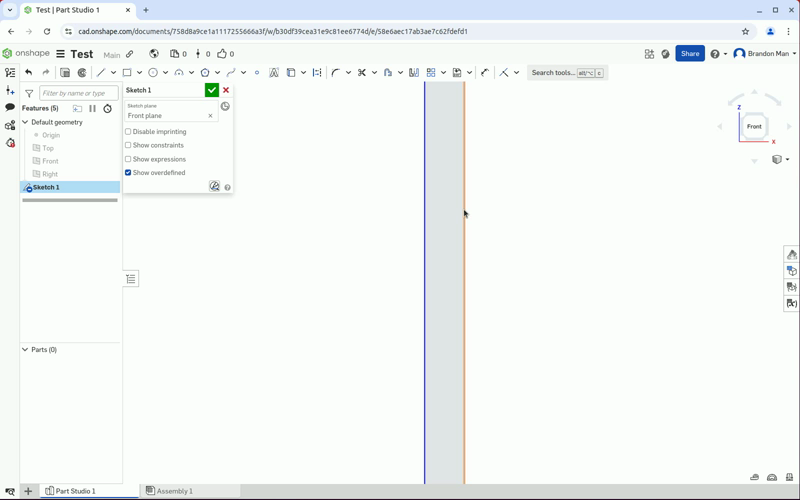
scroll(-6)
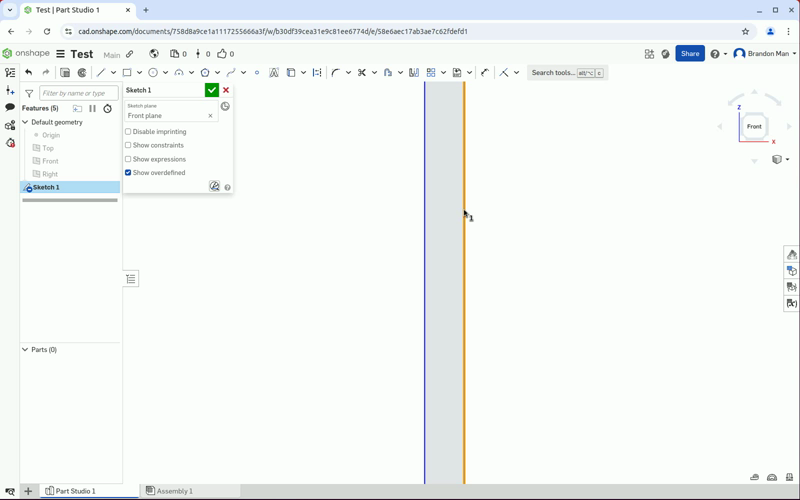
scroll(-6)
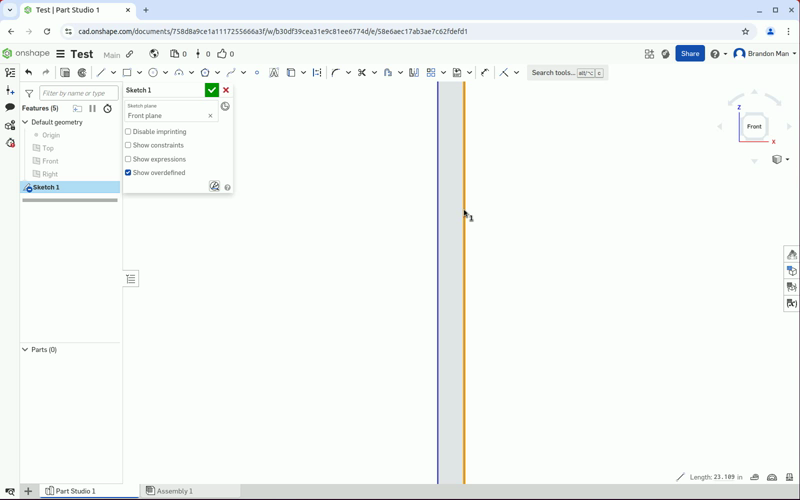
scroll(-6)
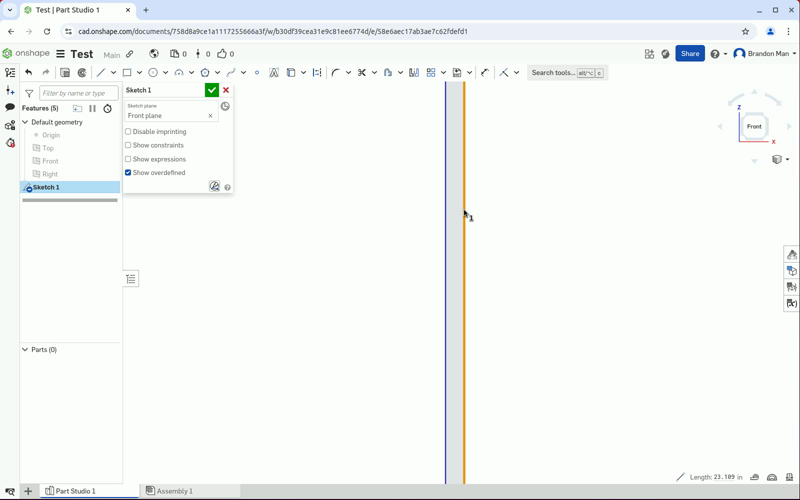
scroll(-6)
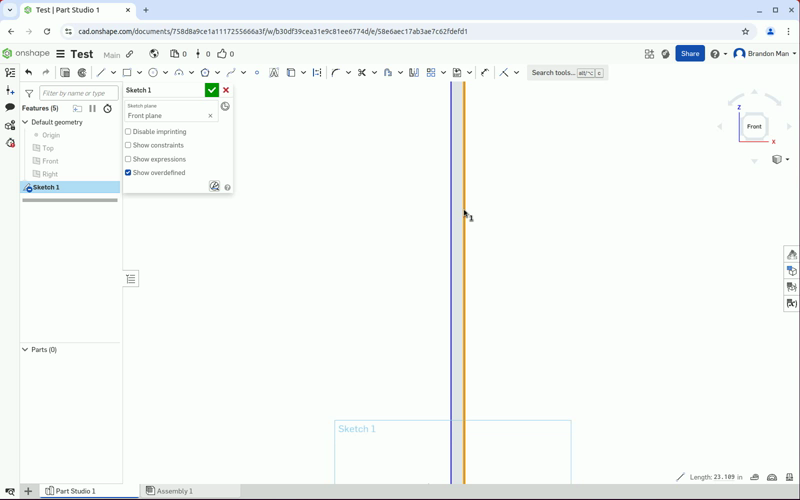
scroll(-6)
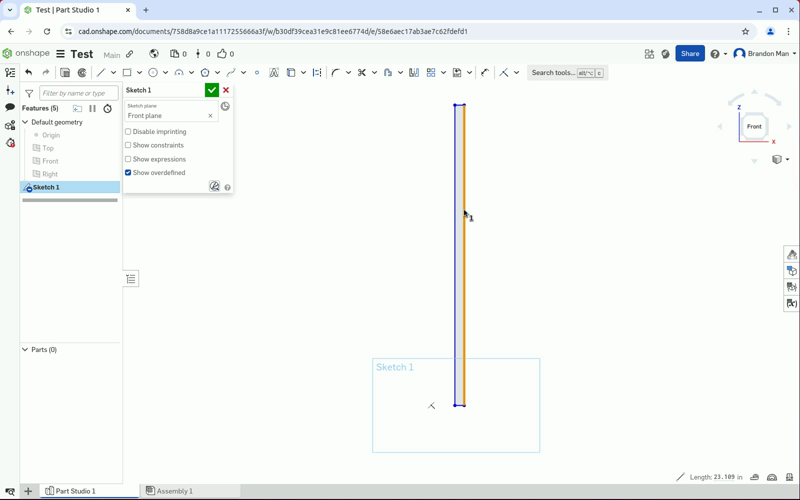
scroll(-6)
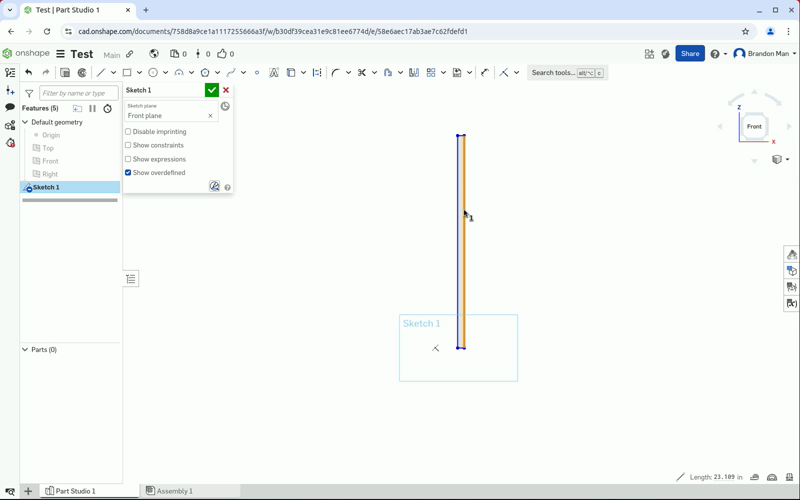
scroll(-6)
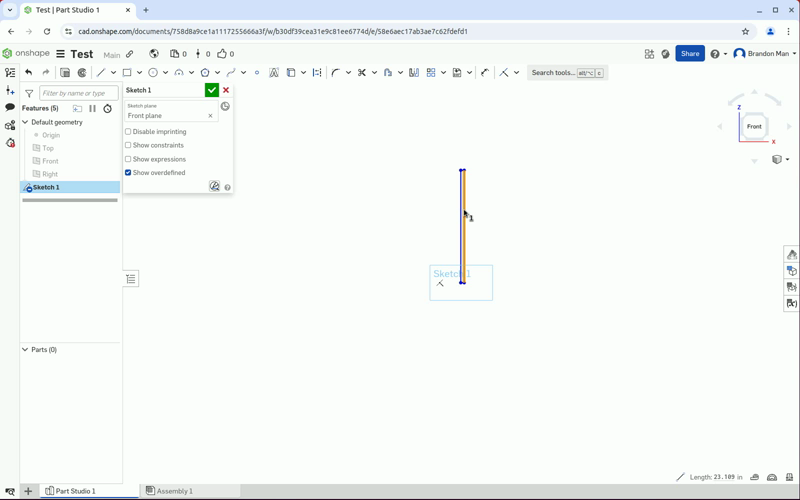
mouse_move(73, 352)
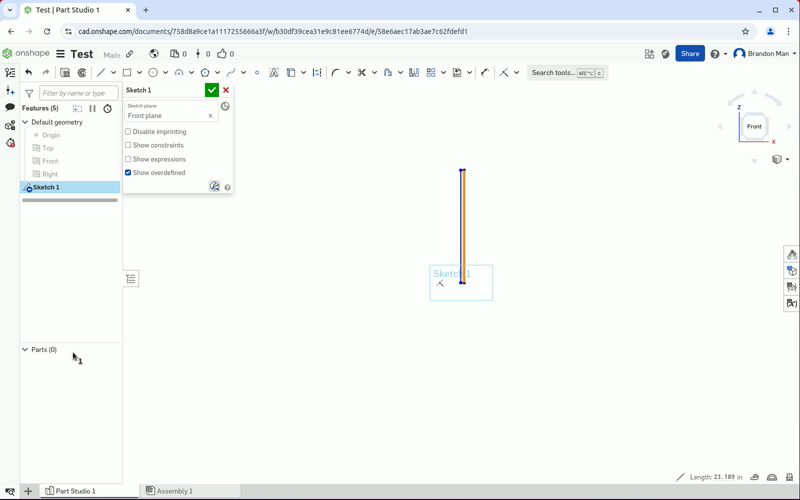
key(shift+y)
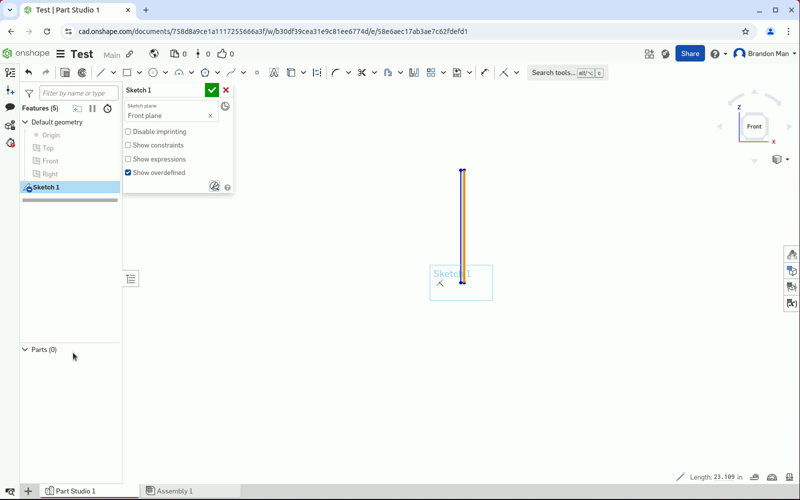
key(shift+e)
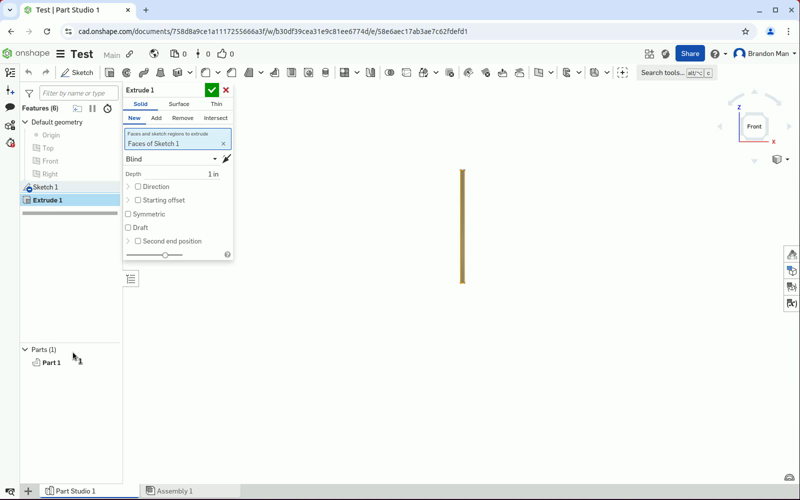
mouse_move(143, 106)
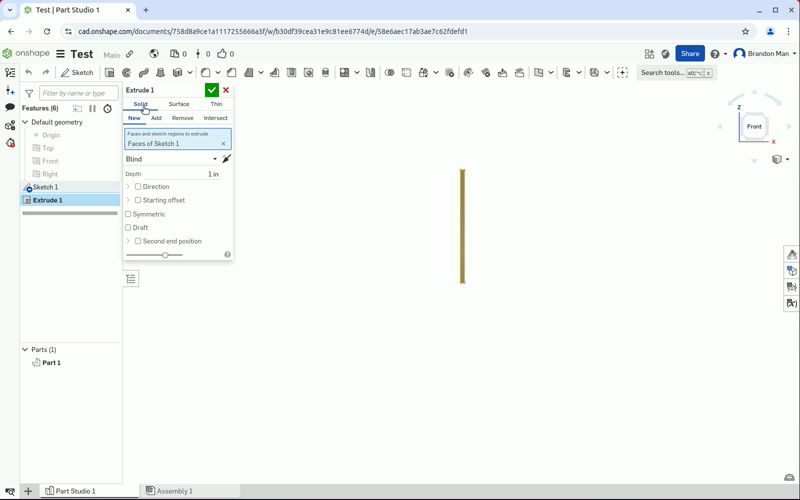
click(143, 106)
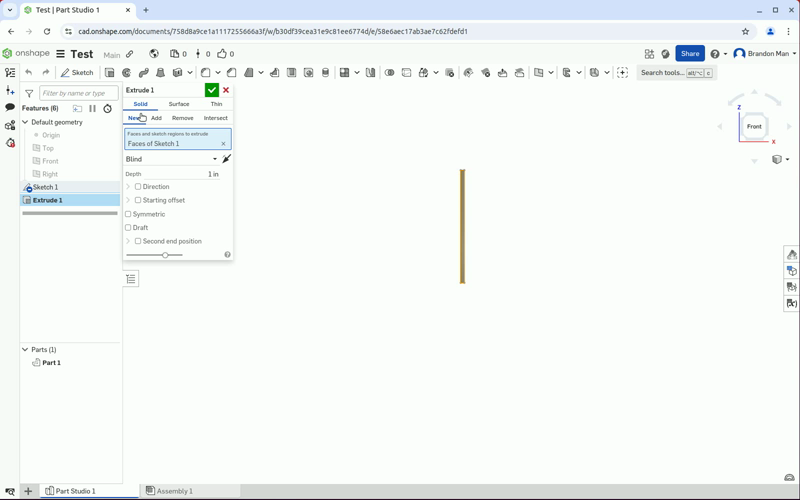
mouse_move(137, 120)
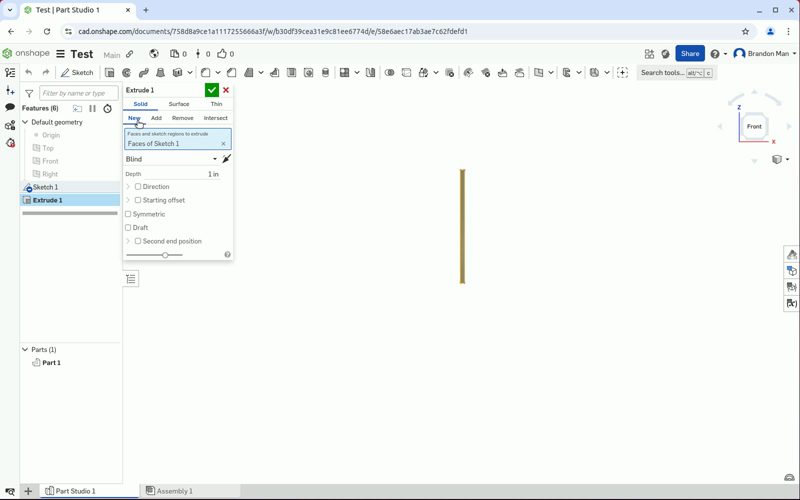
click(137, 120)
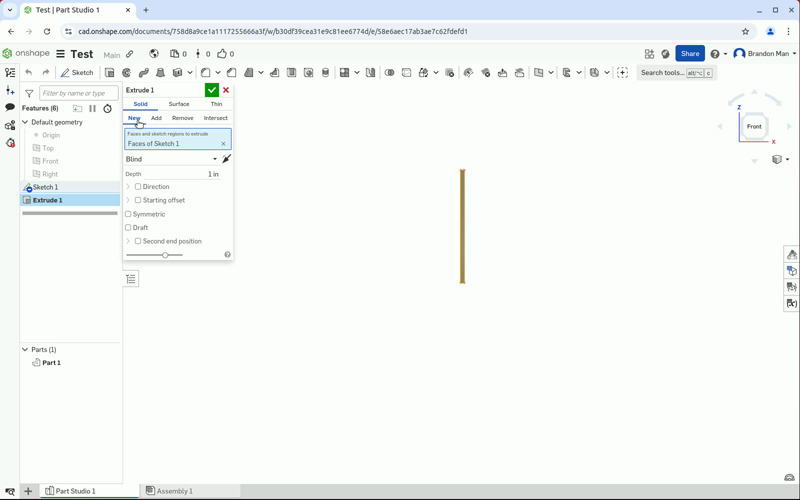
key(tab, 4)
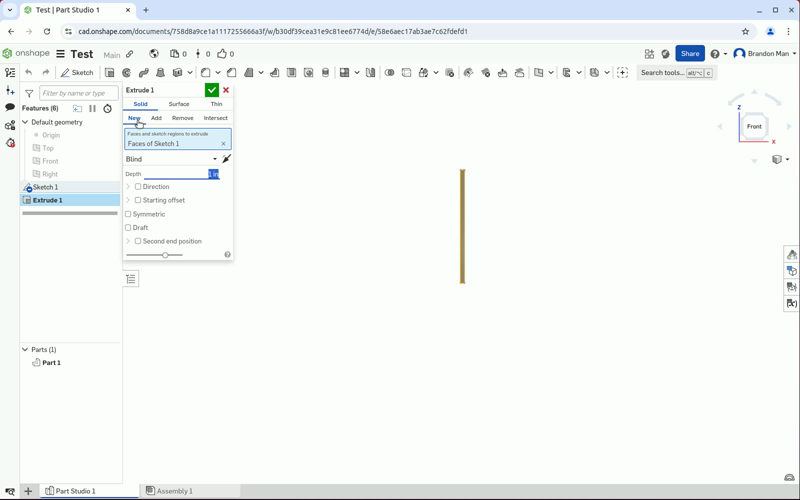
text(23.108)
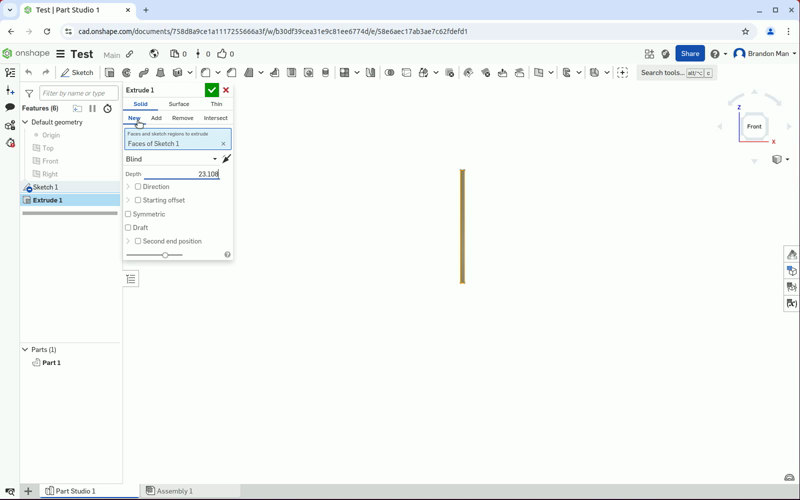
key(enter)
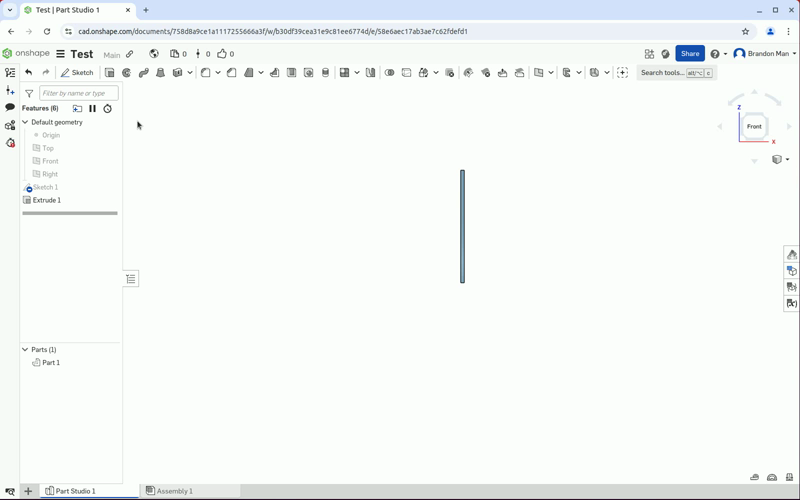
key(shift+h)
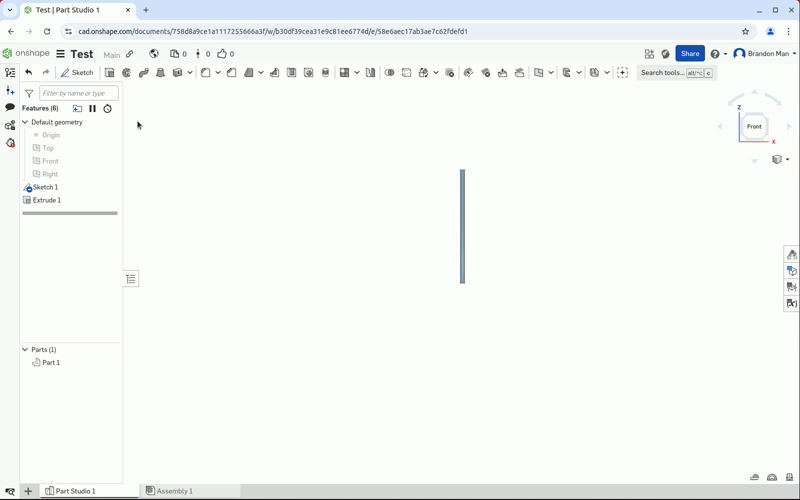
key(shift+h)
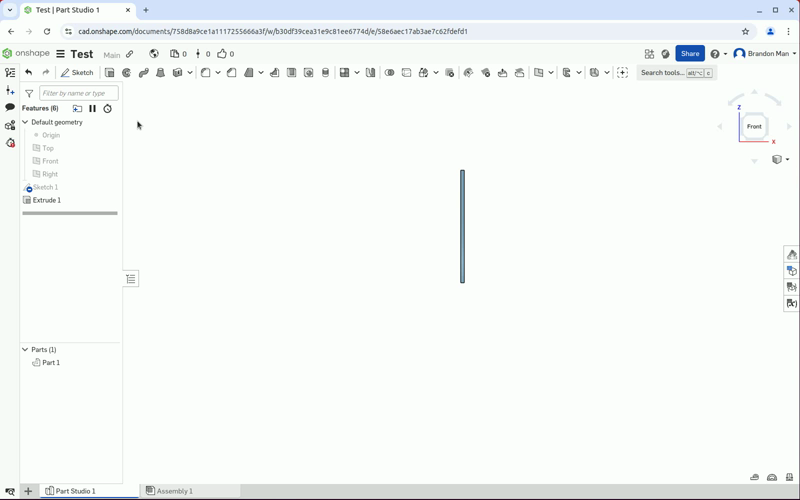
mouse_move(73, 189)
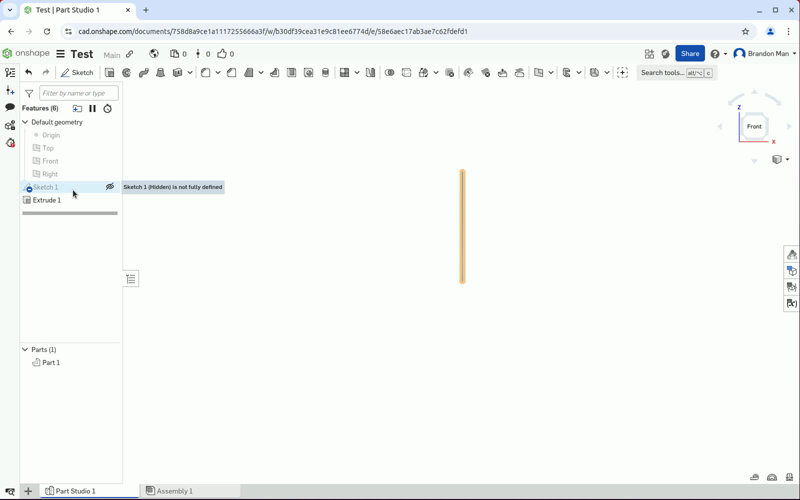
click(73, 189)
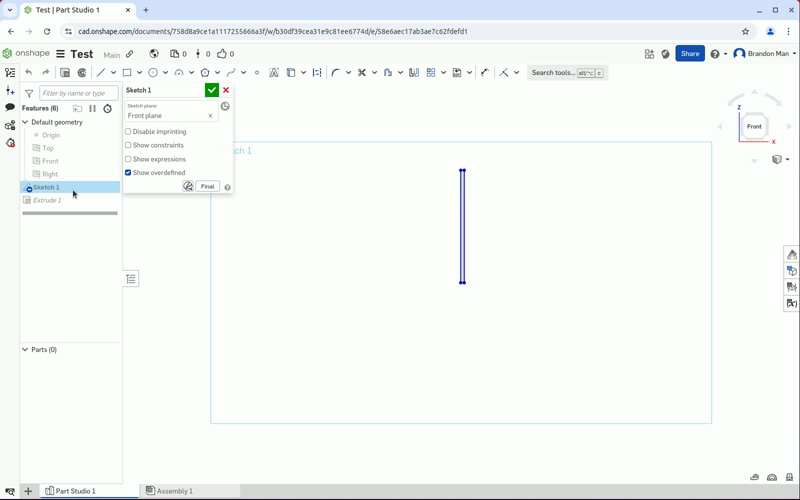
mouse_move(229, 92)
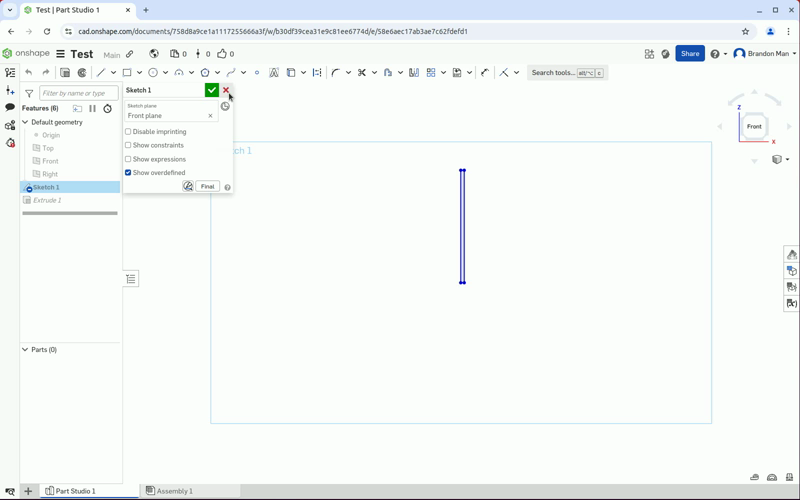
click(229, 92)
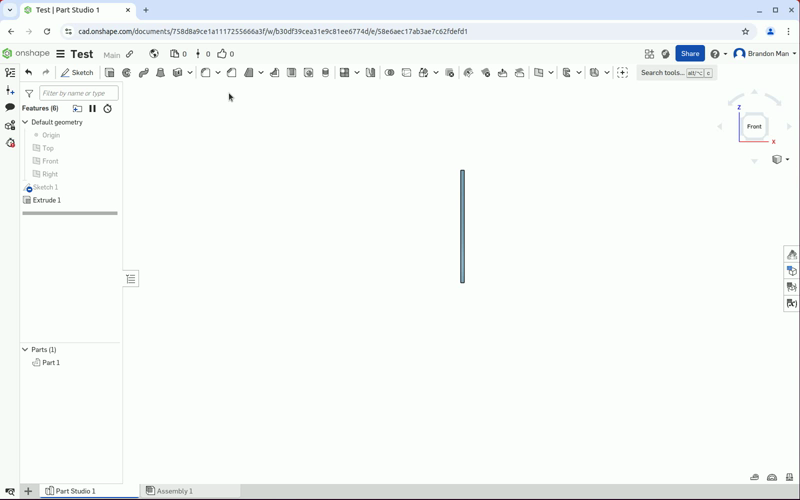
mouse_move(73, 352)
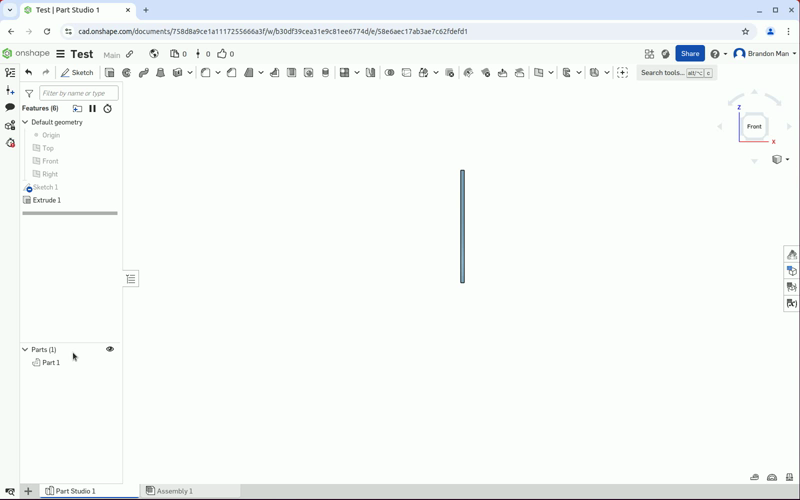
key(y)
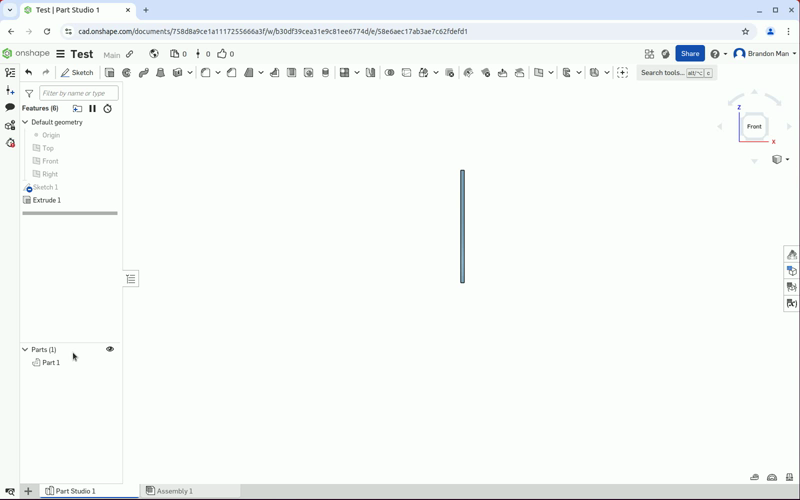
key(shift+p)
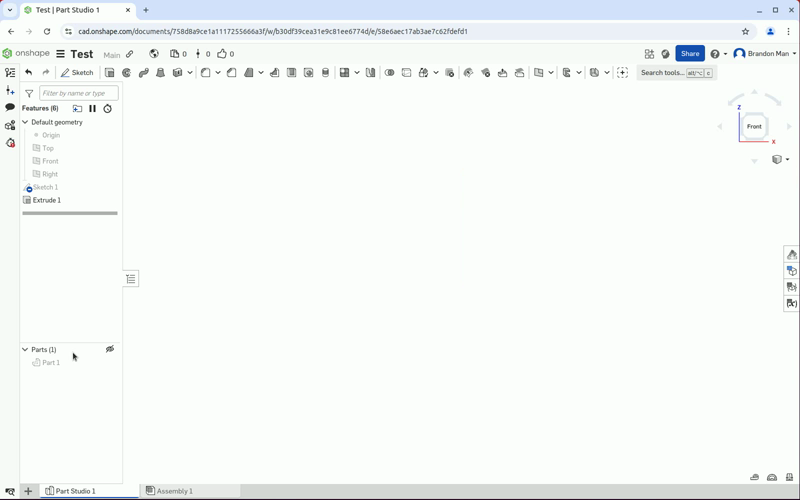
key(space)
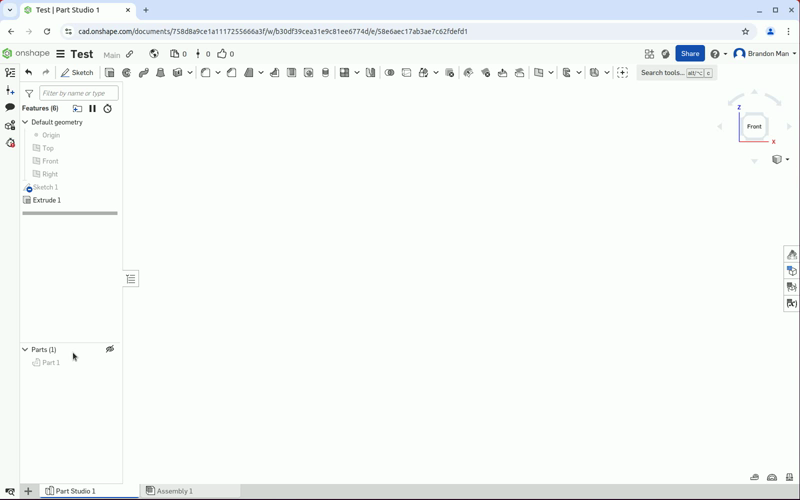
key_down(shift)
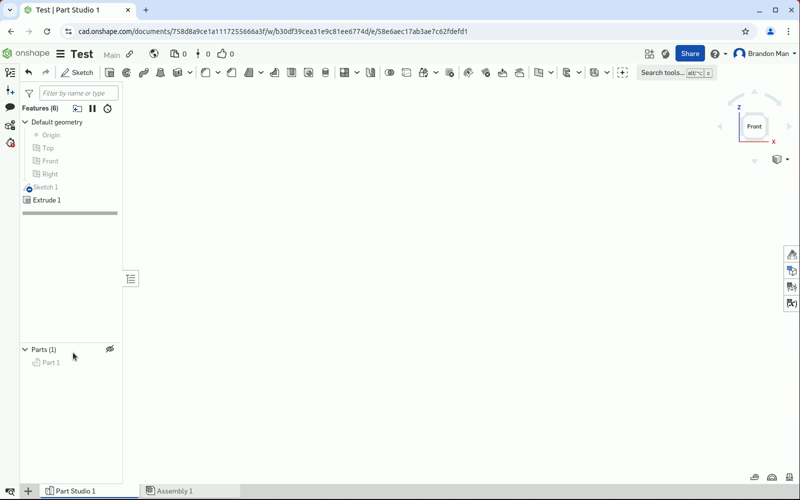
key(left)
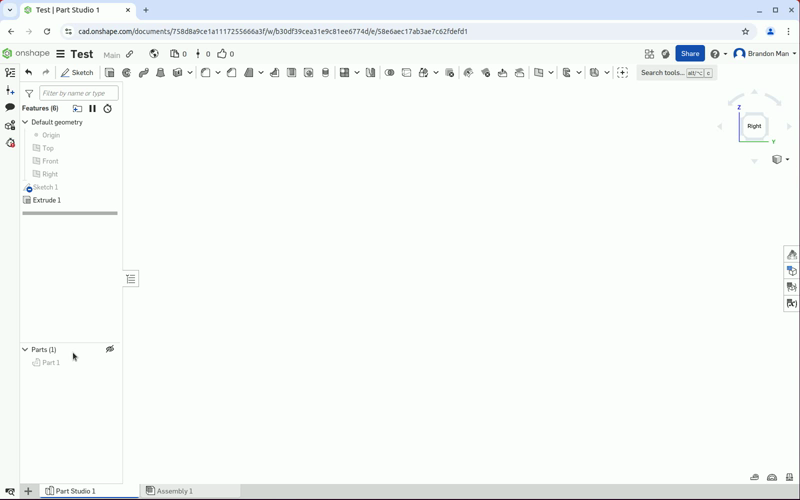
key_up(shift)
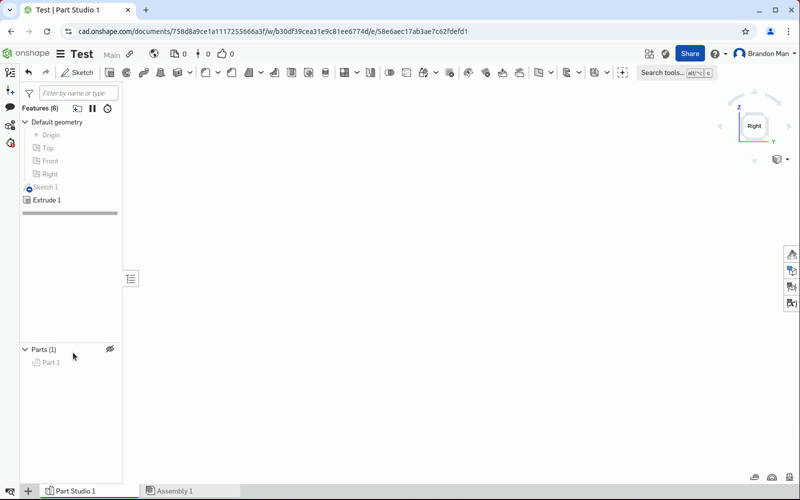
mouse_move(73, 352)
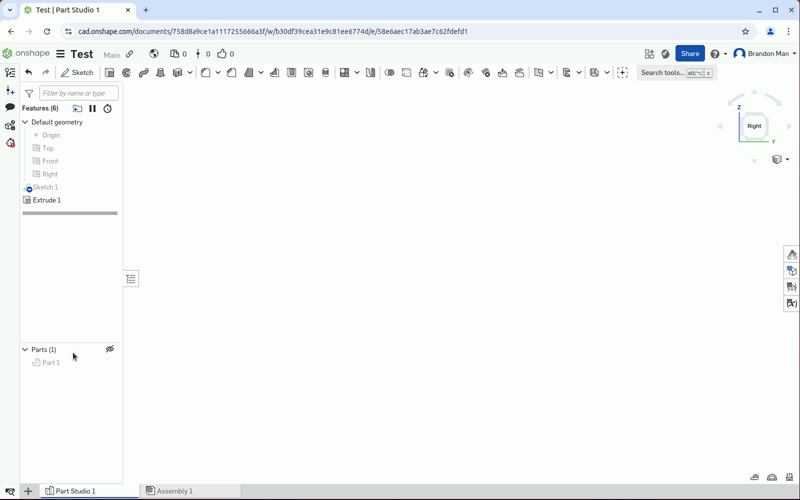
key(shift+y)
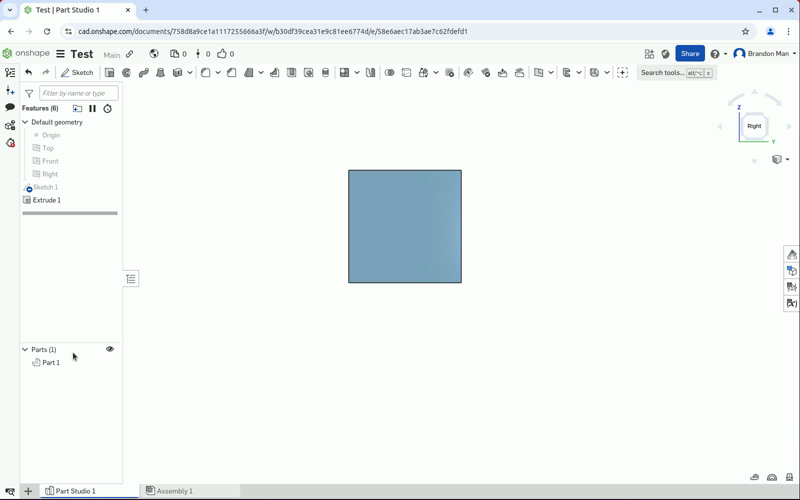
mouse_move(541, 75)
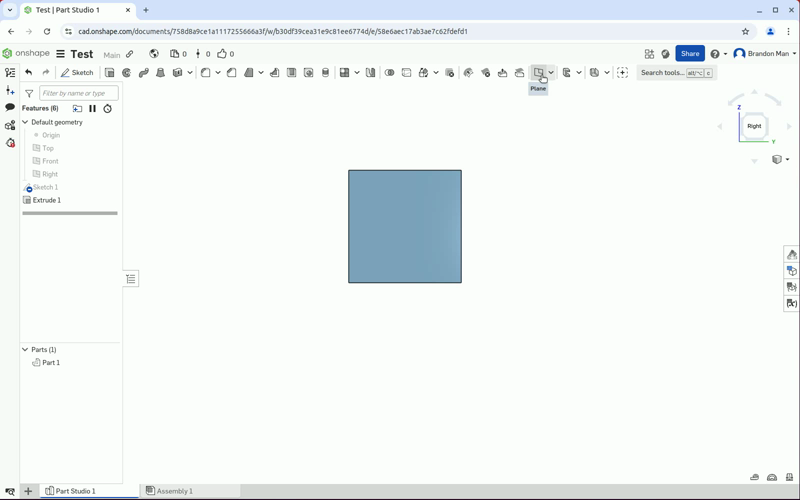
click(541, 75)
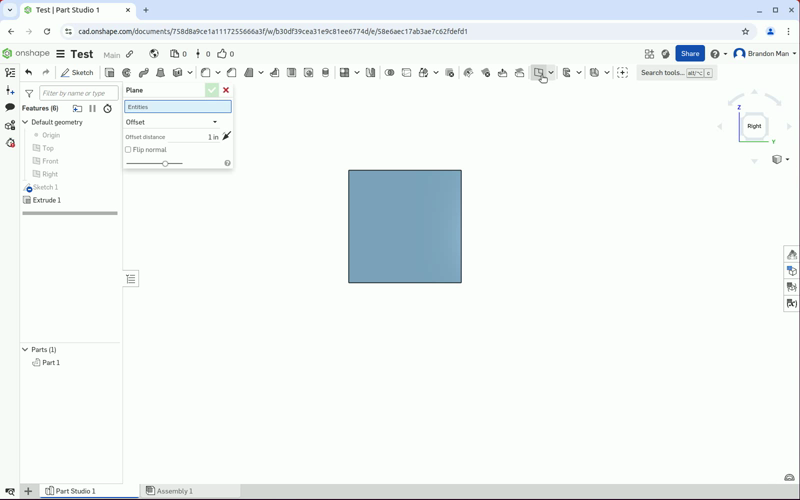
mouse_move(73, 176)
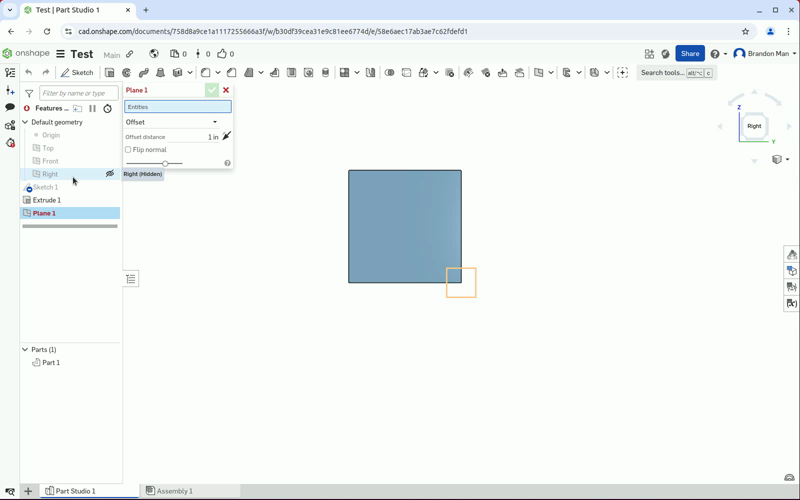
click(73, 176)
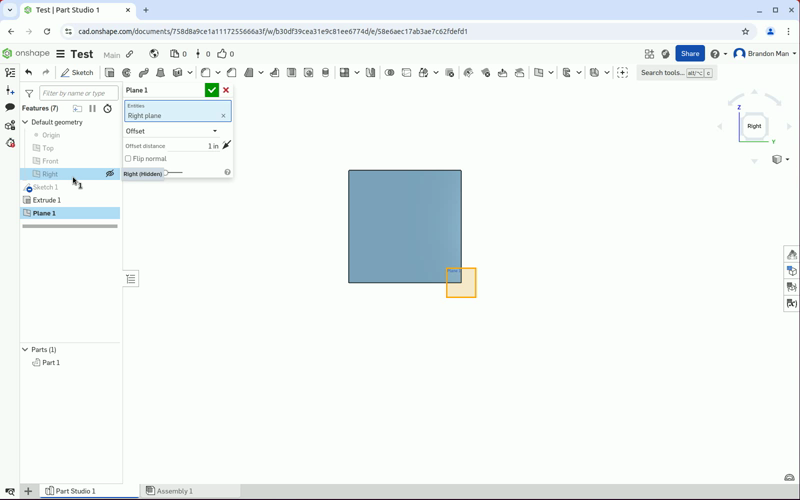
key(tab, 2)
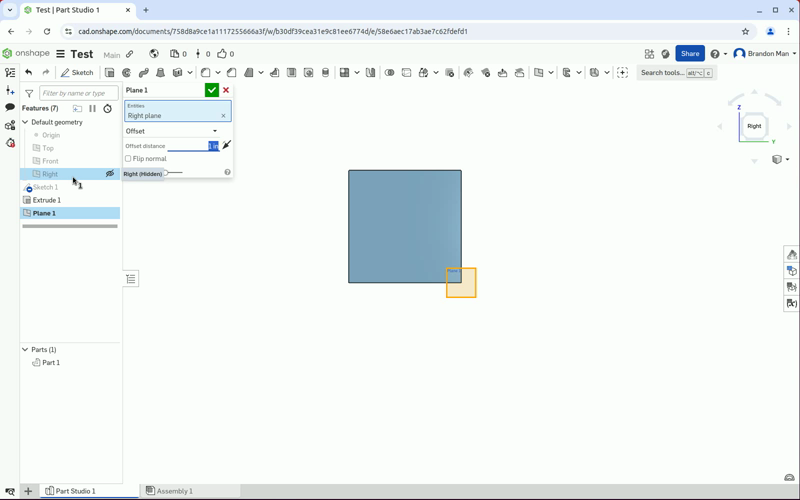
text(0.709)
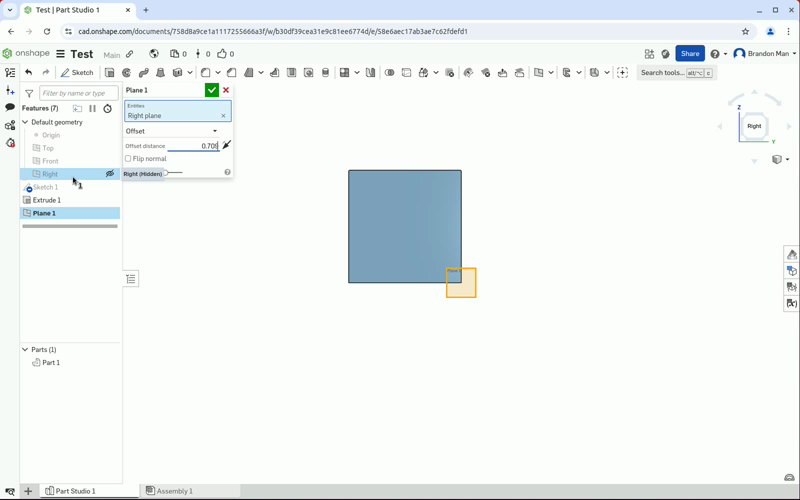
key(enter, 2)
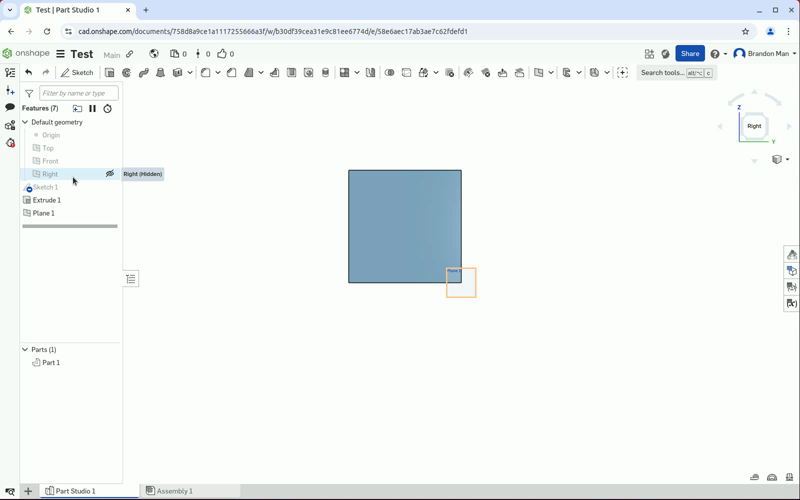
key(shift+s)
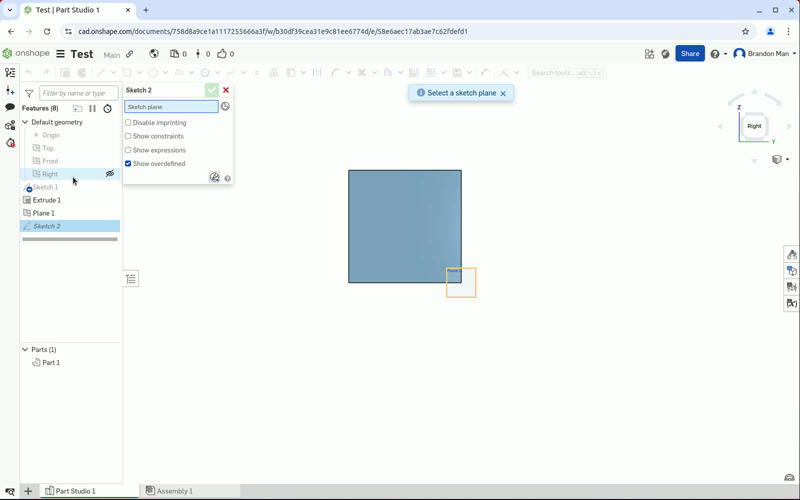
mouse_move(73, 215)
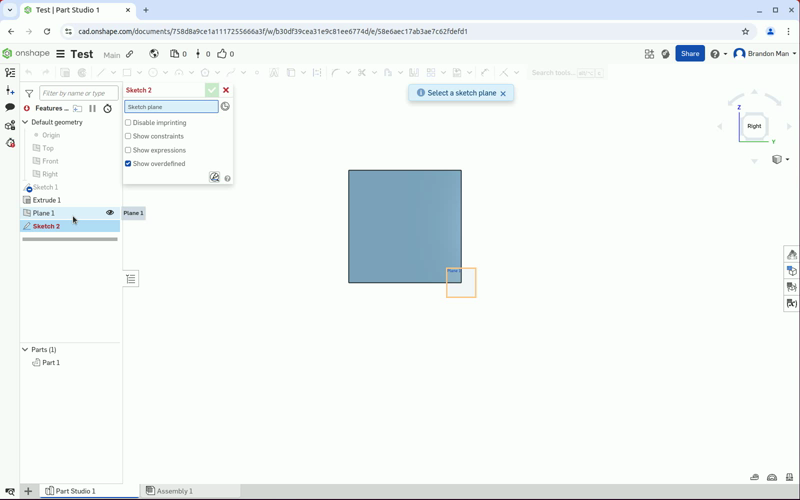
click(73, 215)
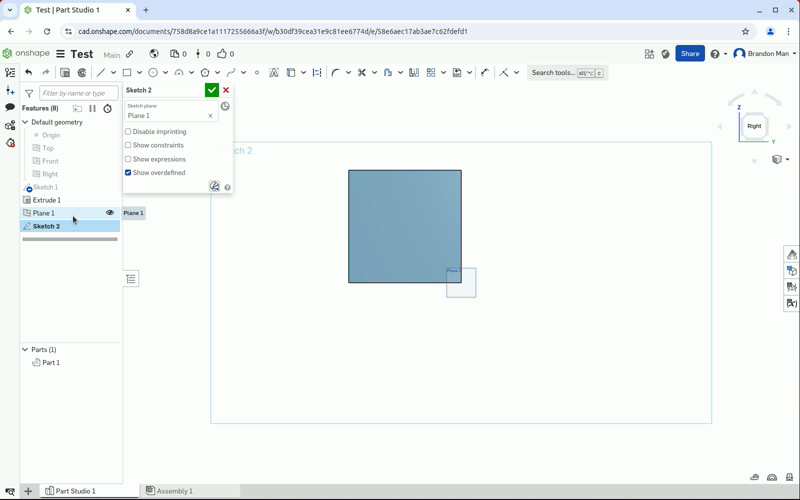
mouse_move(73, 352)
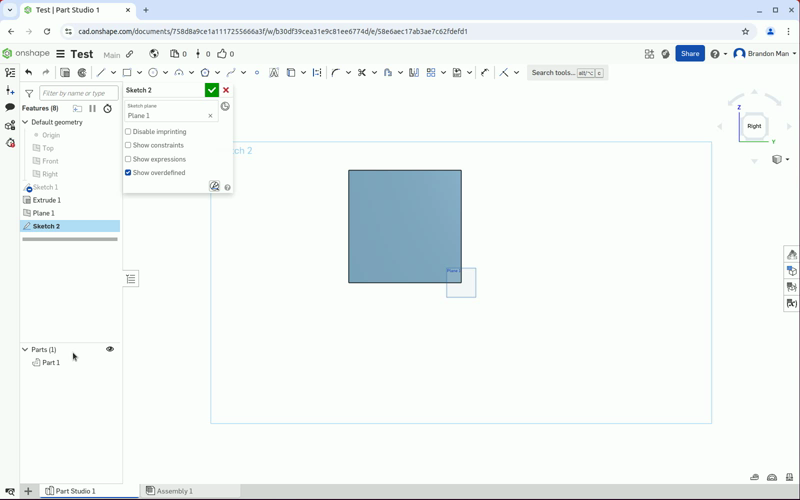
key(y)
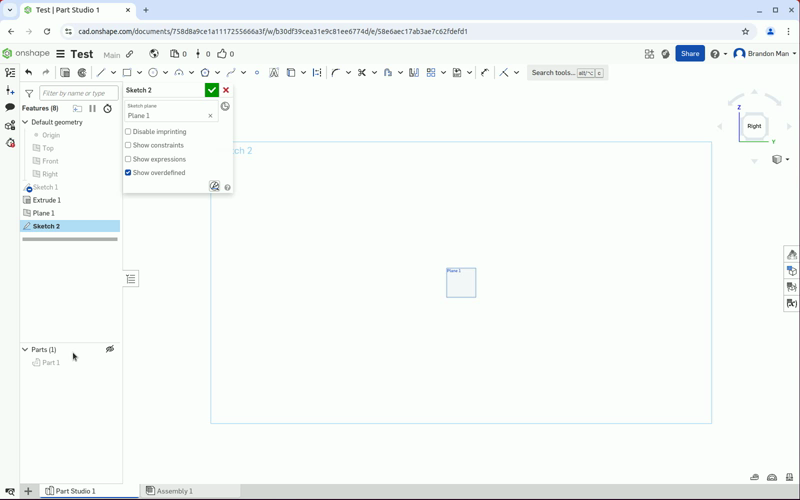
key(l)
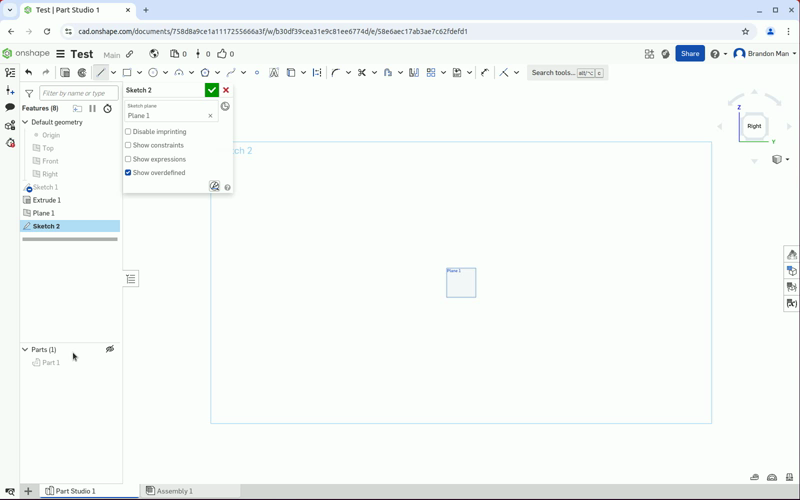
key_down(shift)
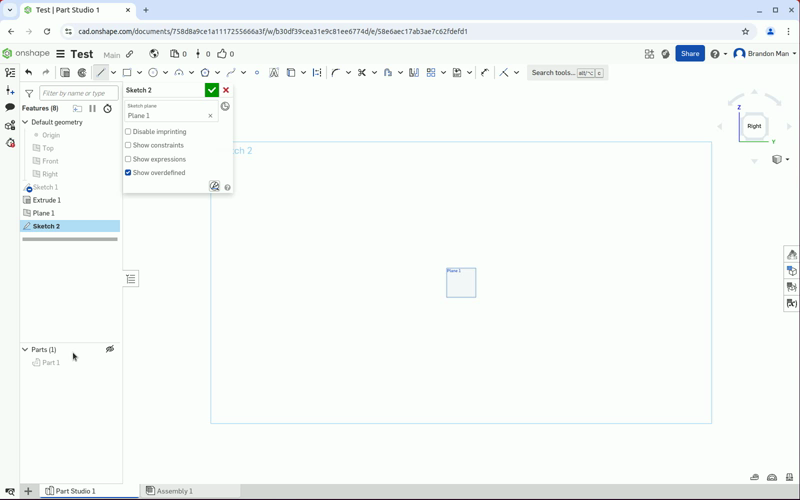
mouse_move(458, 282)
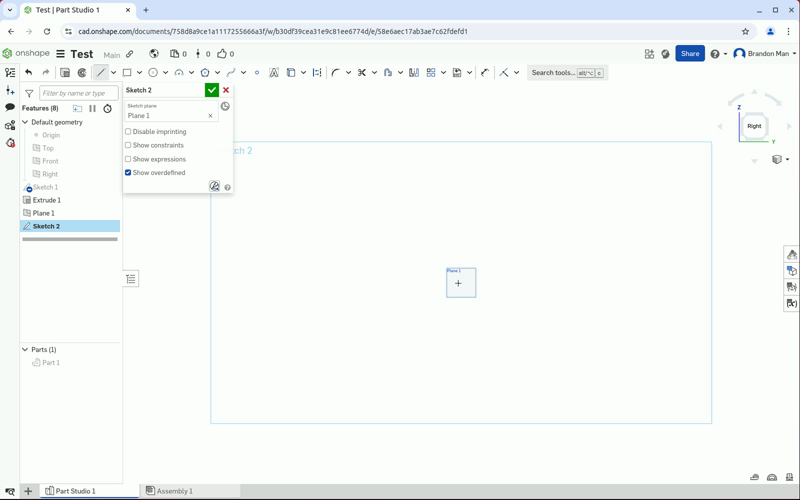
click(458, 282)
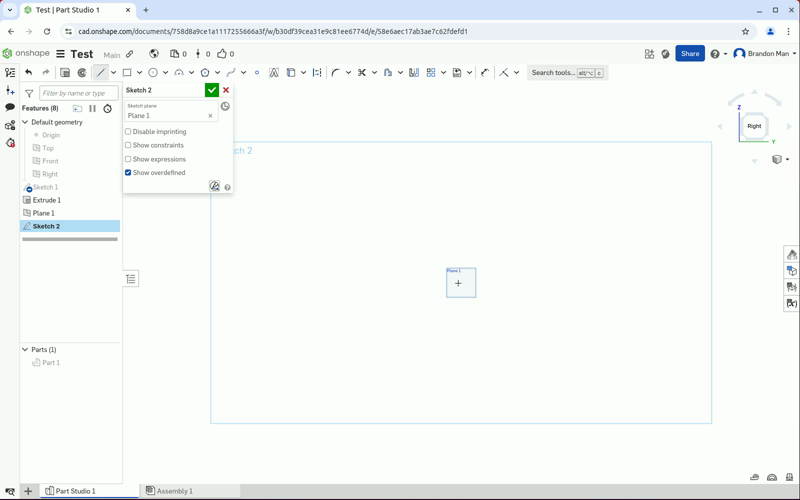
key_up(shift)
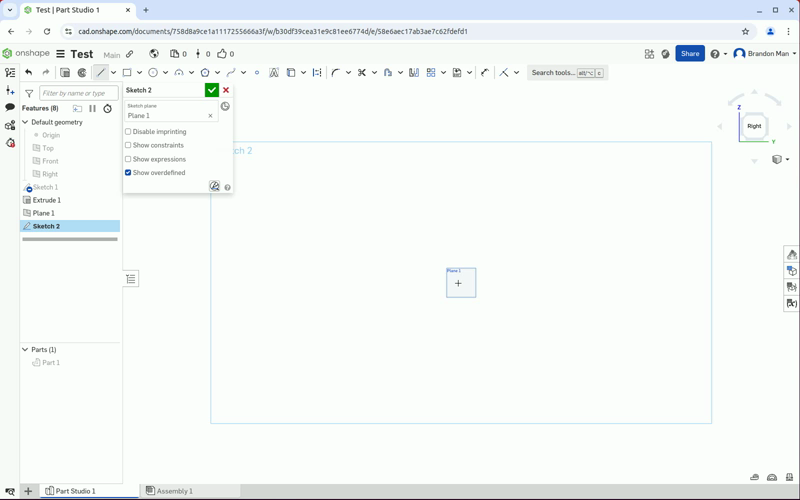
key_down(shift)
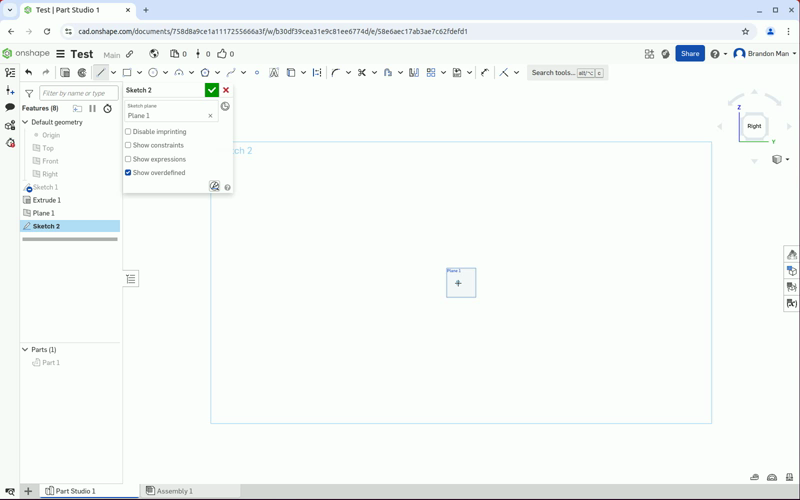
mouse_move(488, 282)
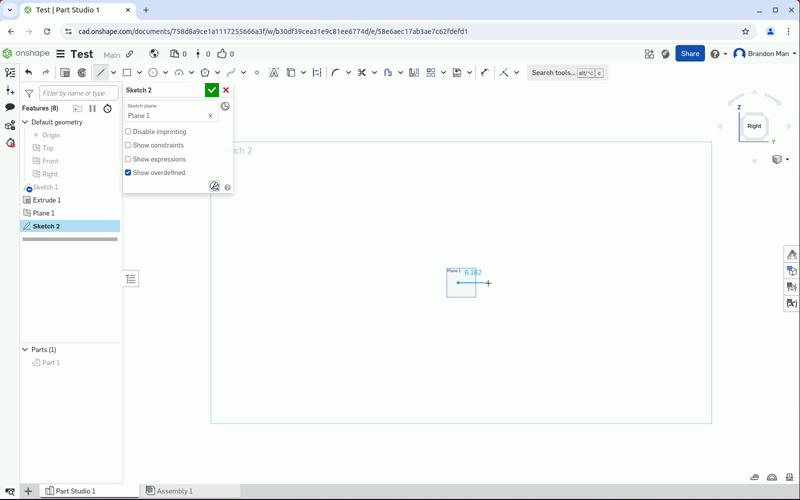
mouse_move(460, 282)
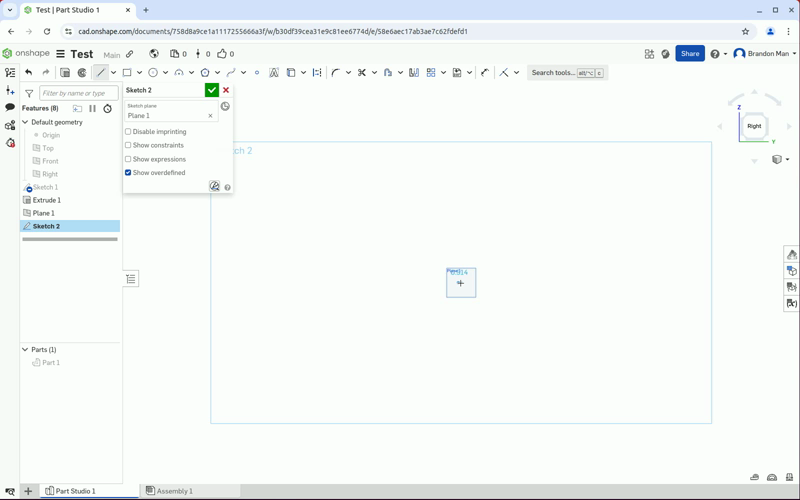
scroll(6)
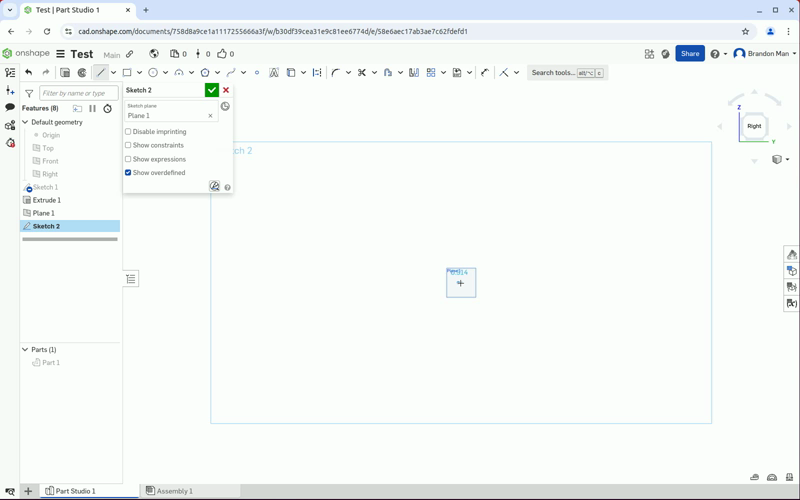
scroll(6)
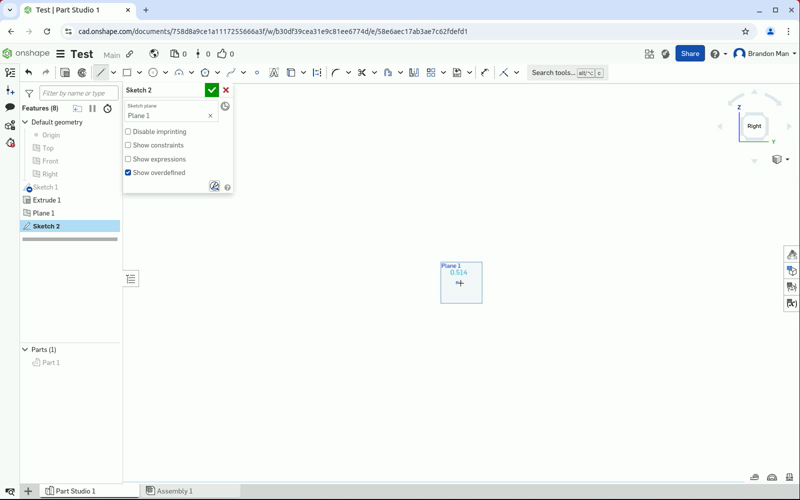
scroll(6)
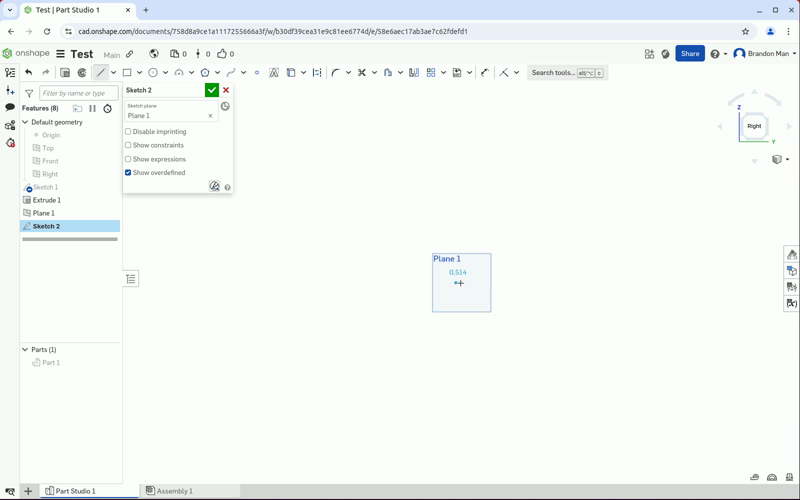
scroll(6)
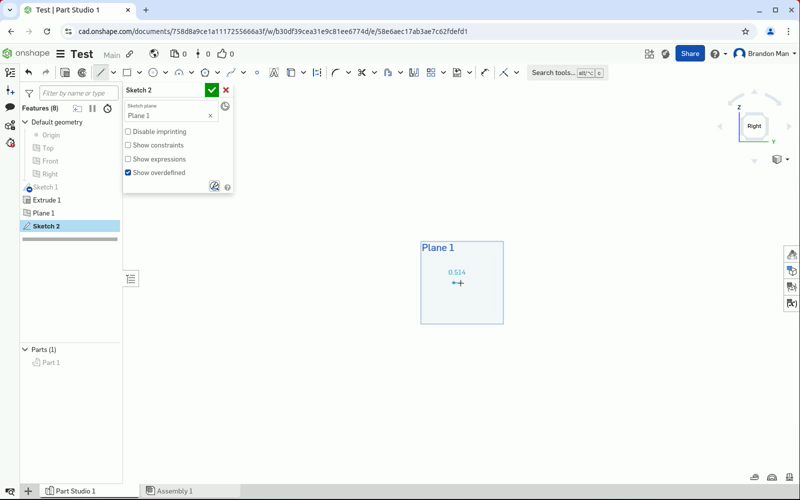
scroll(6)
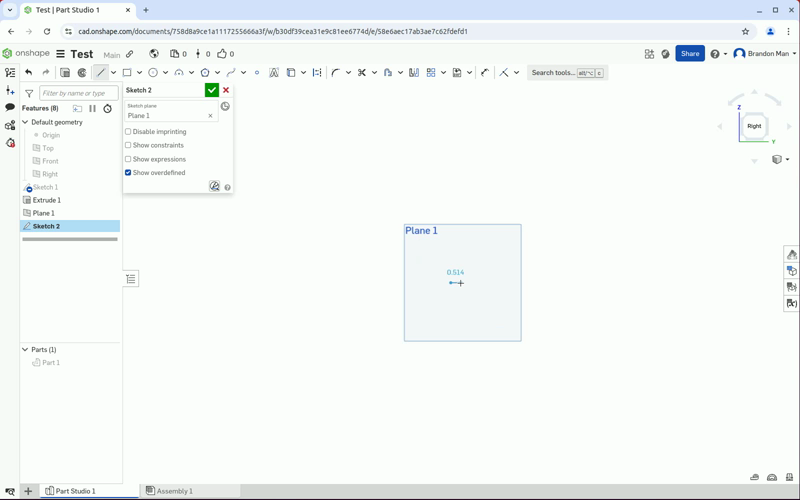
scroll(6)
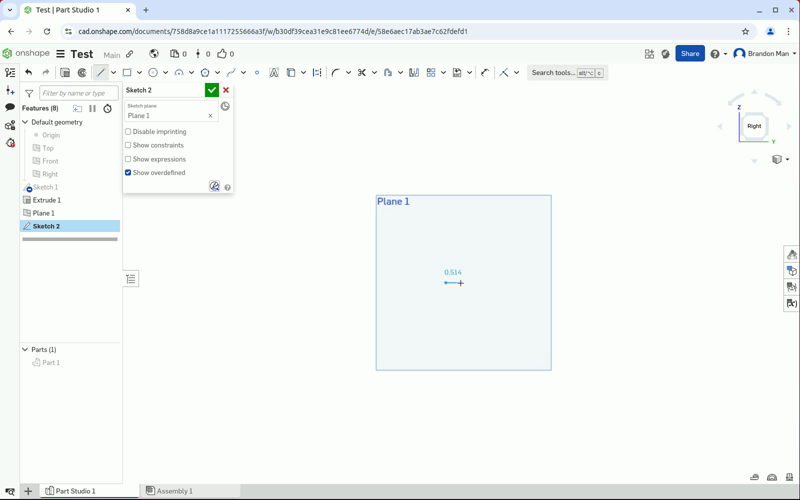
scroll(6)
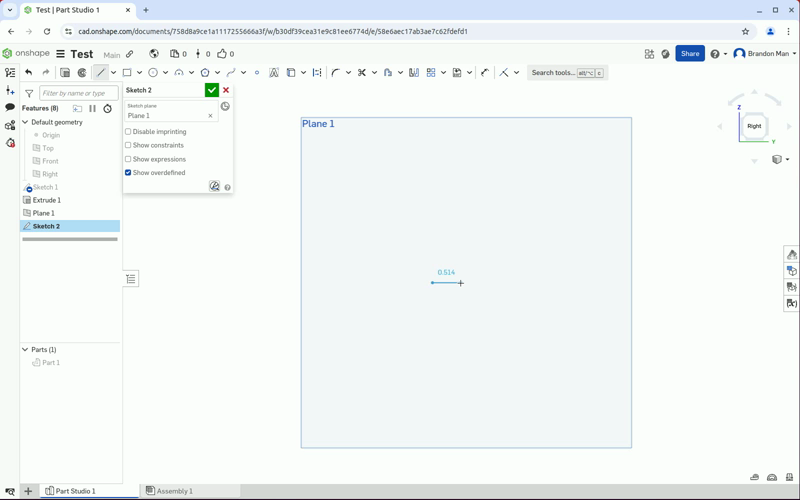
click(460, 282)
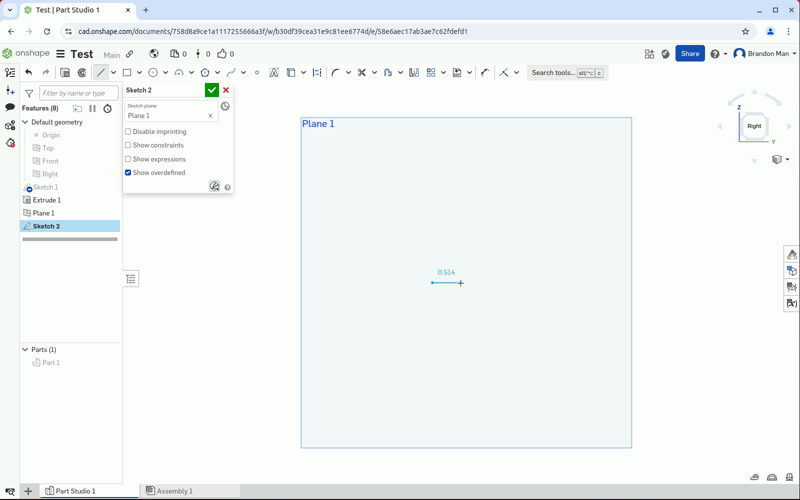
scroll(-6)
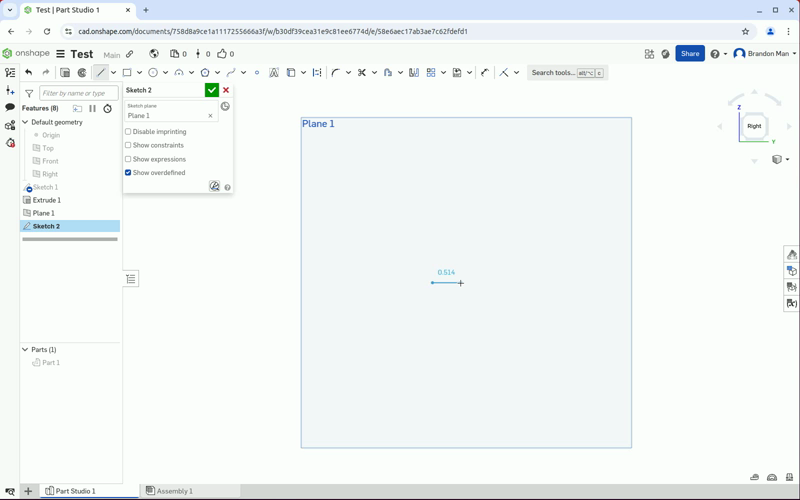
scroll(-6)
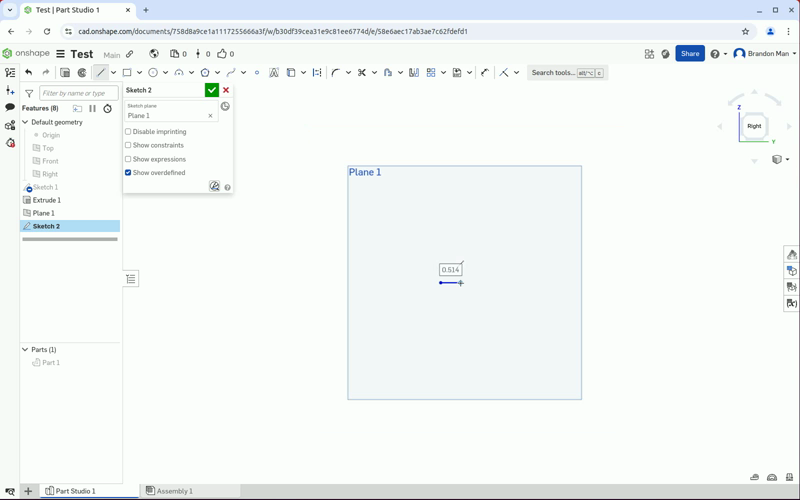
scroll(-6)
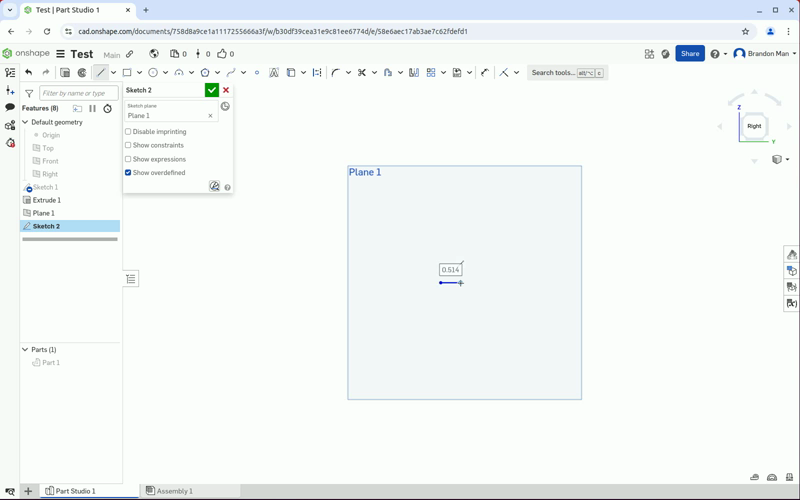
scroll(-6)
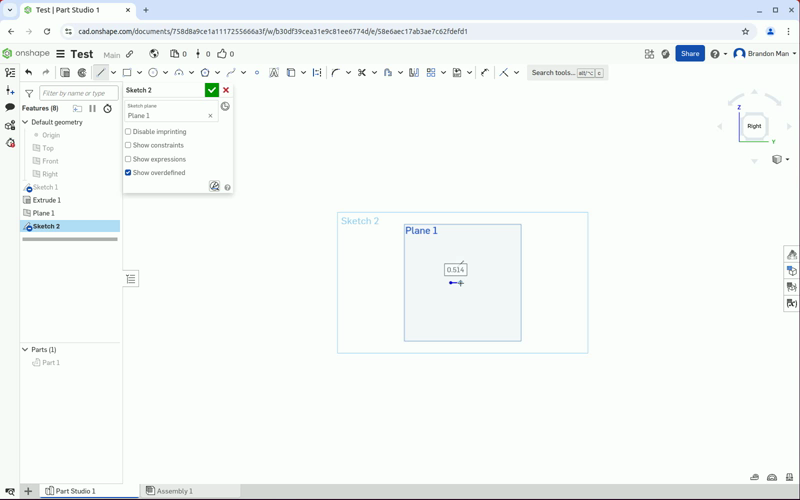
scroll(-6)
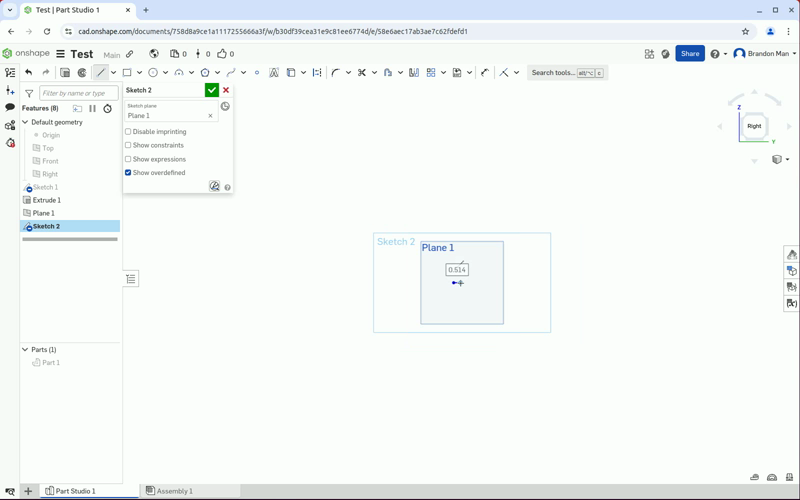
scroll(-6)
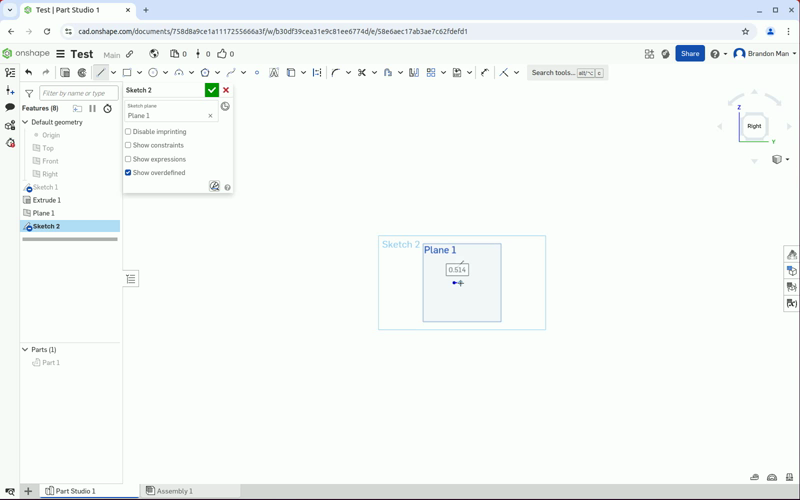
scroll(-6)
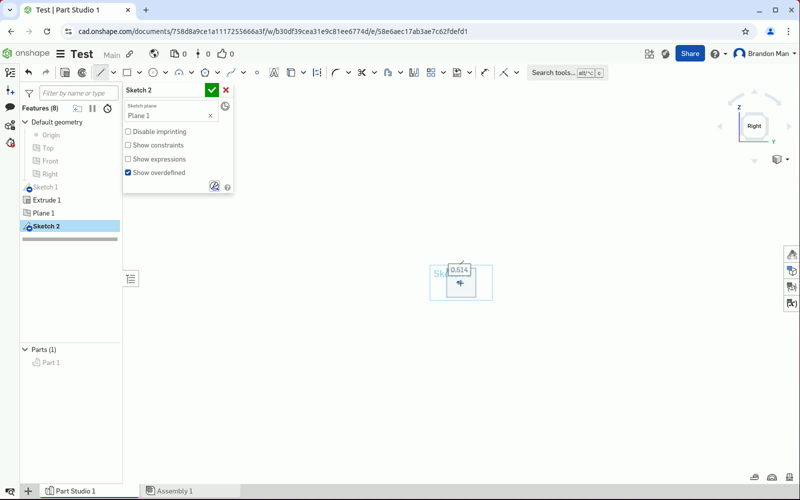
key_up(shift)
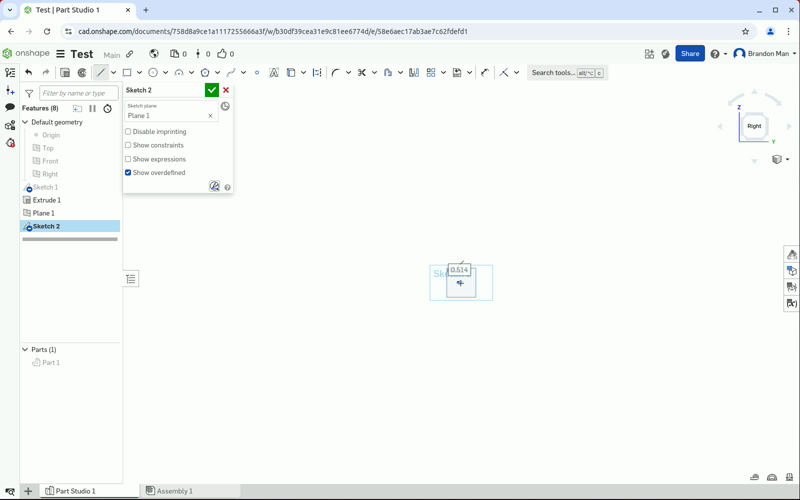
key_down(shift)
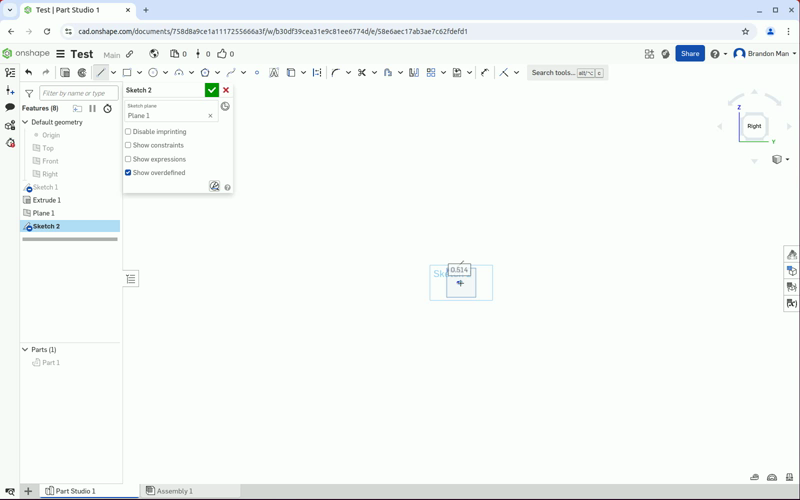
mouse_move(460, 170)
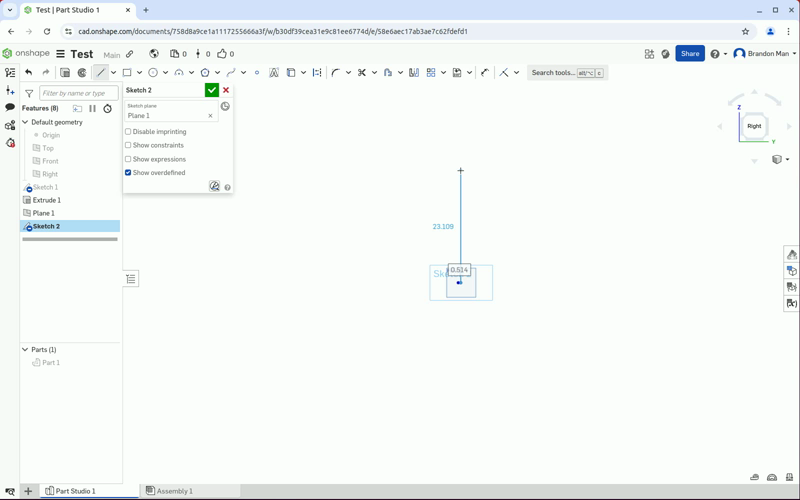
click(460, 170)
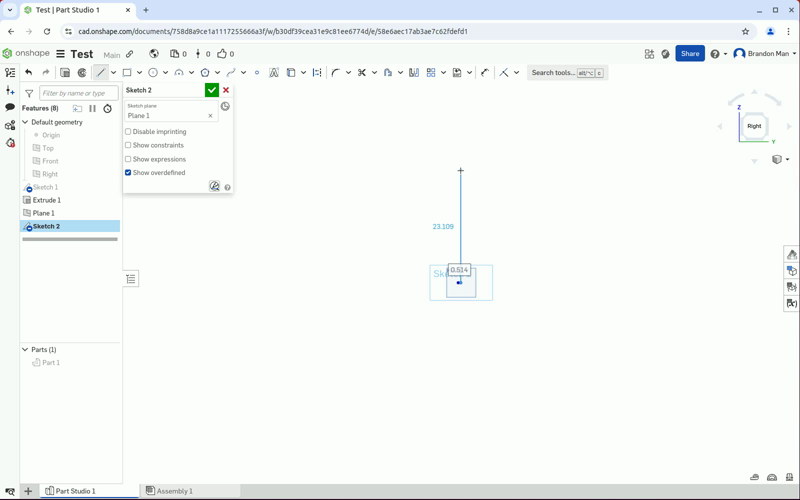
key_up(shift)
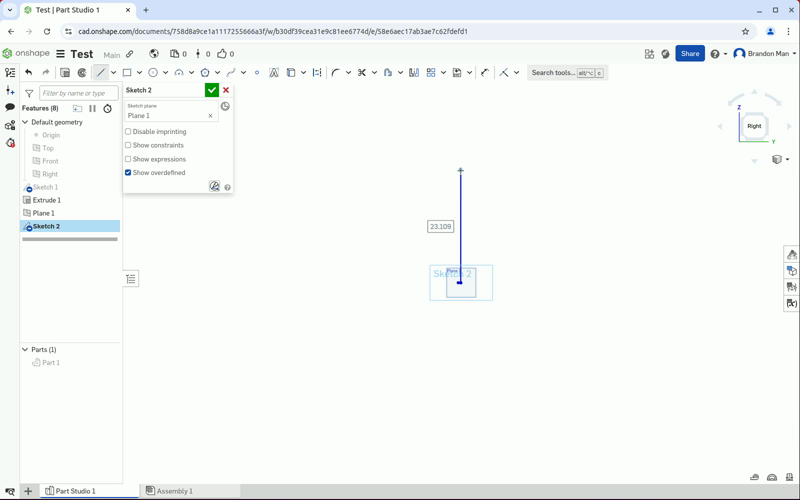
key_down(shift)
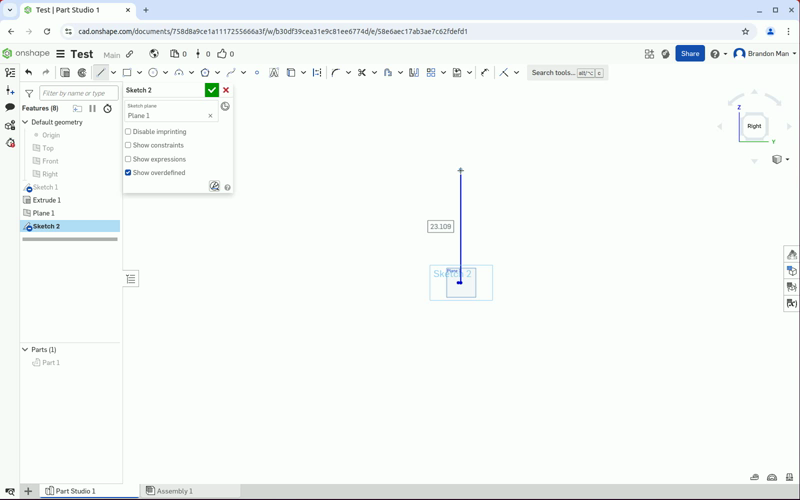
mouse_move(490, 170)
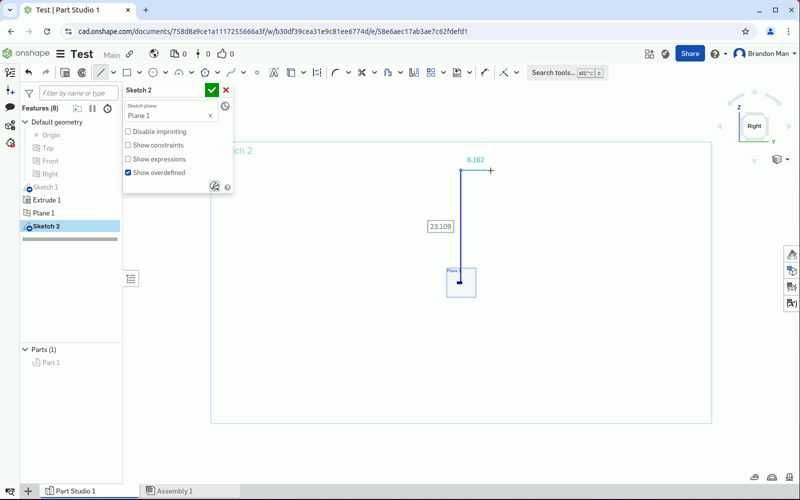
mouse_move(458, 170)
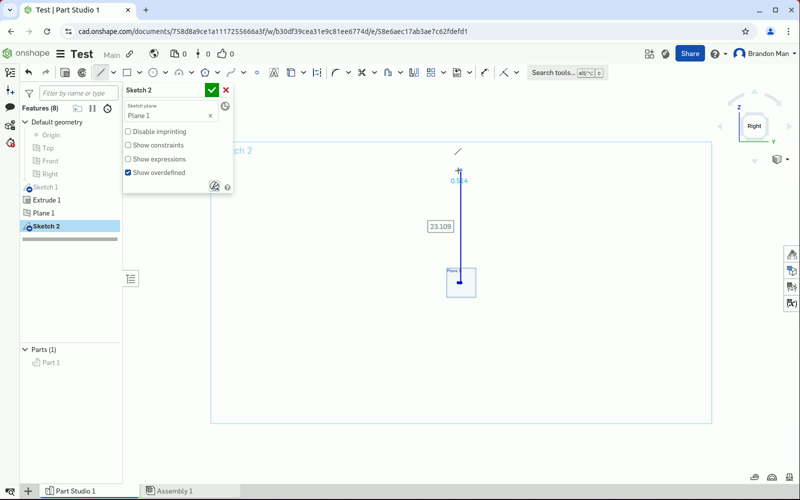
scroll(6)
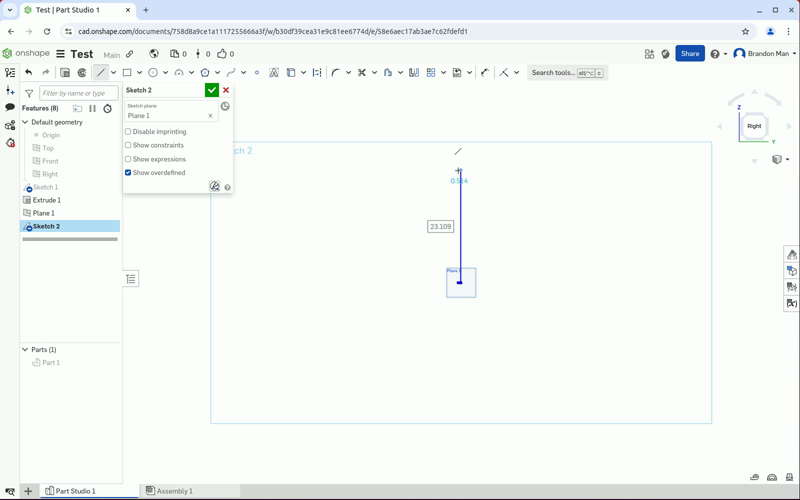
scroll(6)
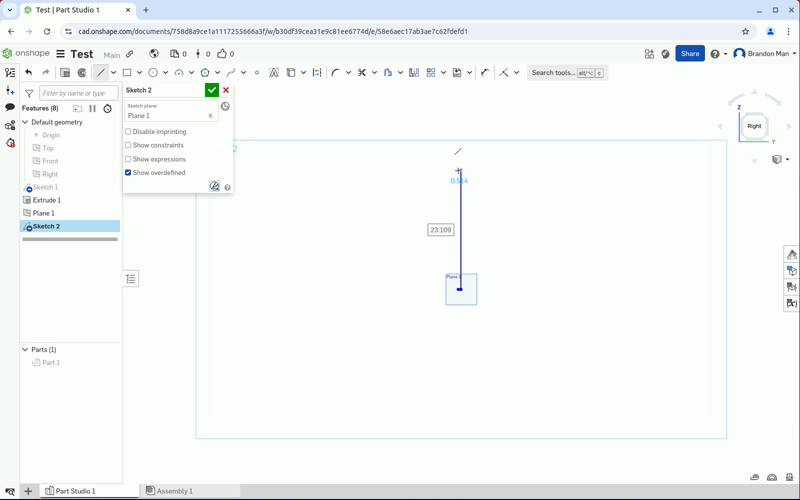
scroll(6)
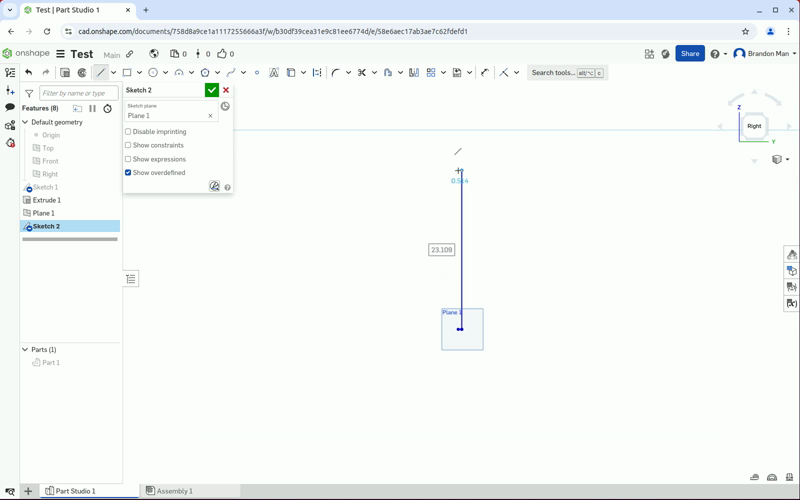
scroll(6)
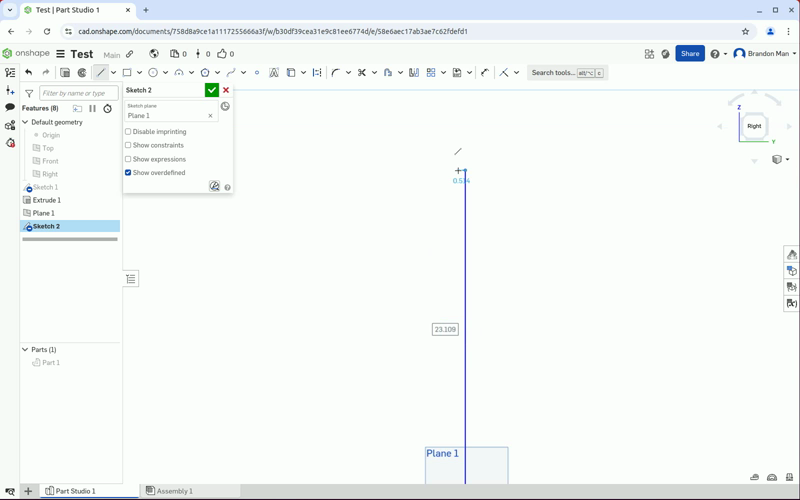
scroll(6)
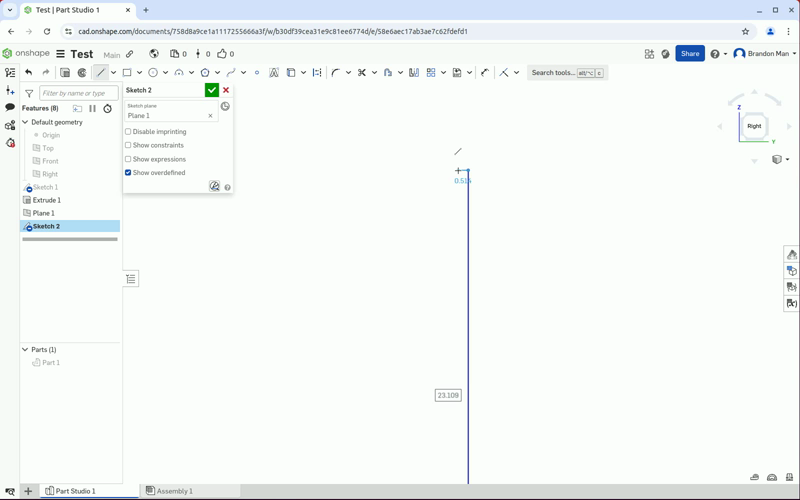
scroll(6)
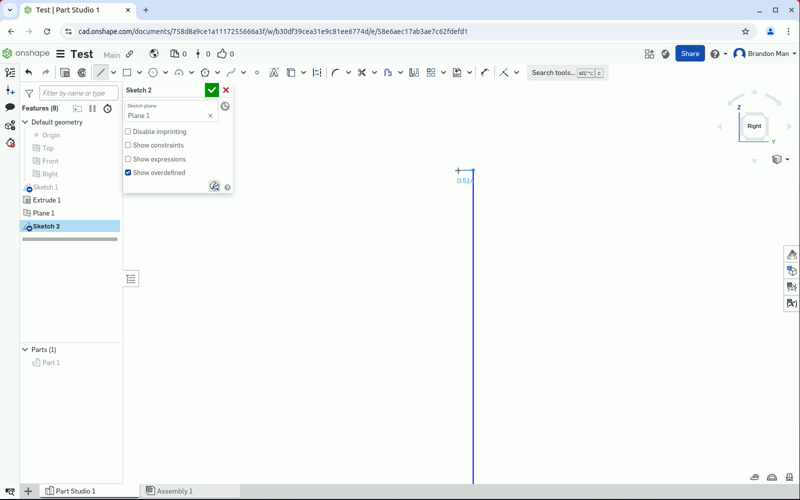
scroll(6)
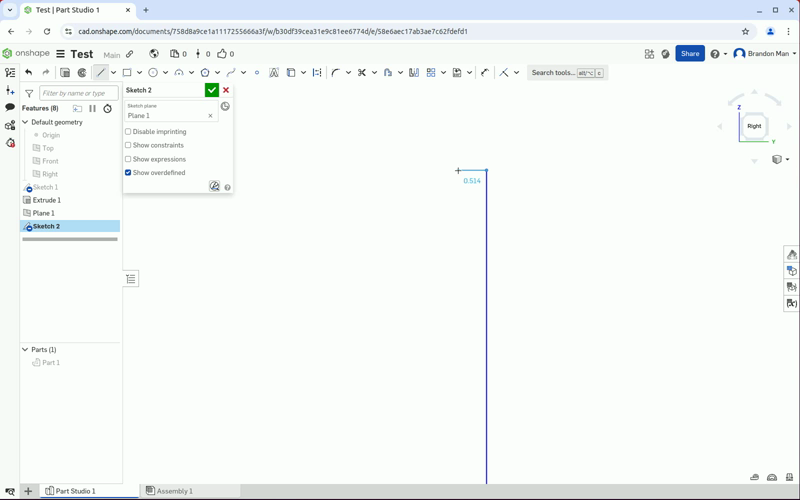
click(458, 170)
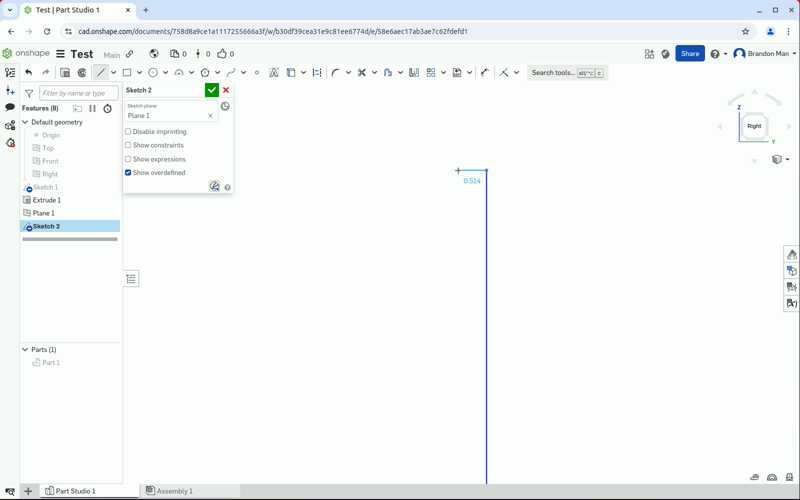
scroll(-6)
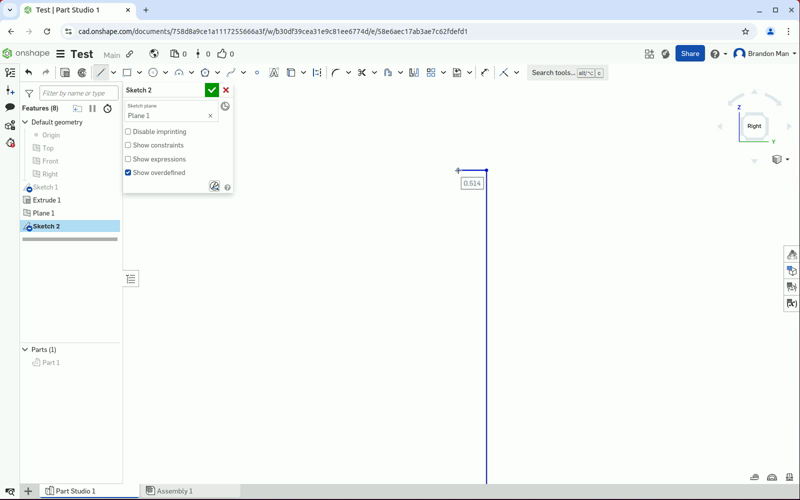
scroll(-6)
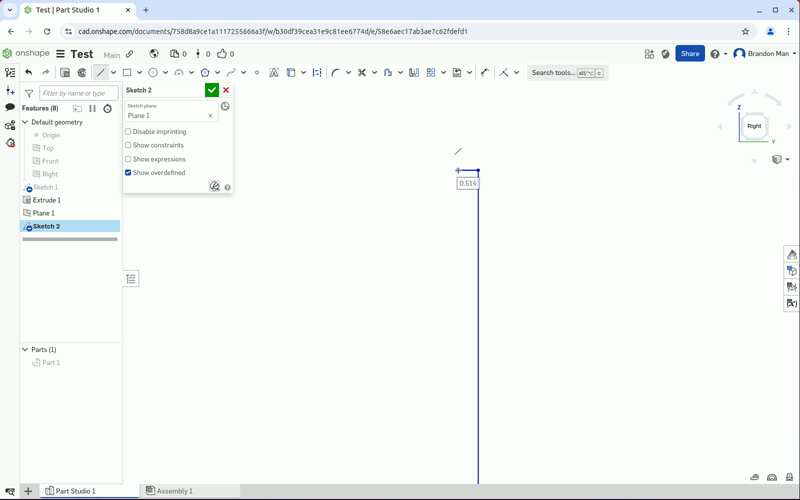
scroll(-6)
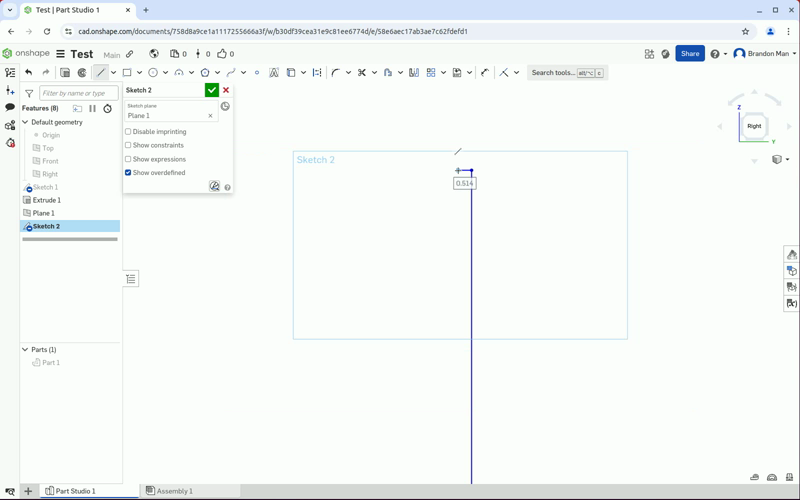
scroll(-6)
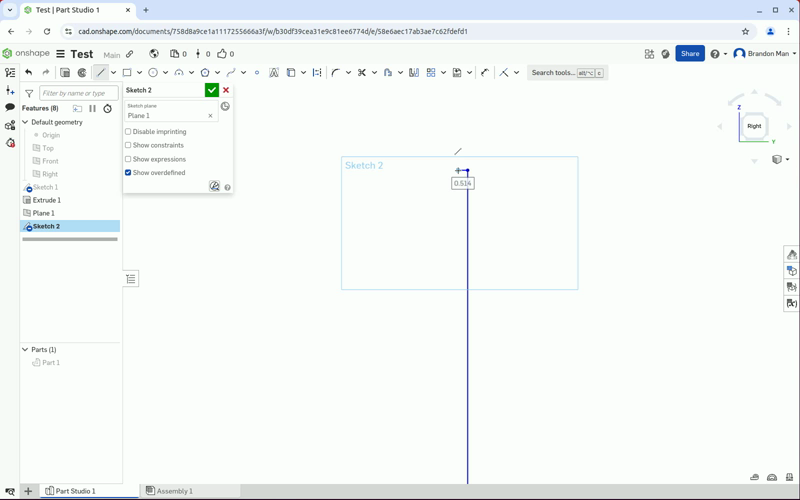
scroll(-6)
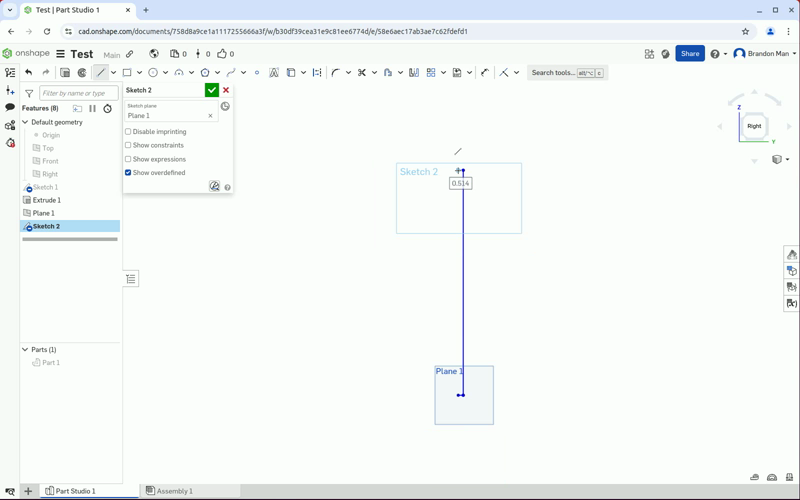
scroll(-6)
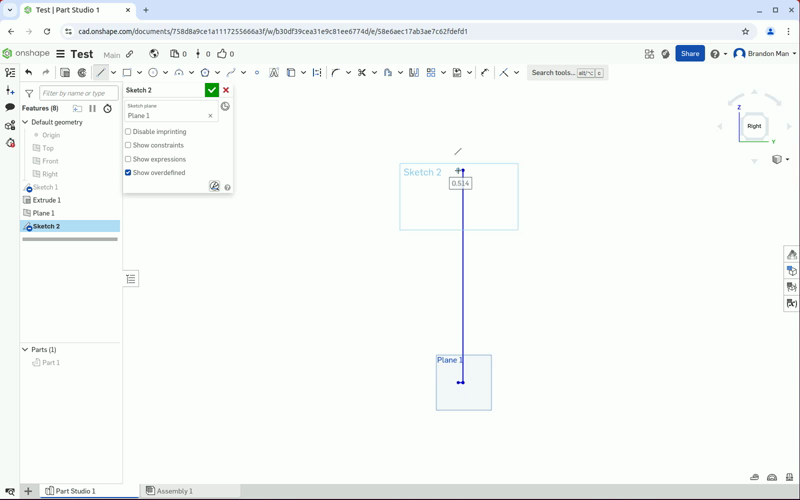
scroll(-6)
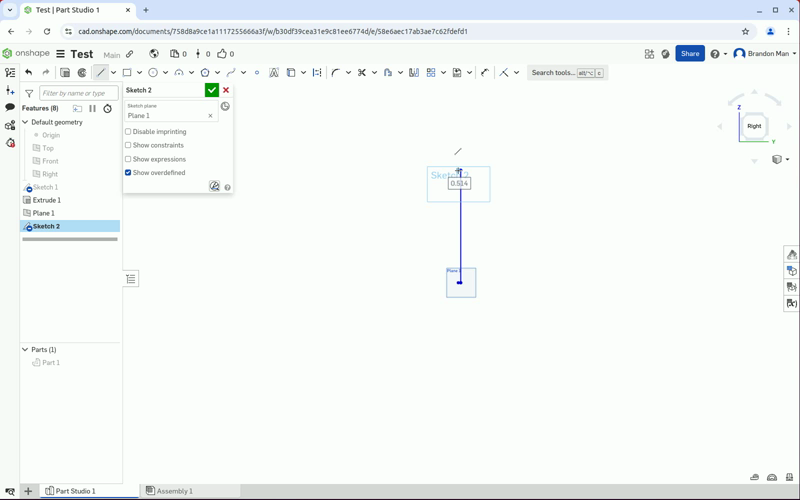
key_up(shift)
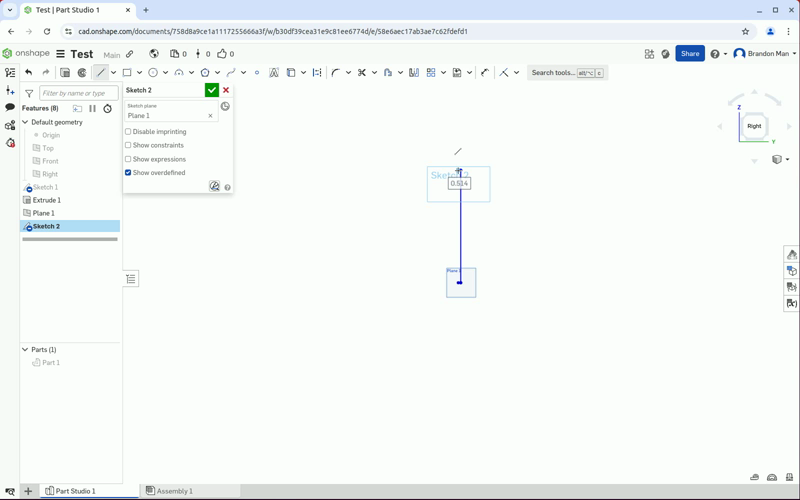
key_down(shift)
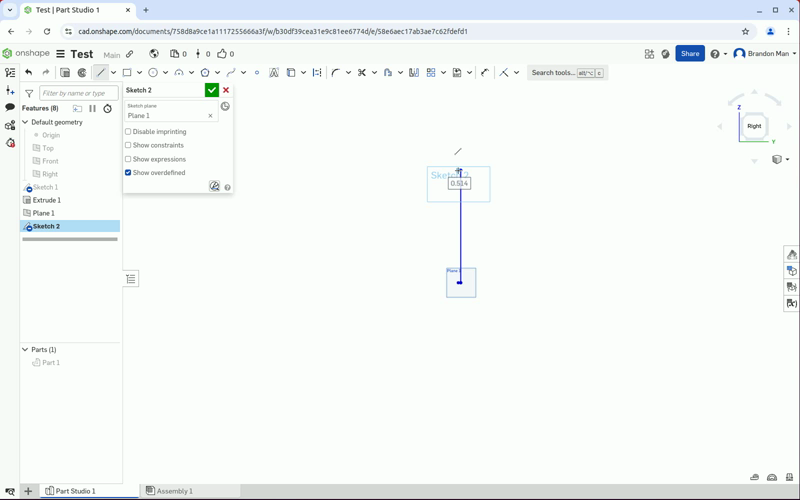
mouse_move(458, 282)
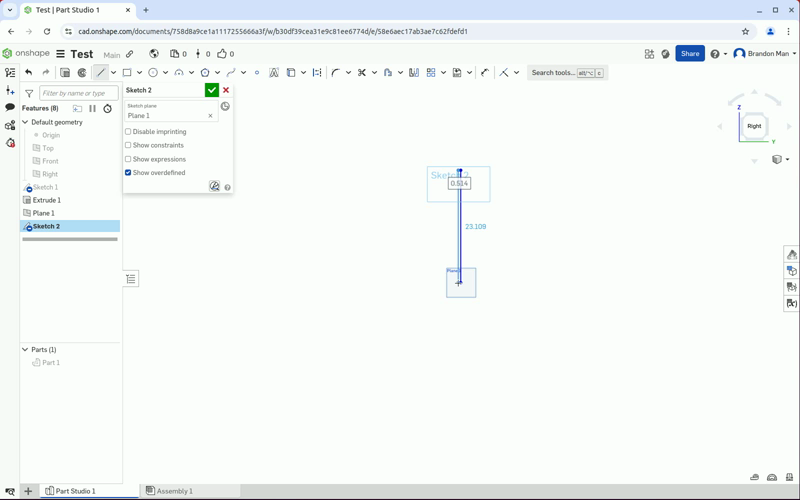
scroll(6)
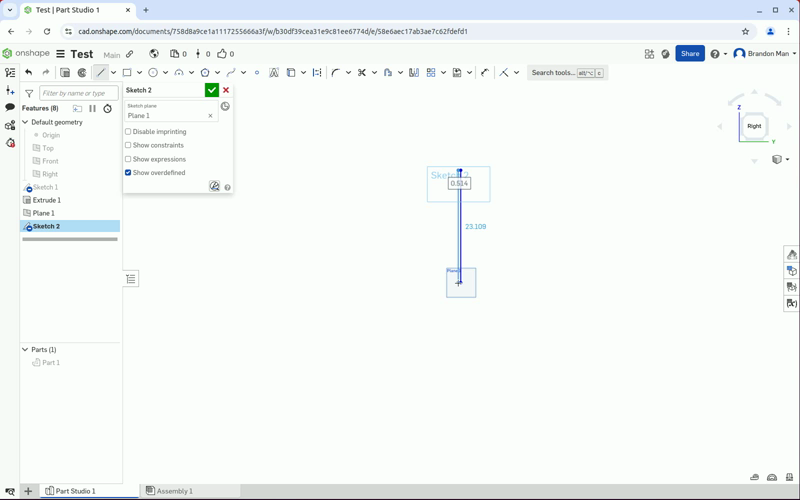
scroll(6)
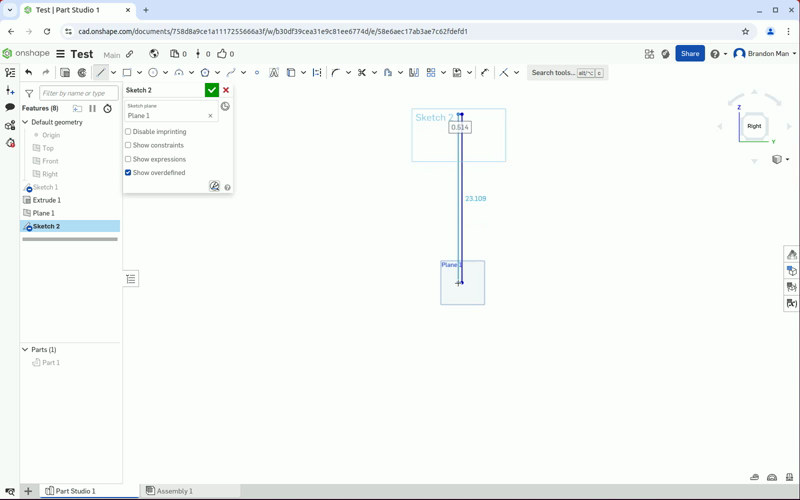
scroll(6)
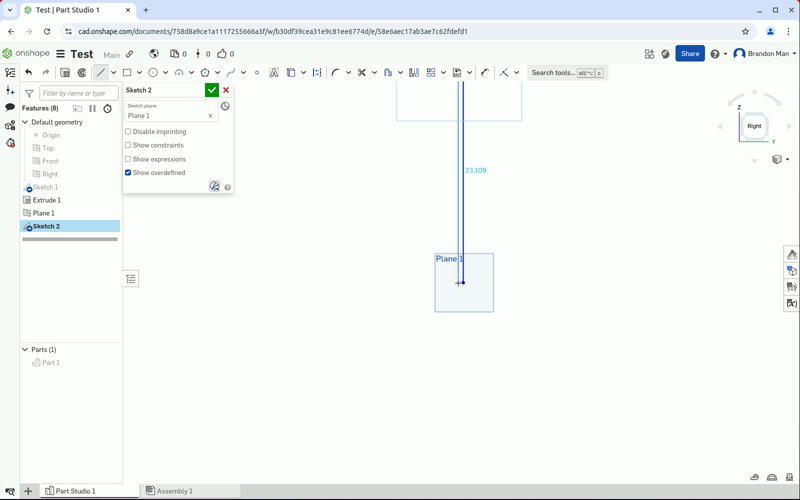
scroll(6)
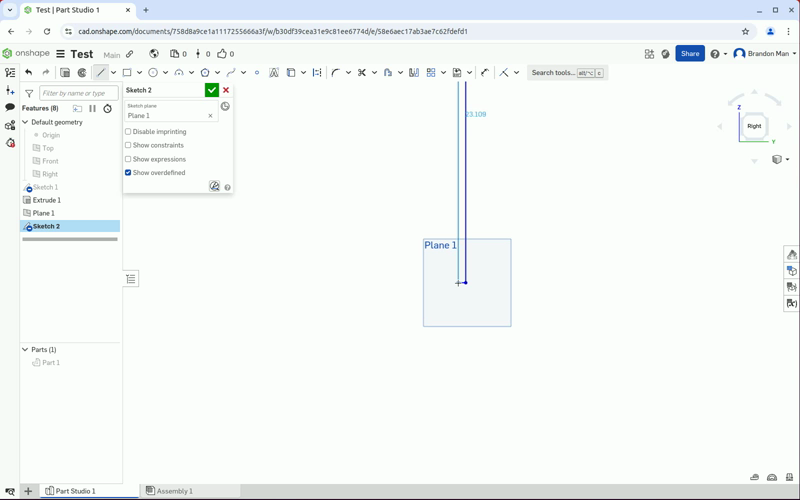
scroll(6)
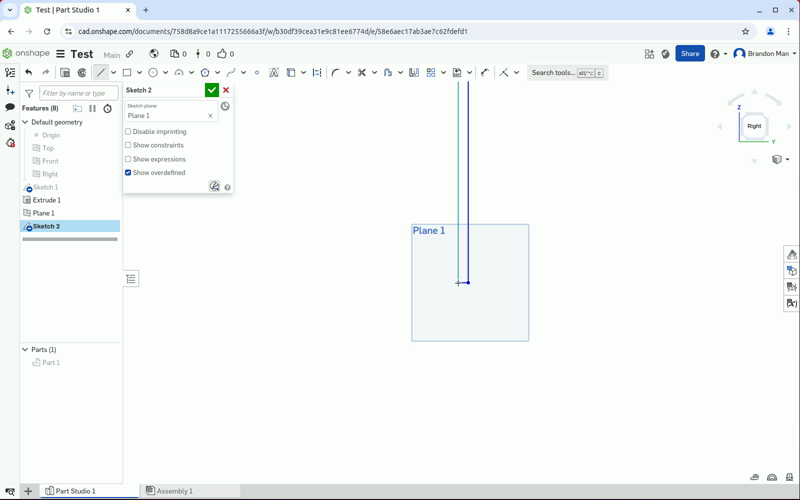
scroll(6)
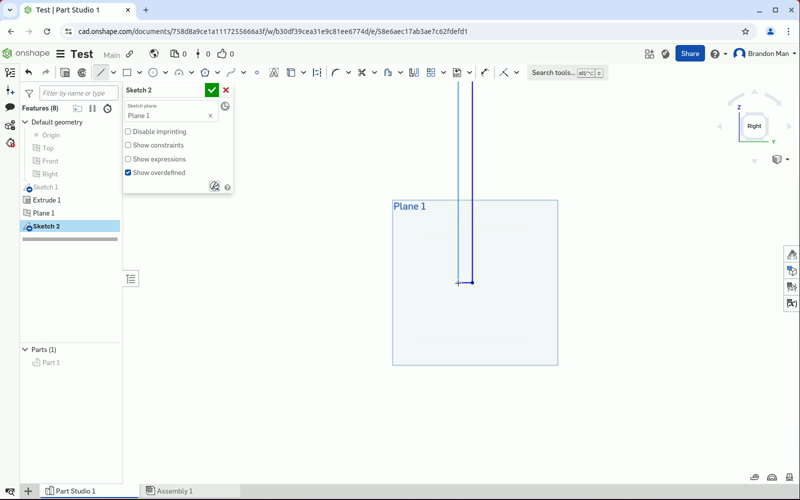
scroll(6)
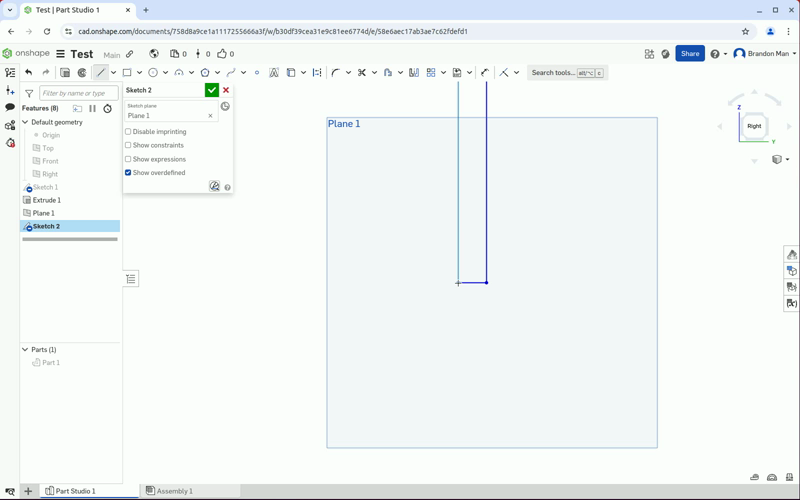
key_up(shift)
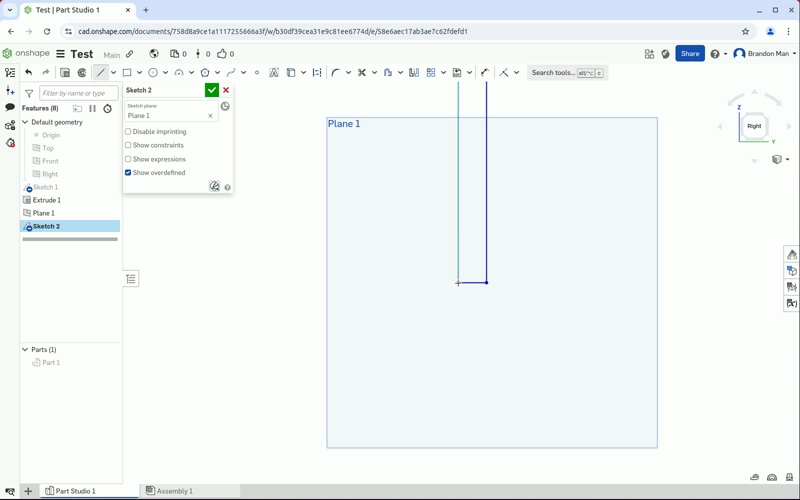
click(458, 282)
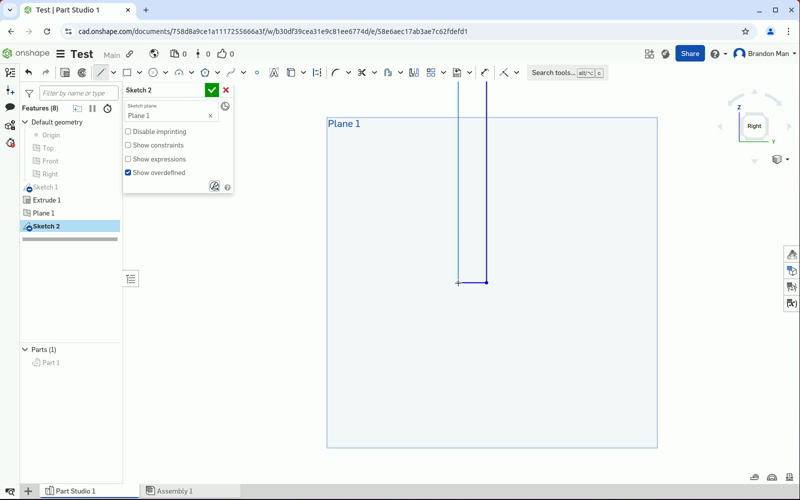
scroll(-6)
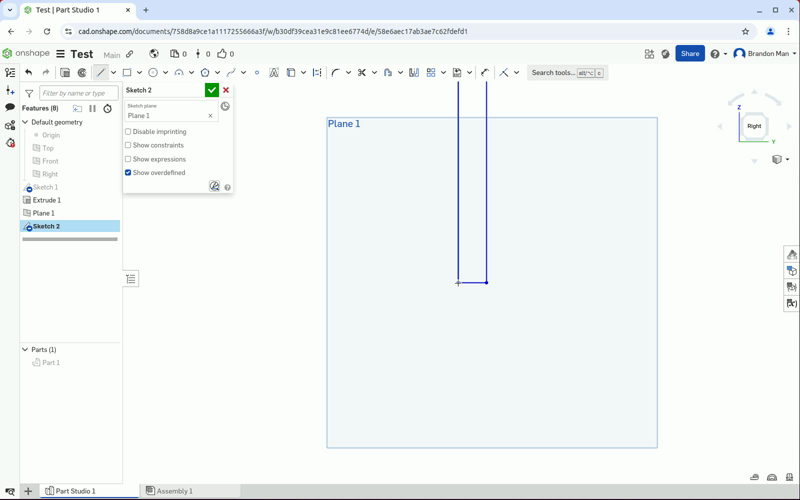
scroll(-6)
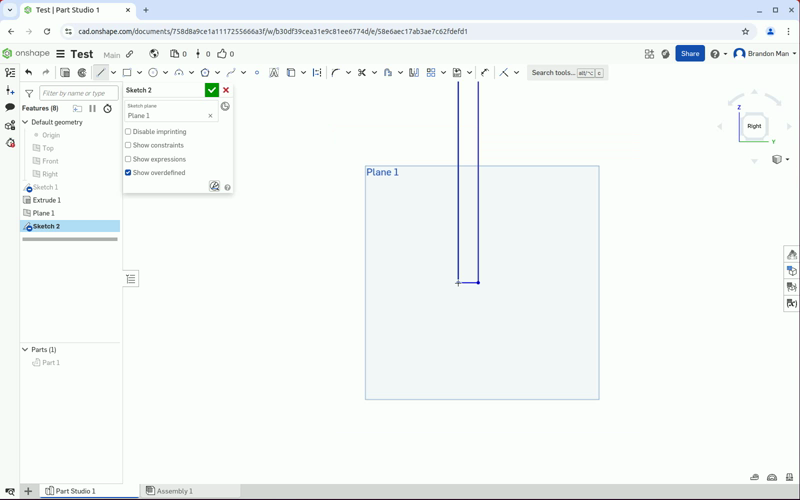
scroll(-6)
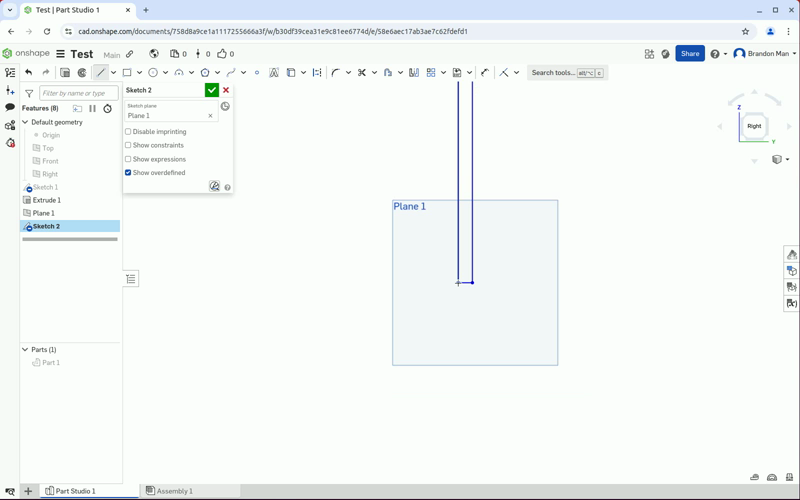
scroll(-6)
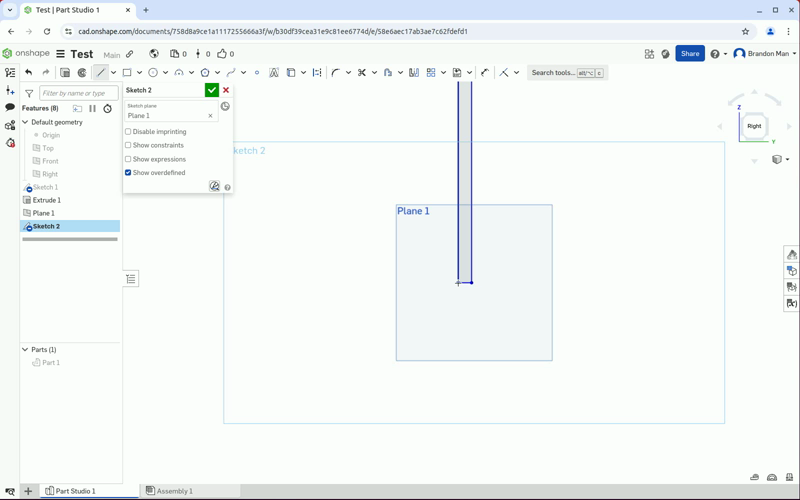
scroll(-6)
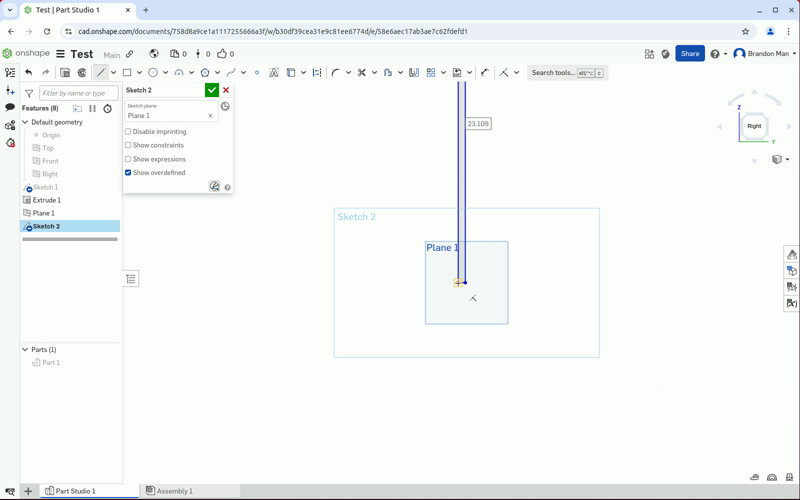
scroll(-6)
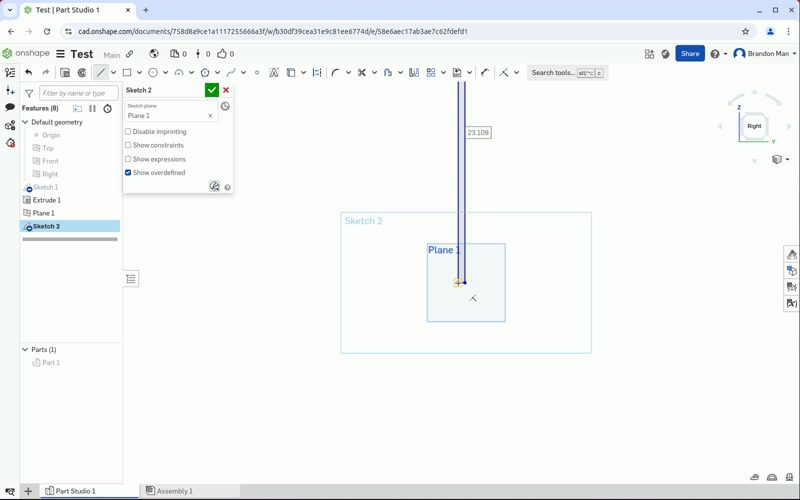
scroll(-6)
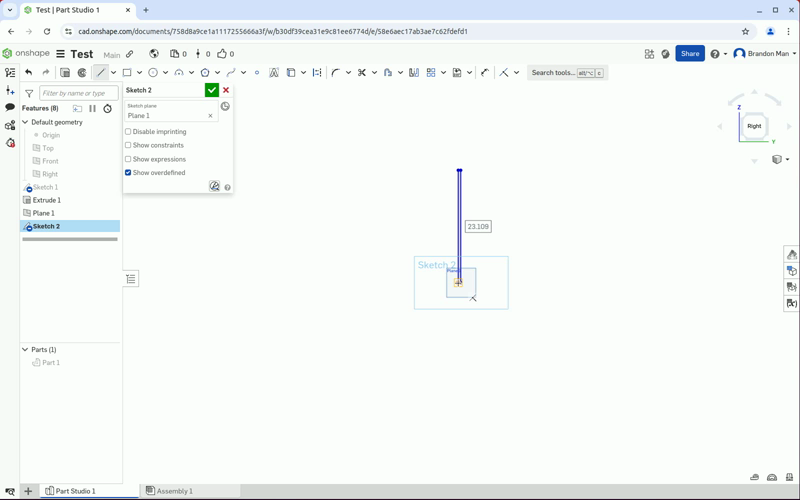
key(esc)
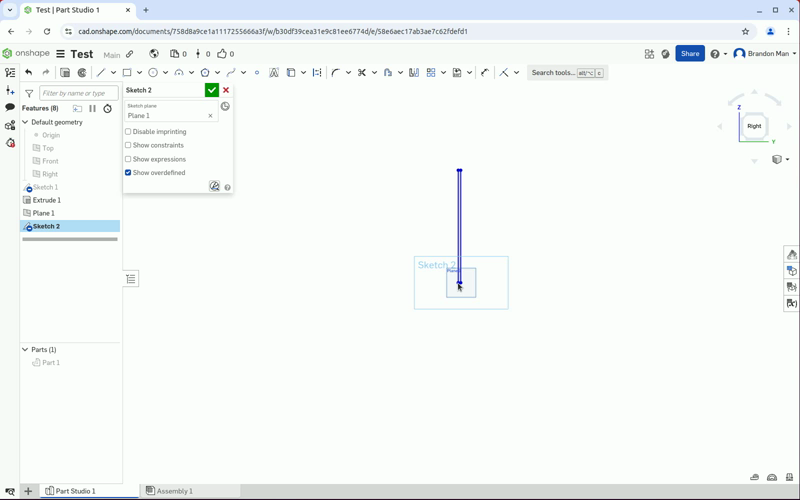
mouse_move(459, 192)
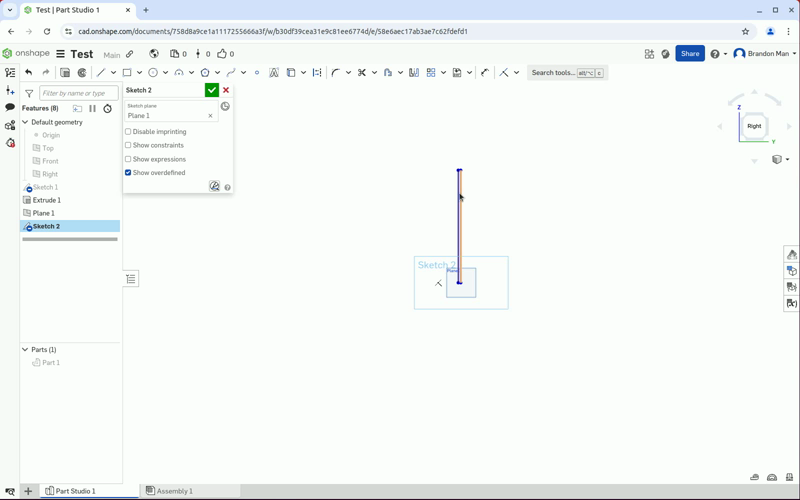
scroll(6)
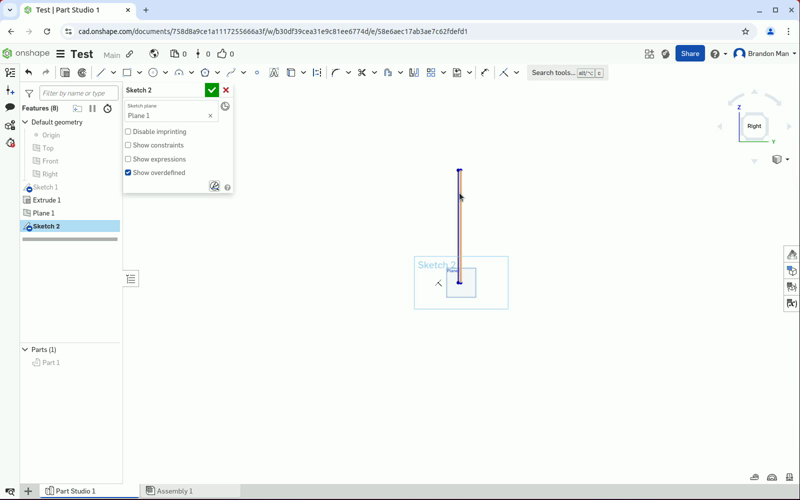
scroll(6)
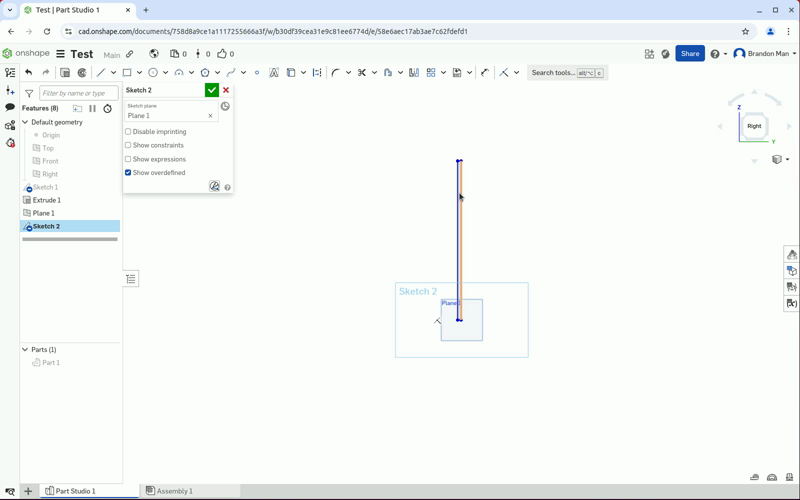
scroll(6)
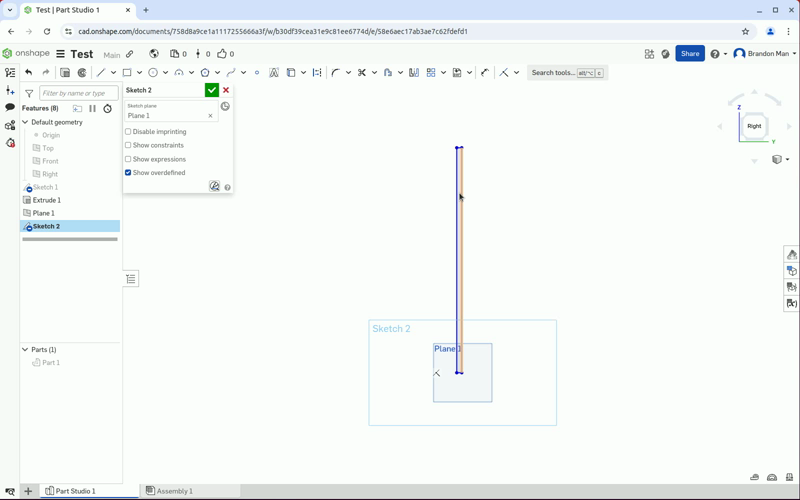
scroll(6)
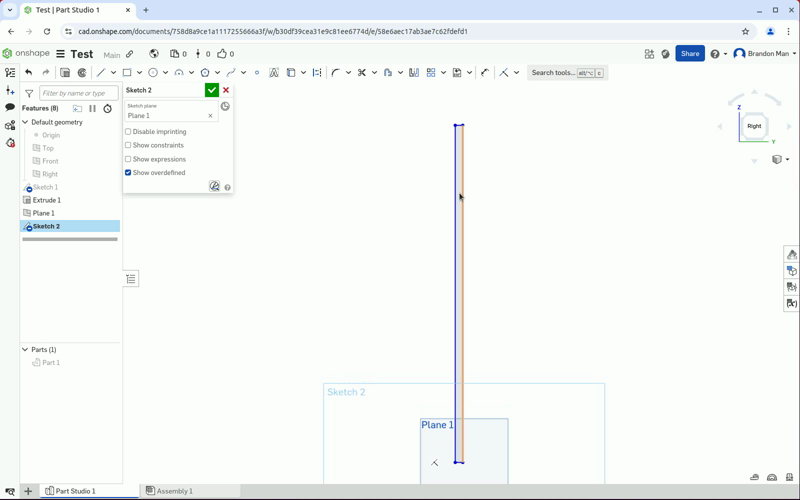
scroll(6)
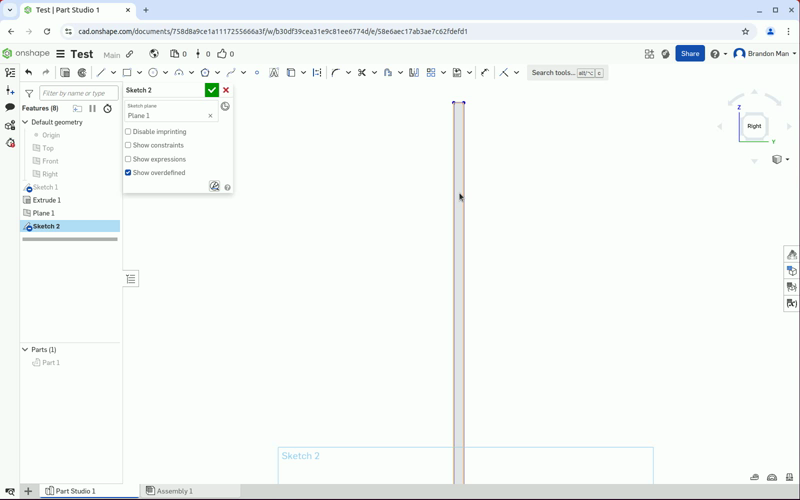
scroll(6)
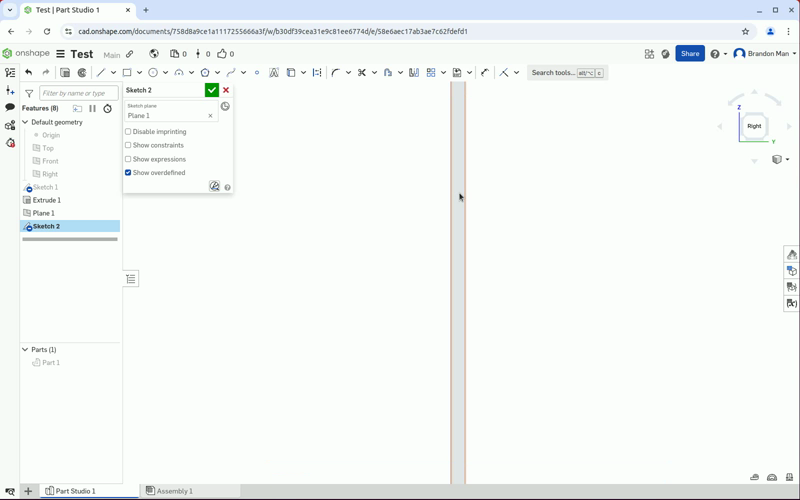
scroll(6)
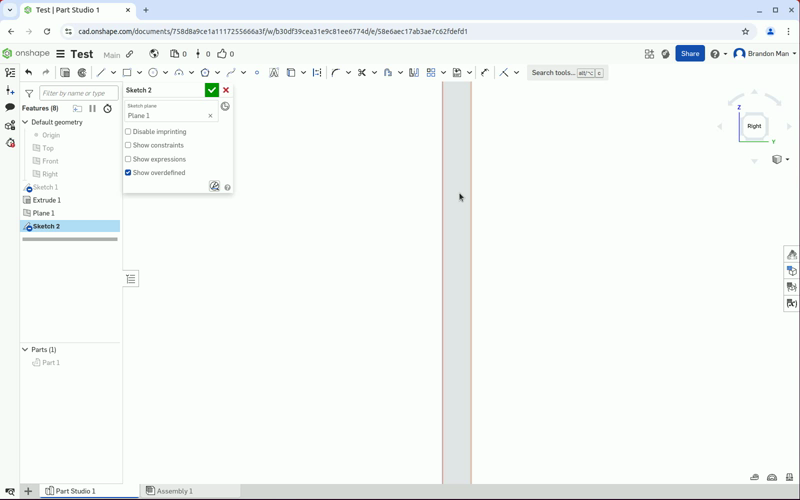
click(459, 192)
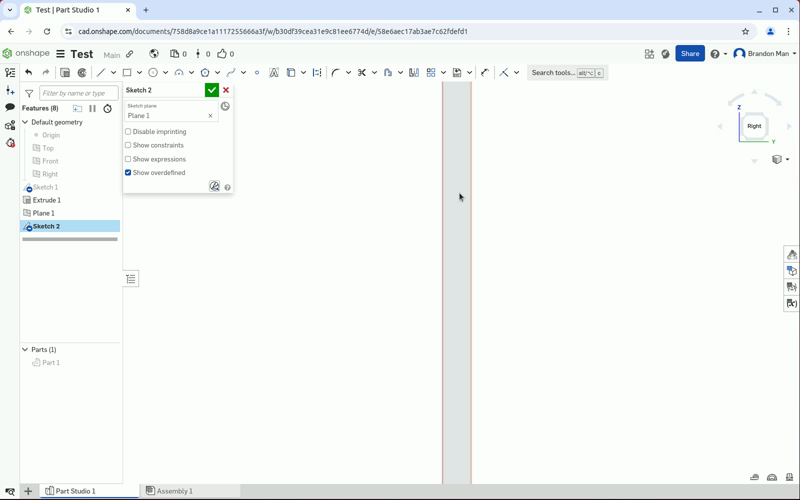
scroll(-6)
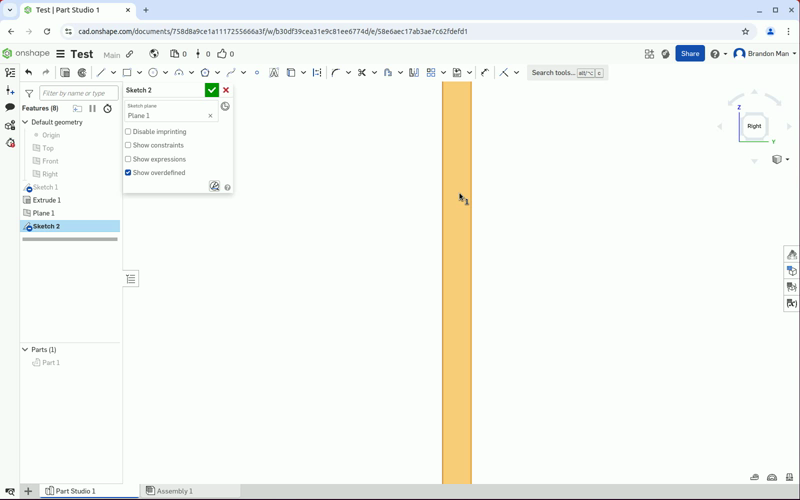
scroll(-6)
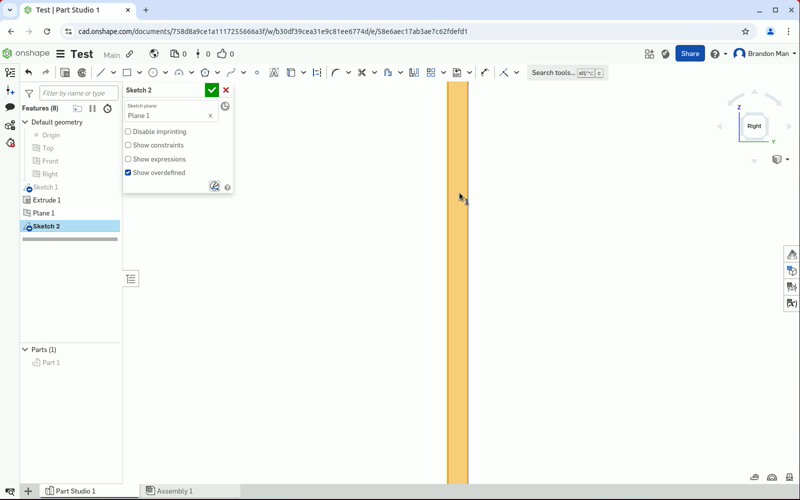
scroll(-6)
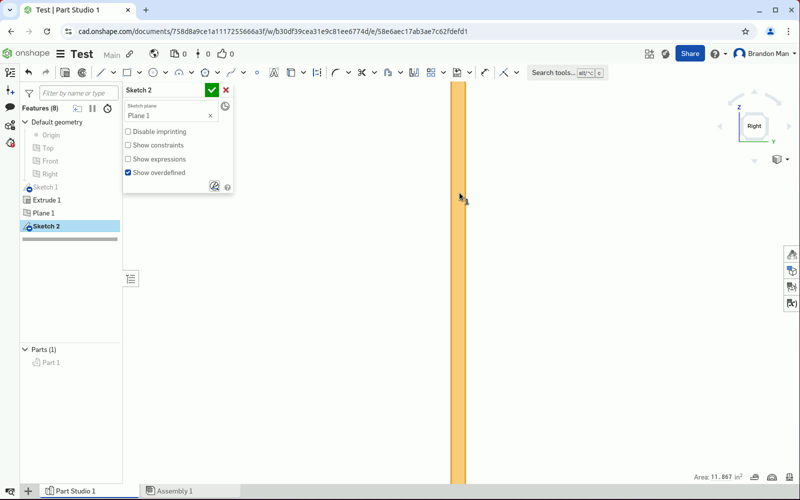
scroll(-6)
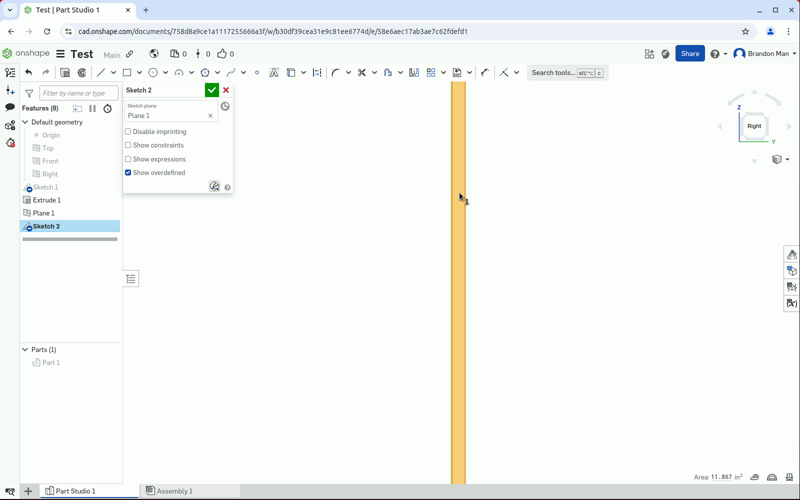
scroll(-6)
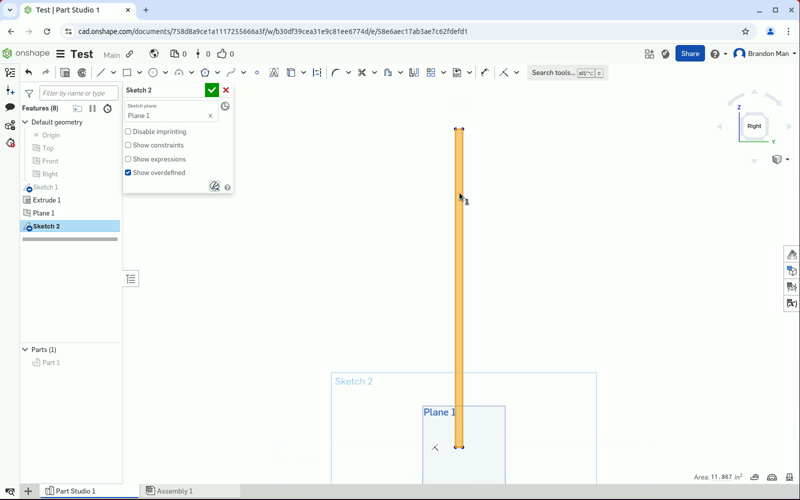
scroll(-6)
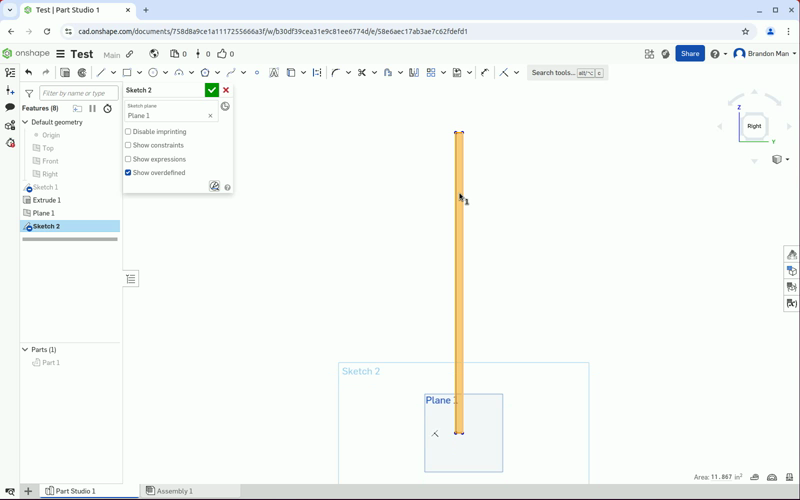
scroll(-6)
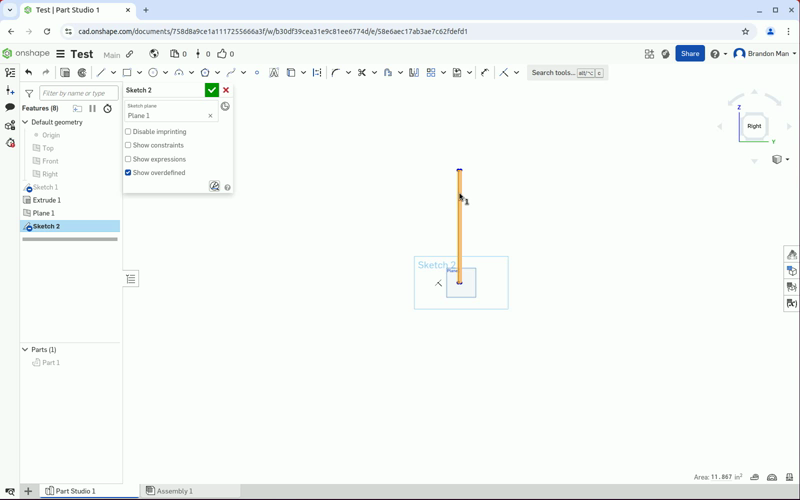
mouse_move(73, 352)
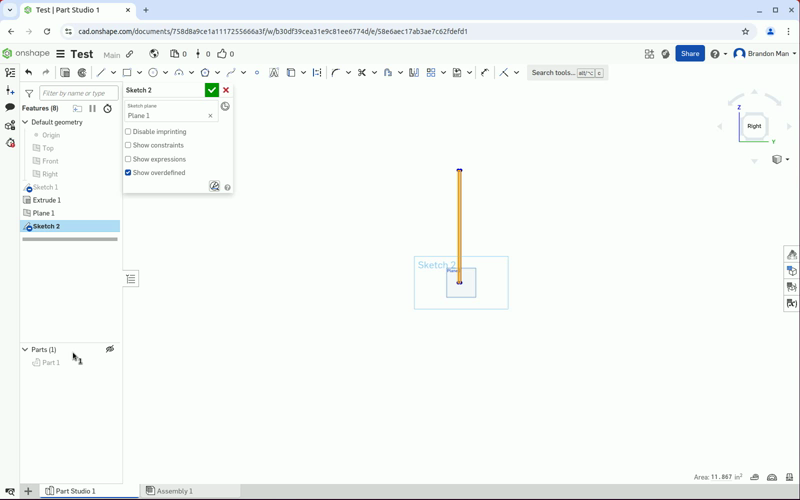
key(shift+y)
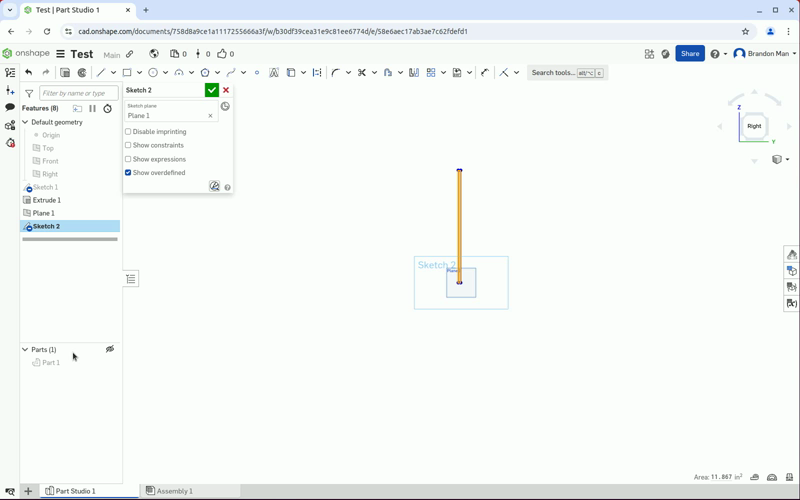
key(shift+e)
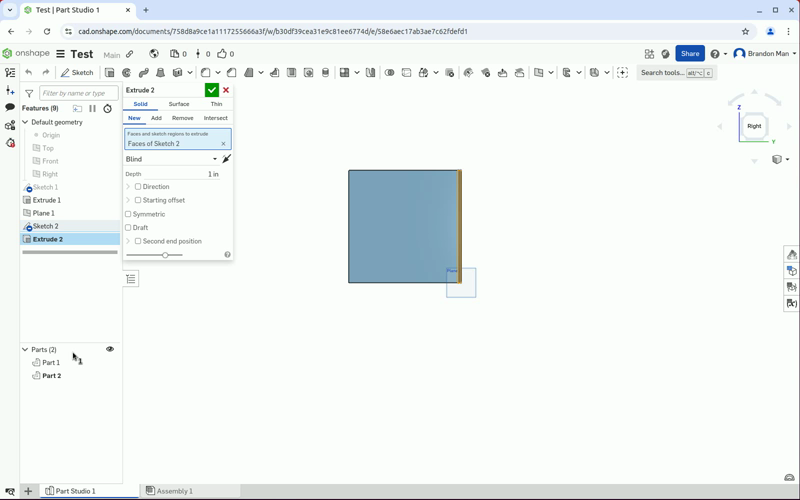
mouse_move(143, 106)
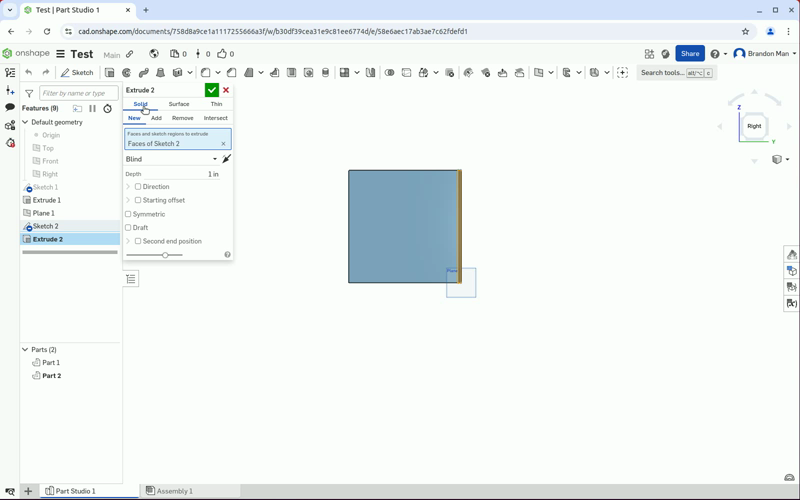
click(143, 106)
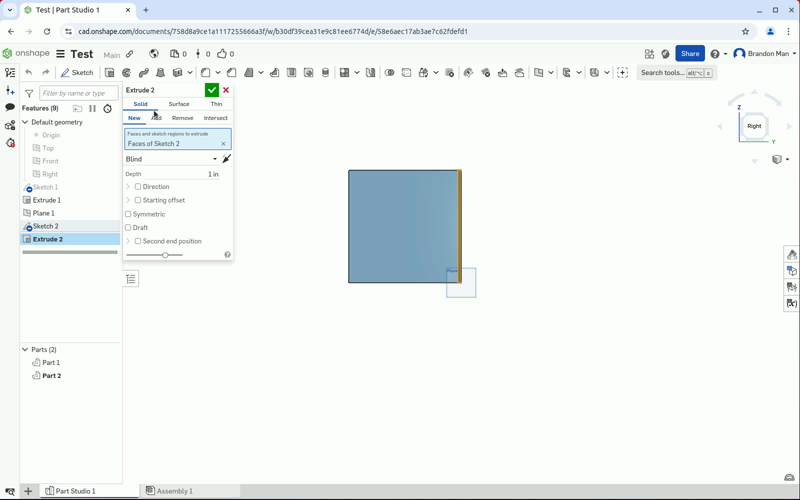
mouse_move(186, 120)
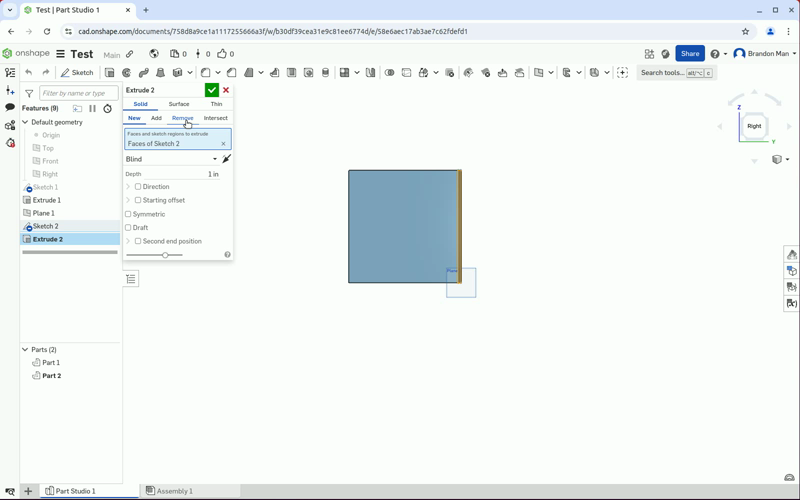
click(186, 120)
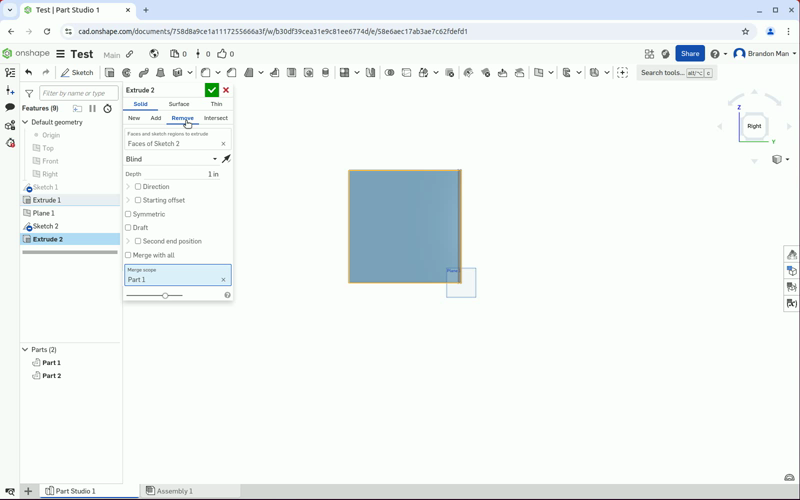
key(tab, 4)
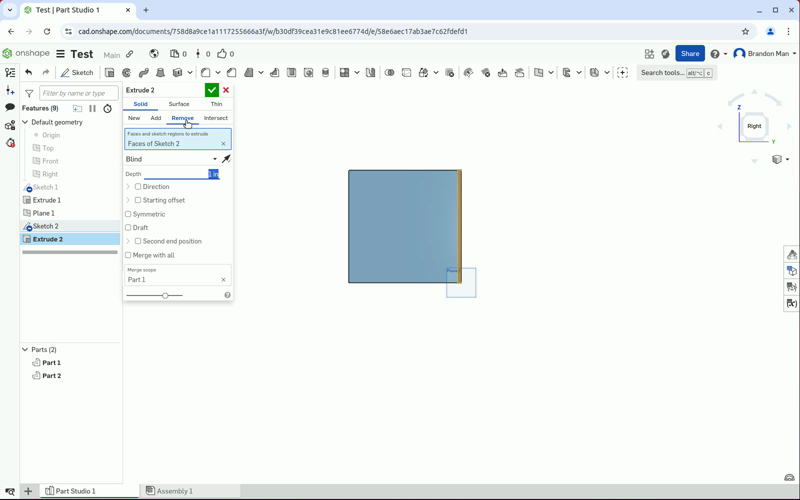
text(0.241)
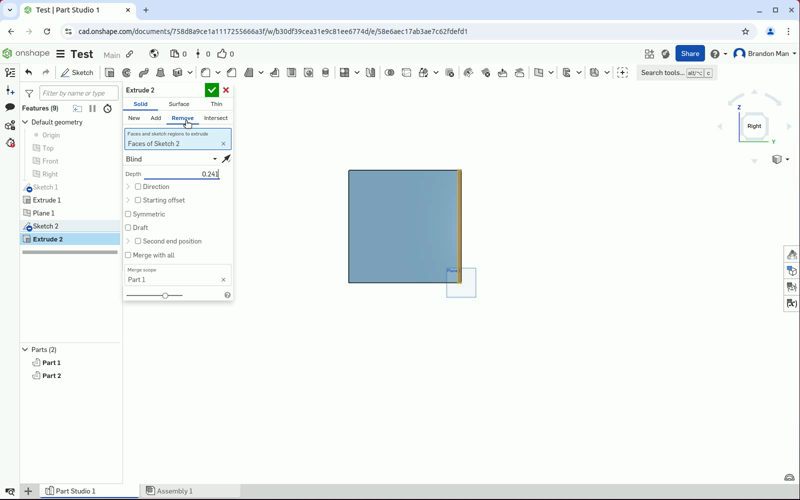
key(tab, 6)
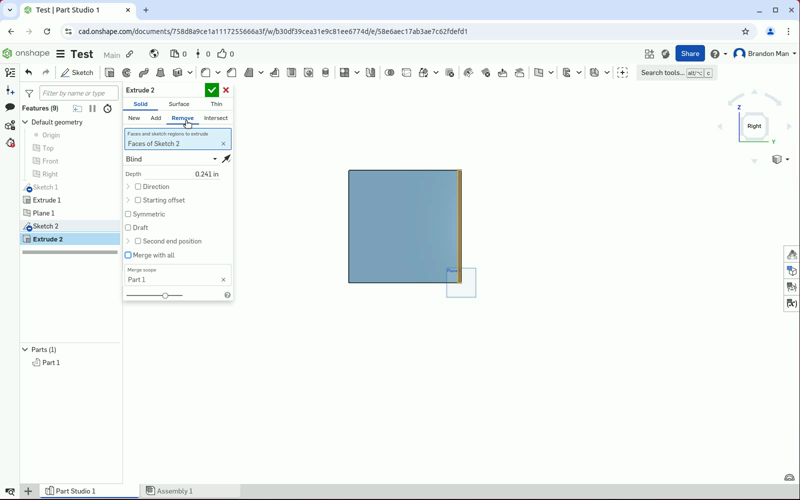
key(space)
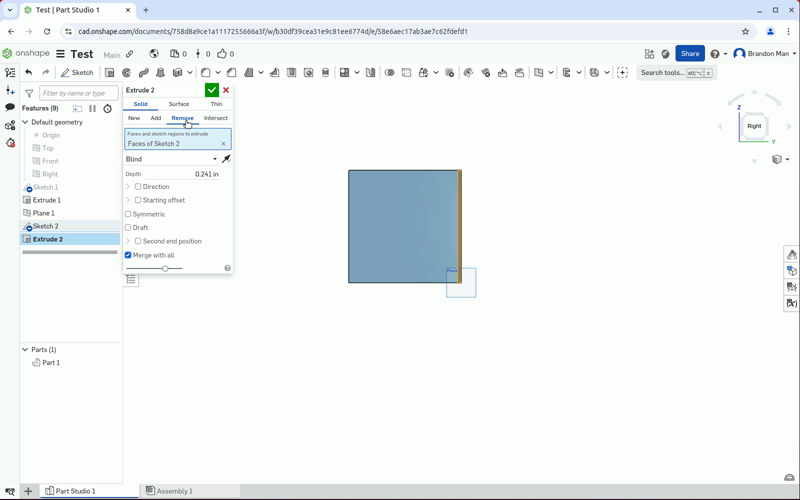
key(enter)
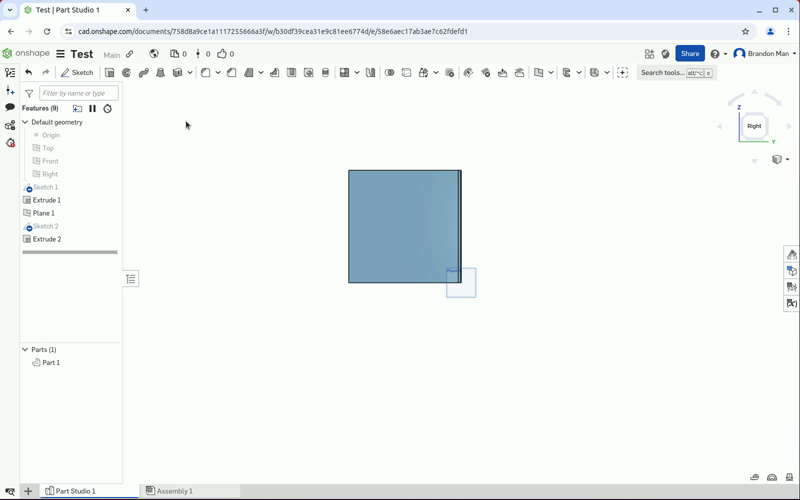
key(shift+h)
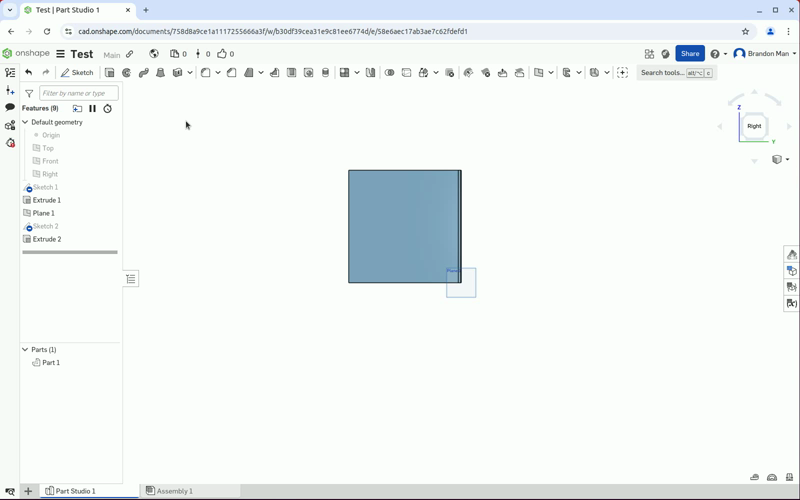
key(shift+h)
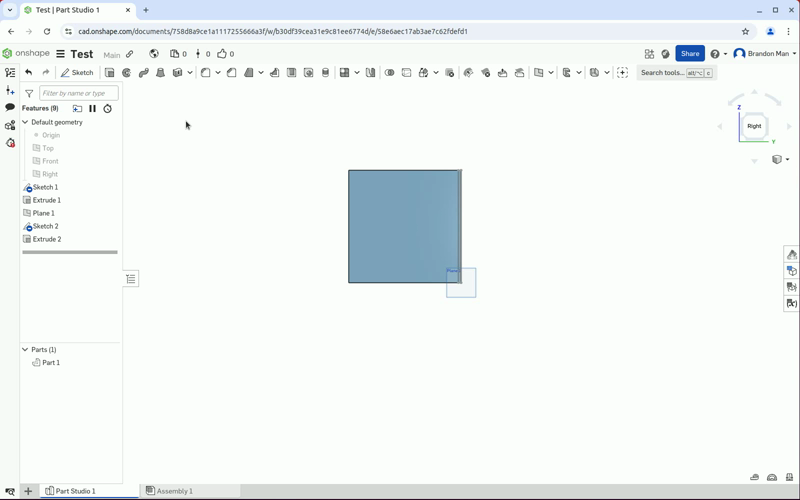
key(shift+7)
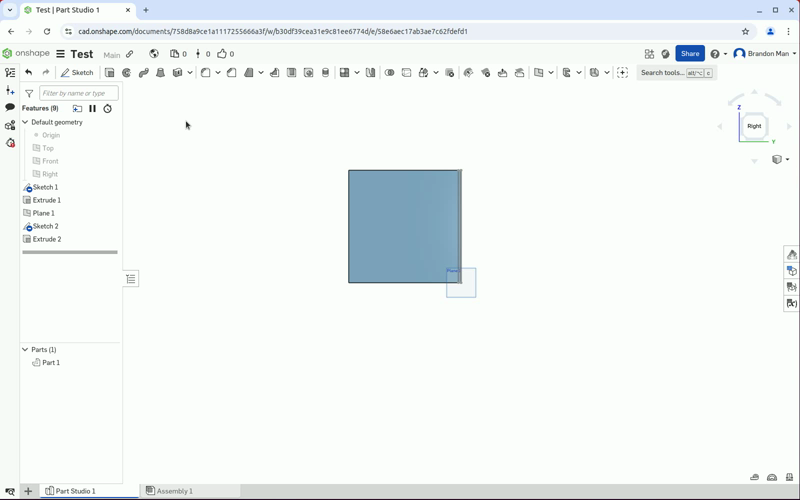
key(right, 2)
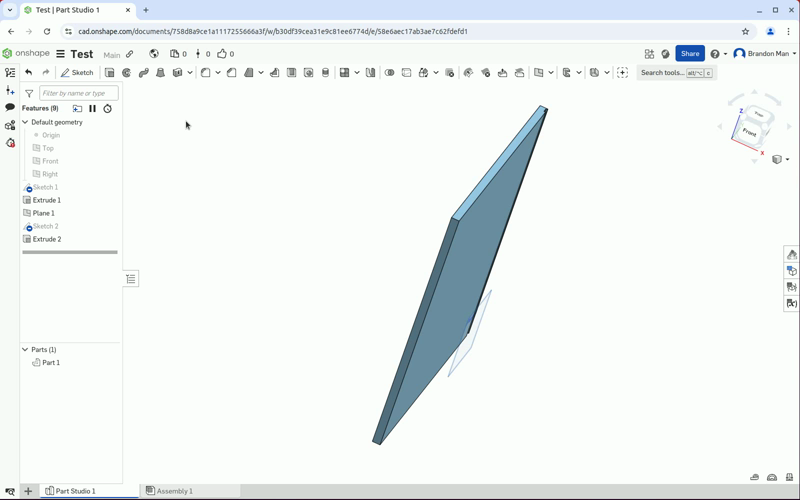
key(down, 2)
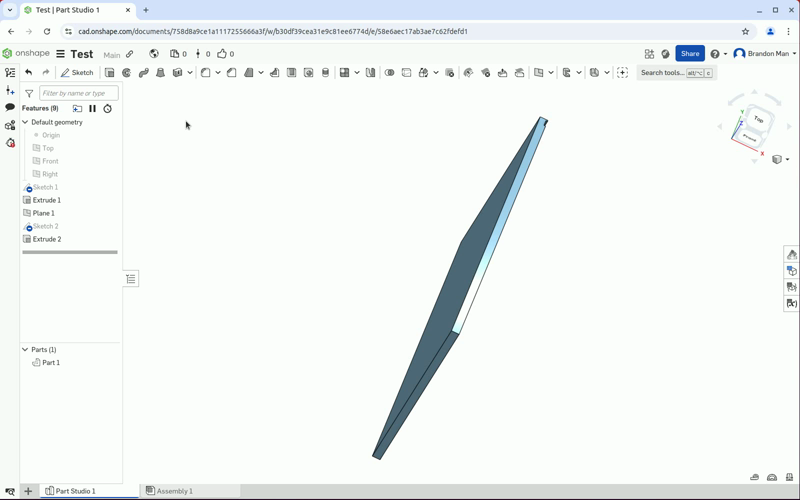
key(up, 2)
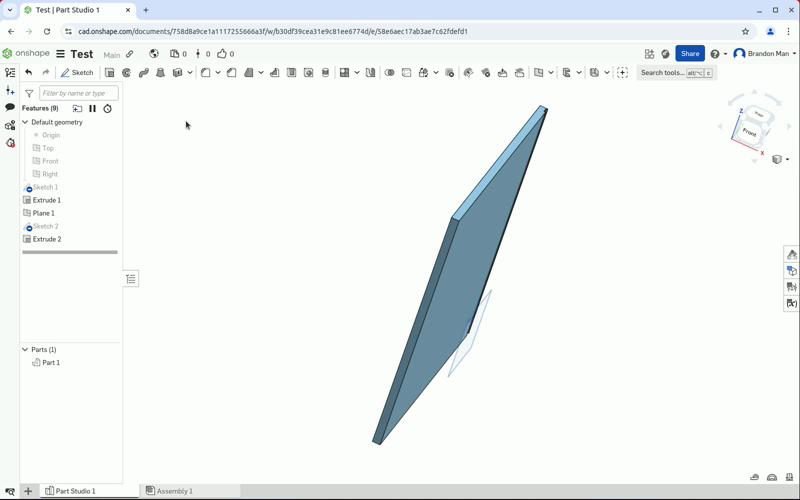
key(left, 2)
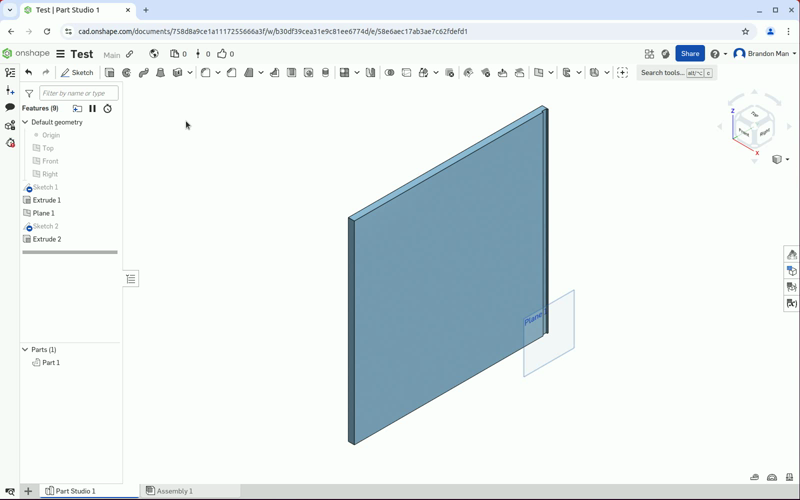
mouse_move(73, 189)
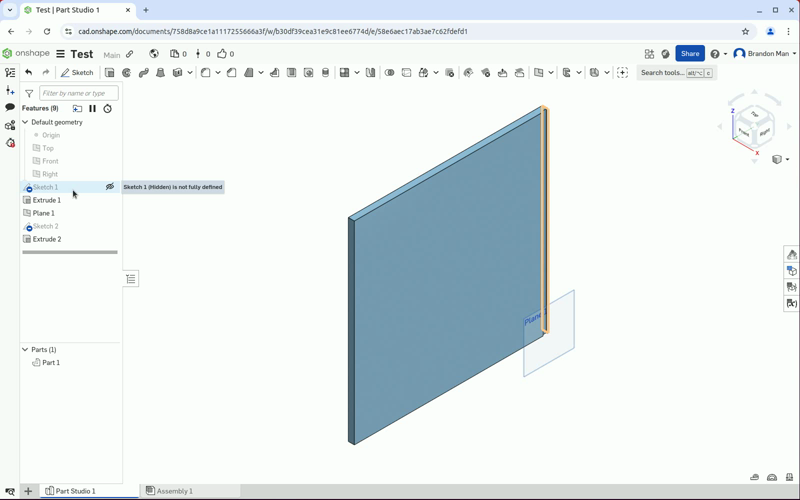
click(73, 189)